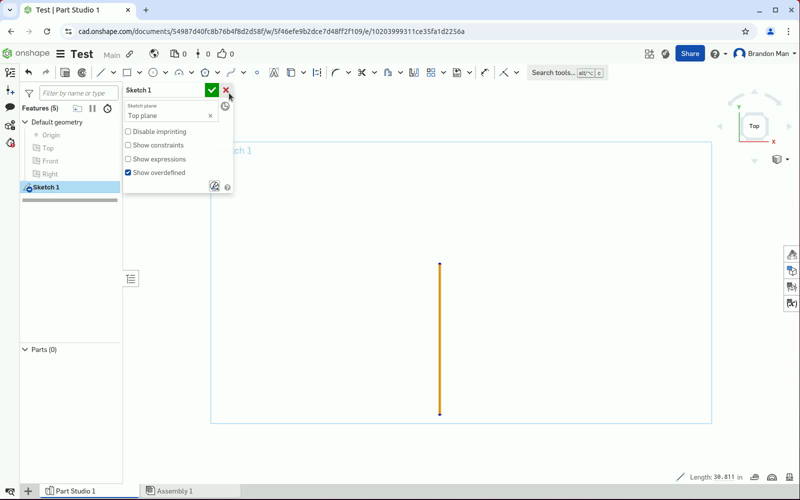
key(shift+h)
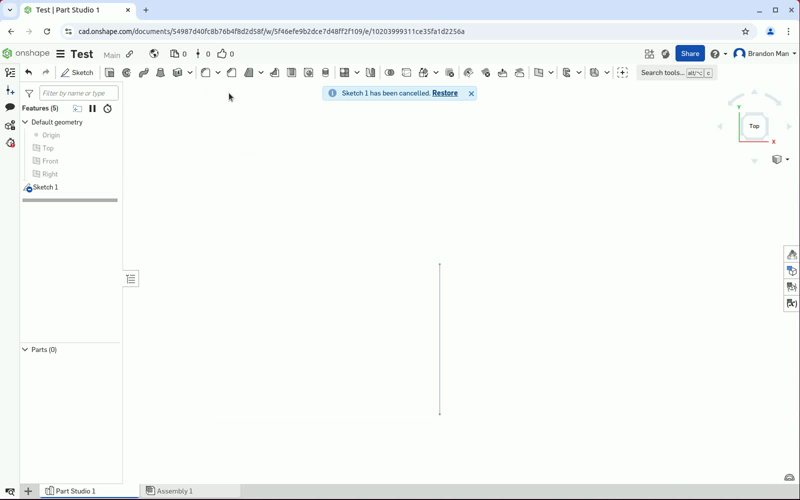
key(shift+s)
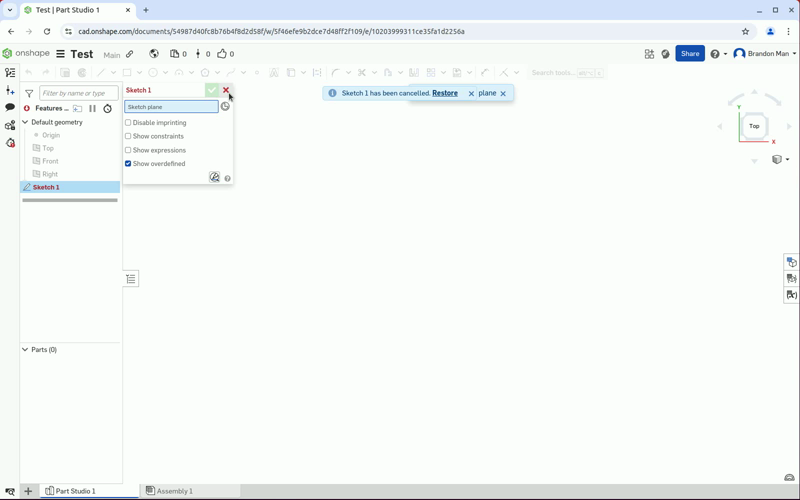
mouse_move(73, 150)
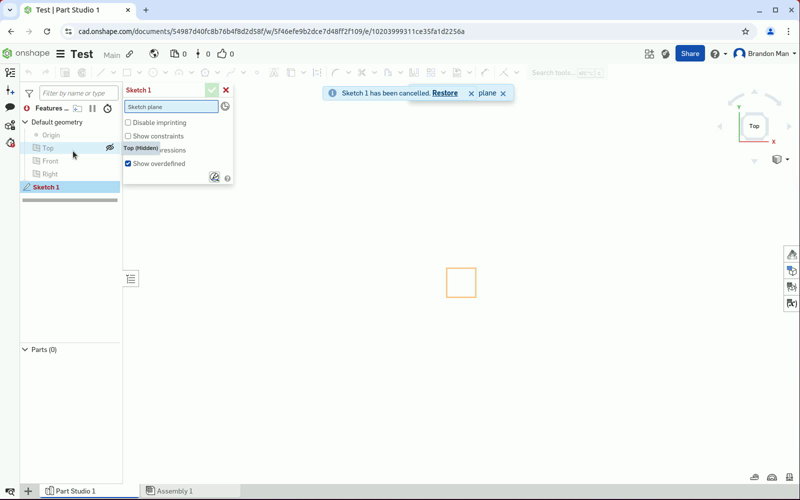
click(73, 150)
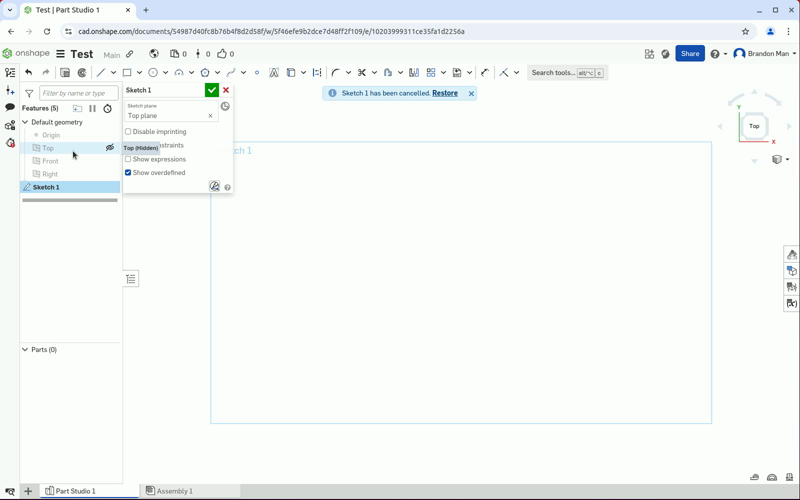
mouse_move(73, 352)
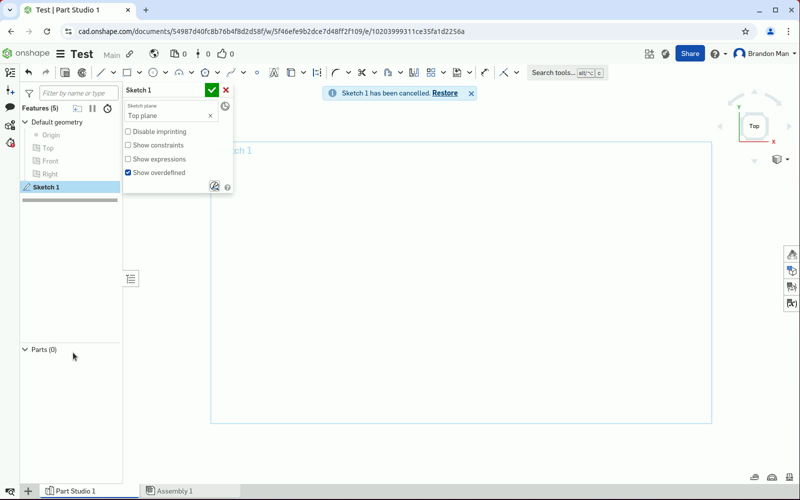
key(y)
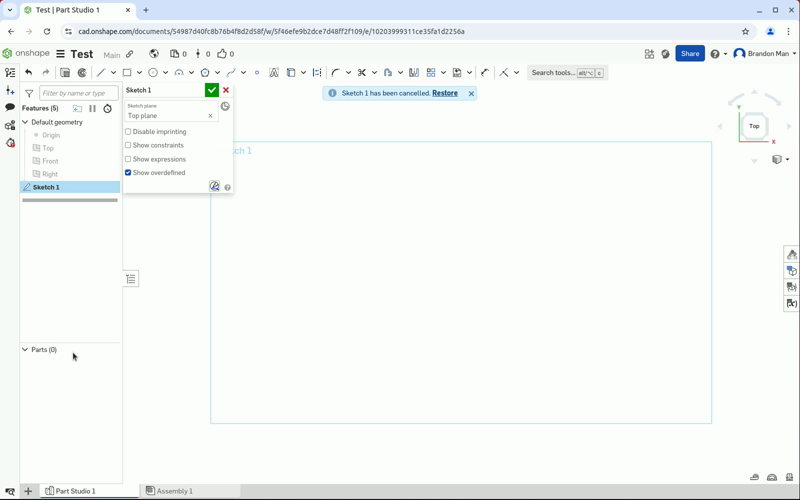
key(l)
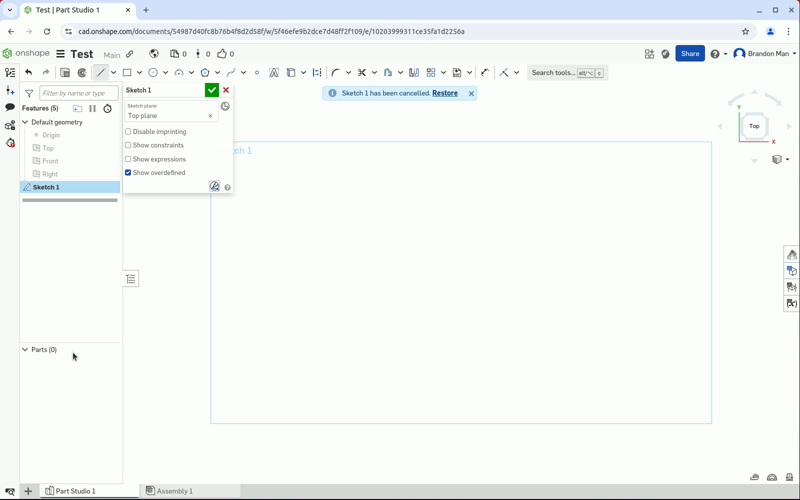
key_down(shift)
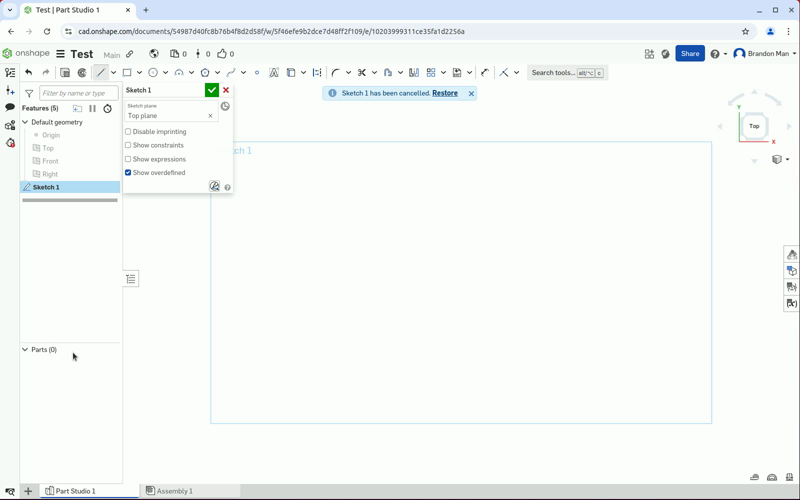
mouse_move(348, 369)
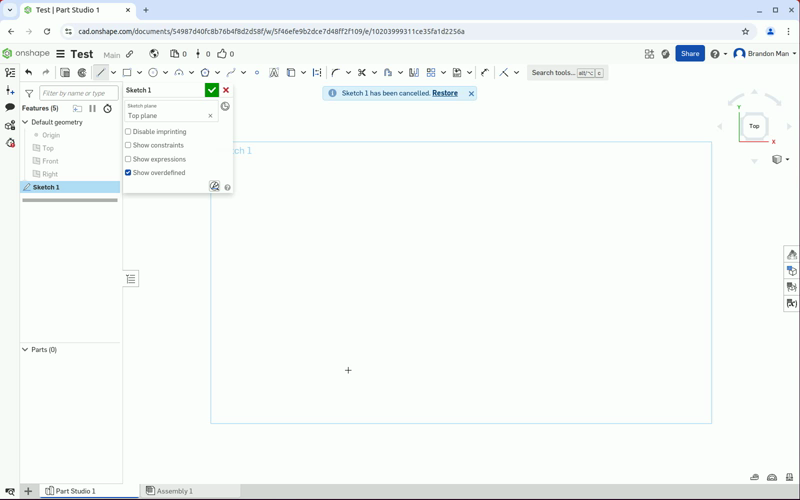
click(348, 369)
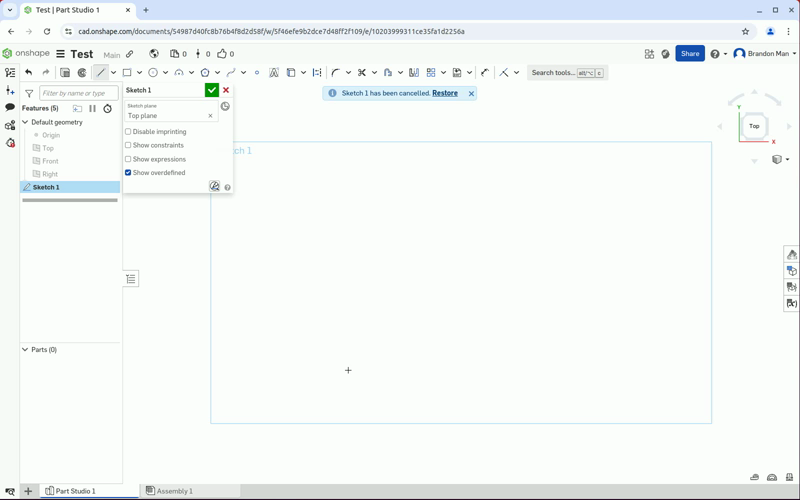
key_up(shift)
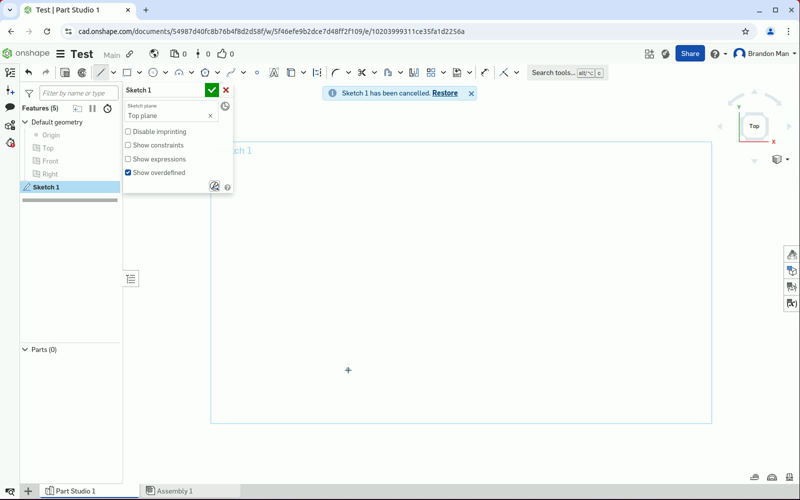
key_down(shift)
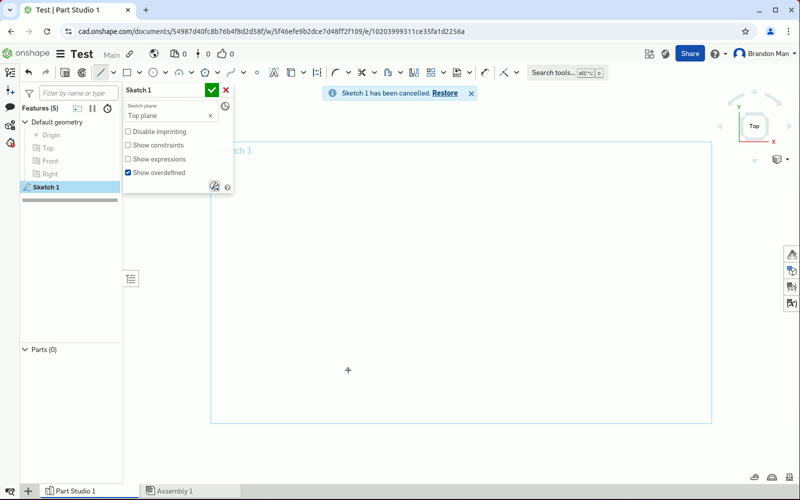
mouse_move(460, 369)
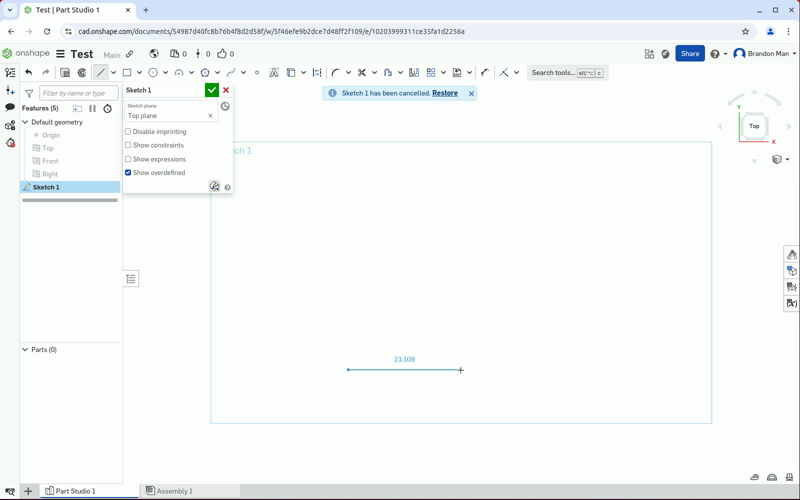
click(460, 369)
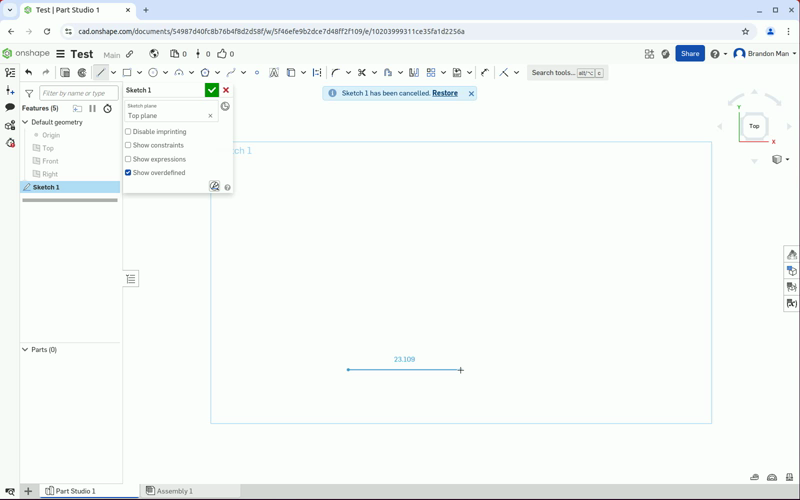
key_up(shift)
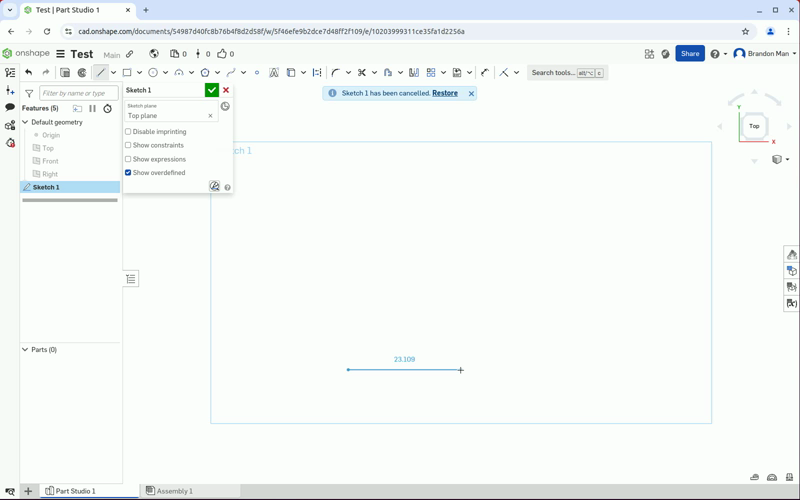
key_down(shift)
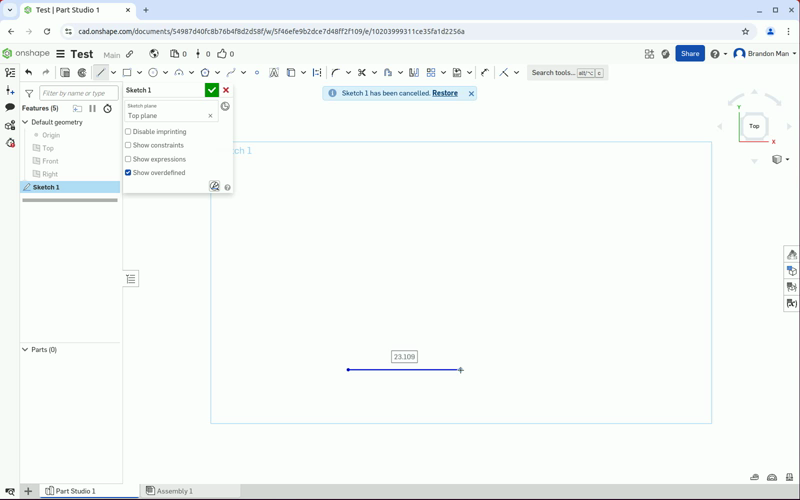
mouse_move(490, 369)
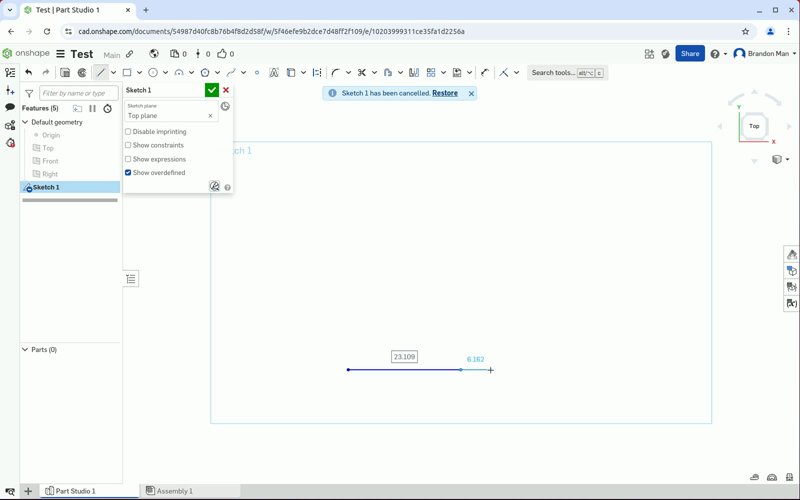
mouse_move(460, 368)
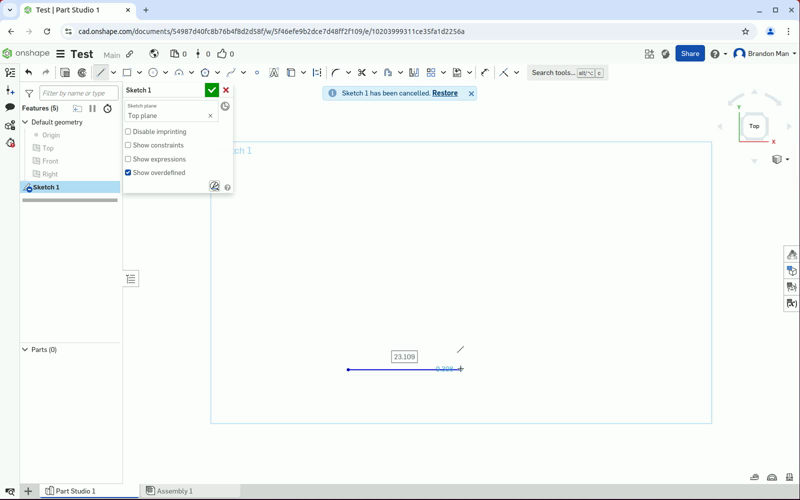
scroll(6)
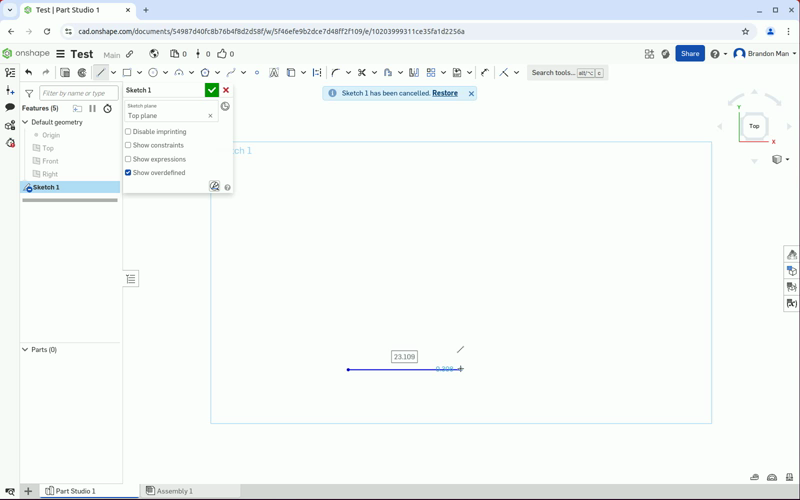
scroll(6)
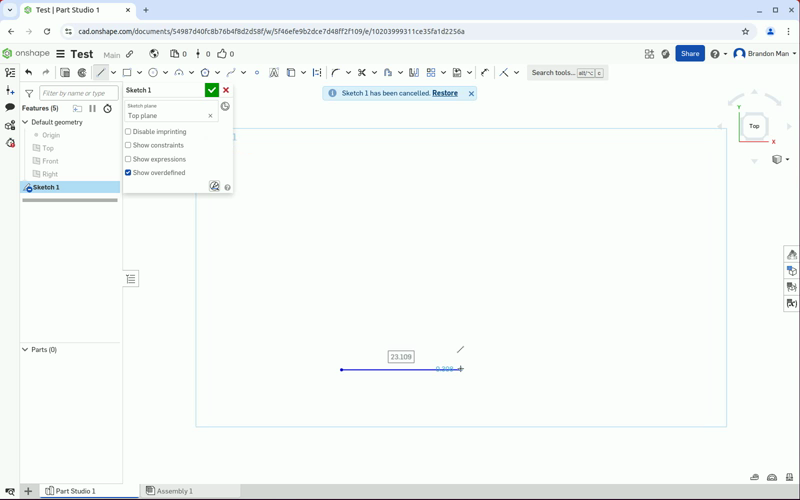
scroll(6)
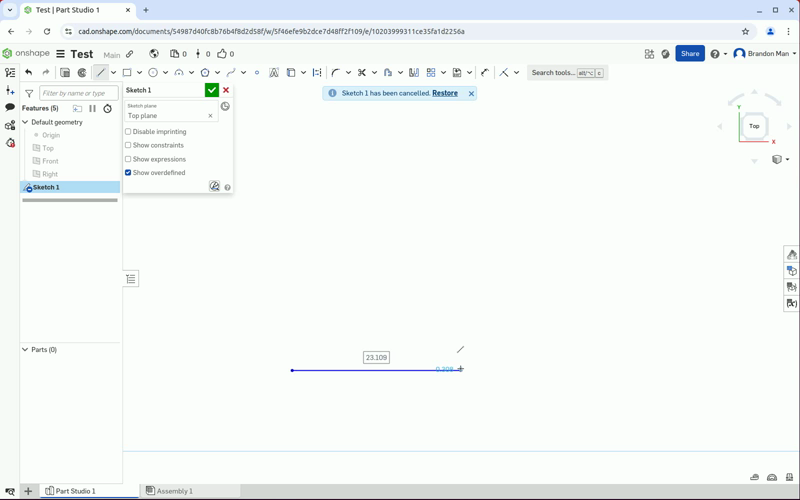
scroll(6)
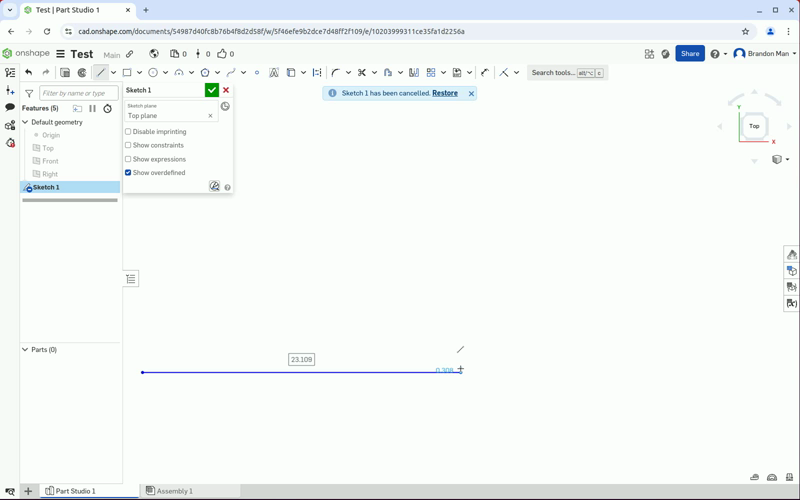
scroll(6)
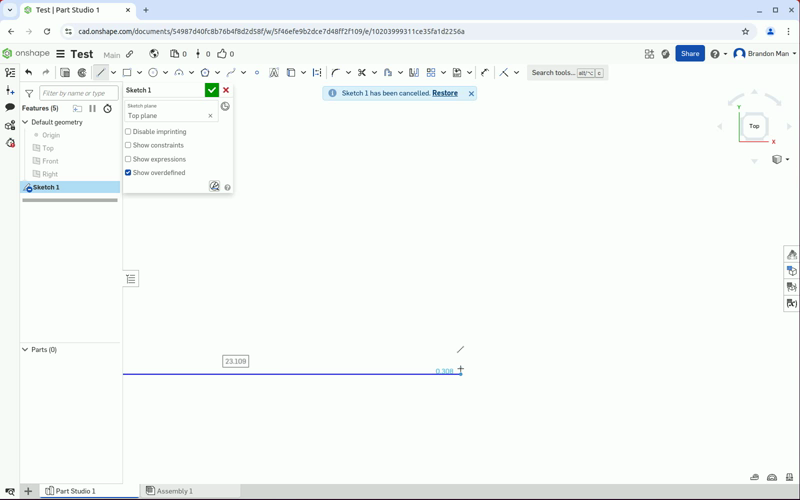
scroll(6)
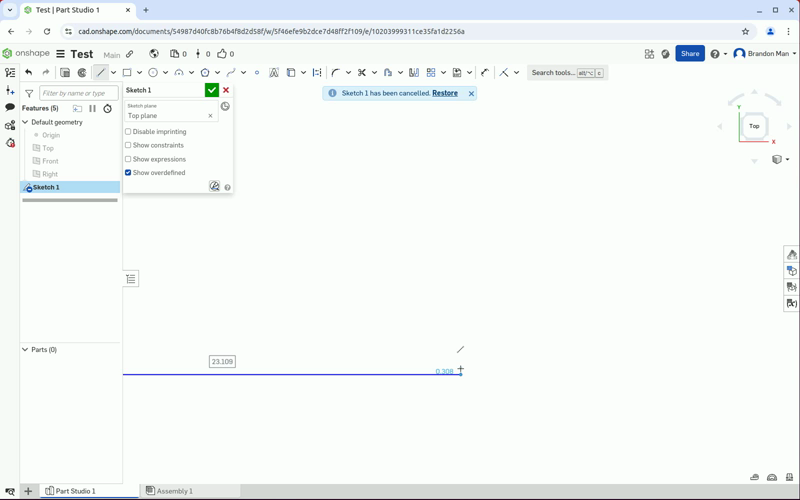
scroll(6)
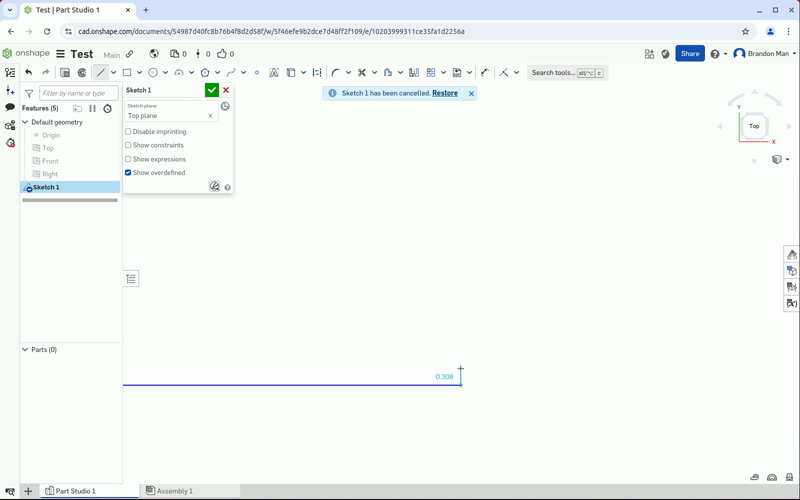
click(460, 368)
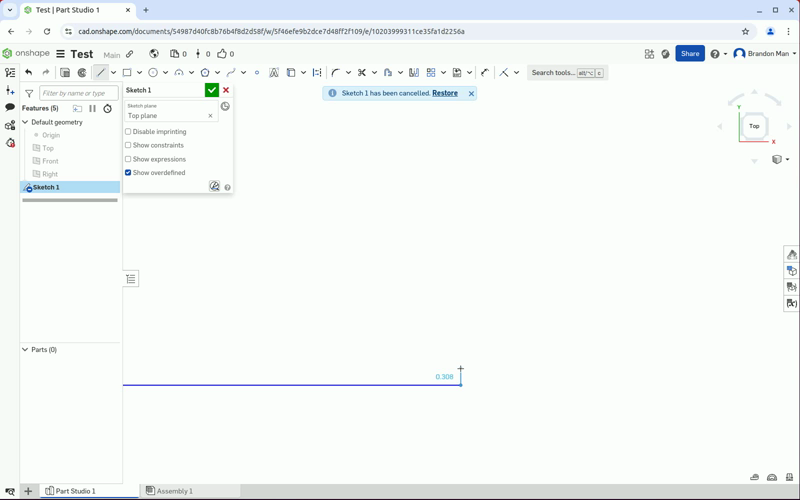
scroll(-6)
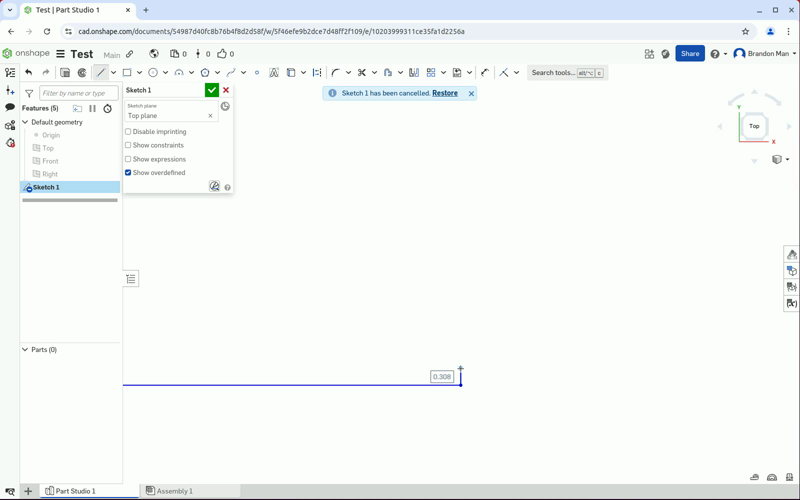
scroll(-6)
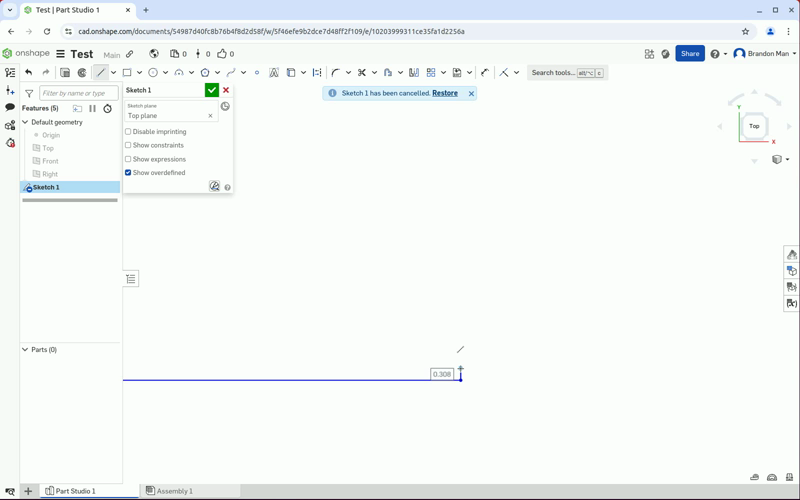
scroll(-6)
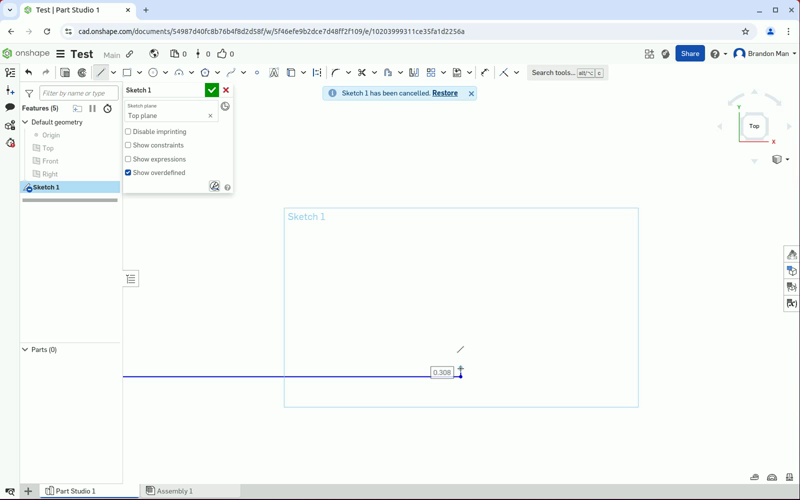
scroll(-6)
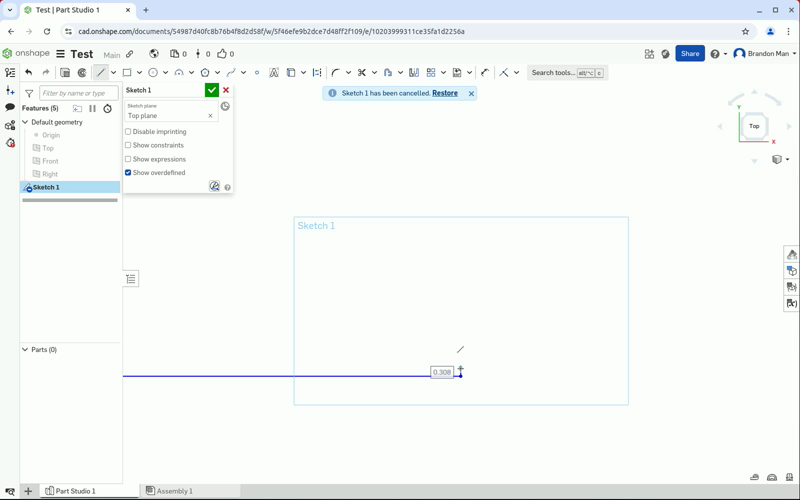
scroll(-6)
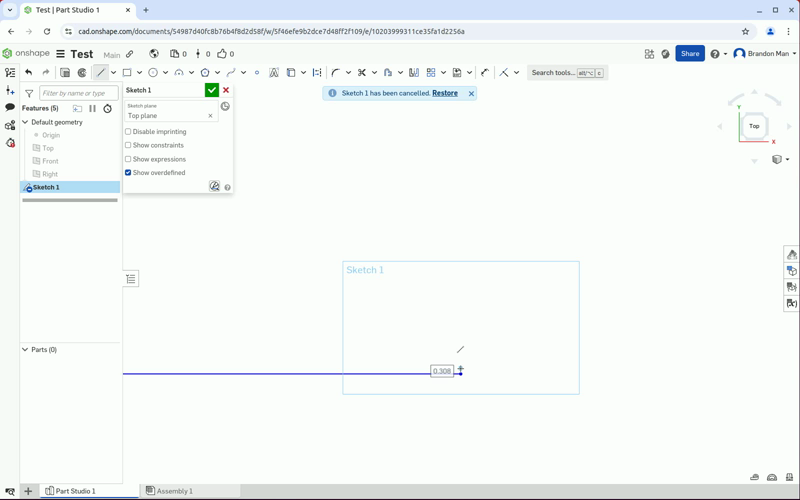
scroll(-6)
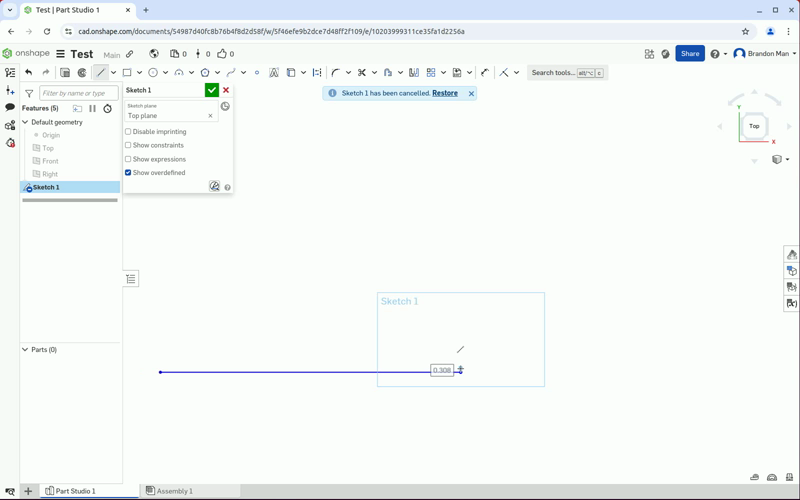
scroll(-6)
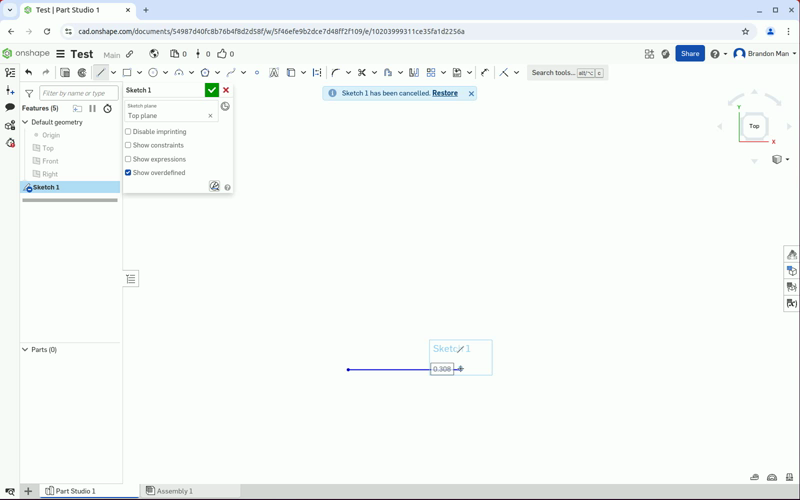
key_up(shift)
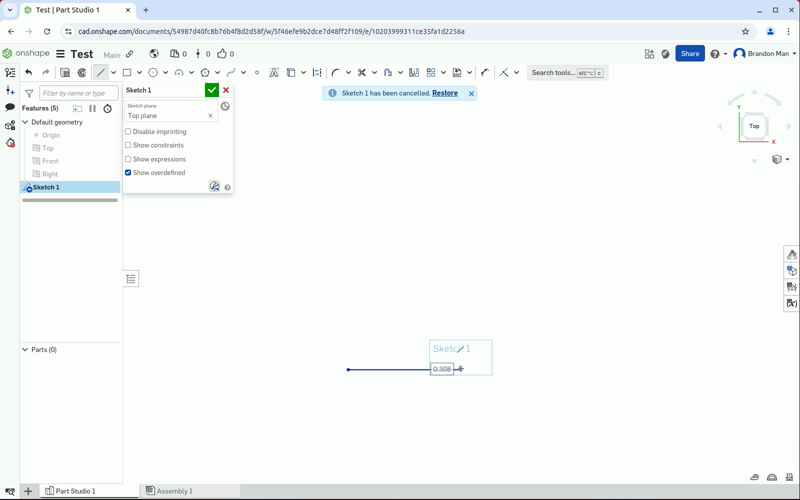
key(esc)
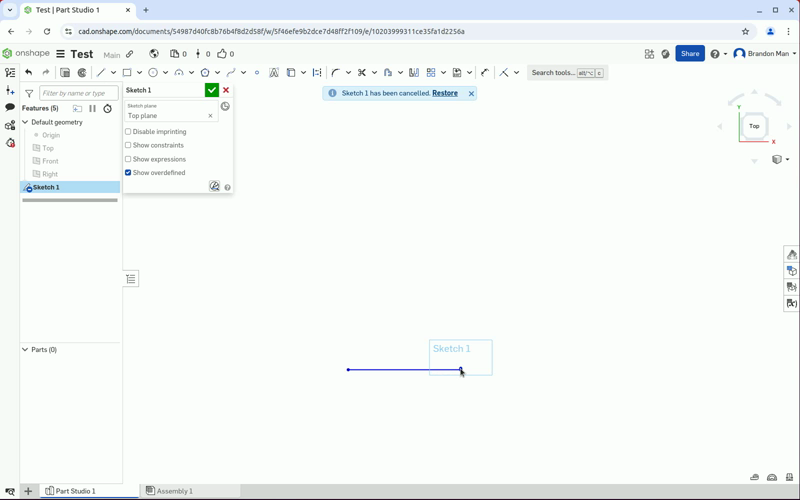
key(a)
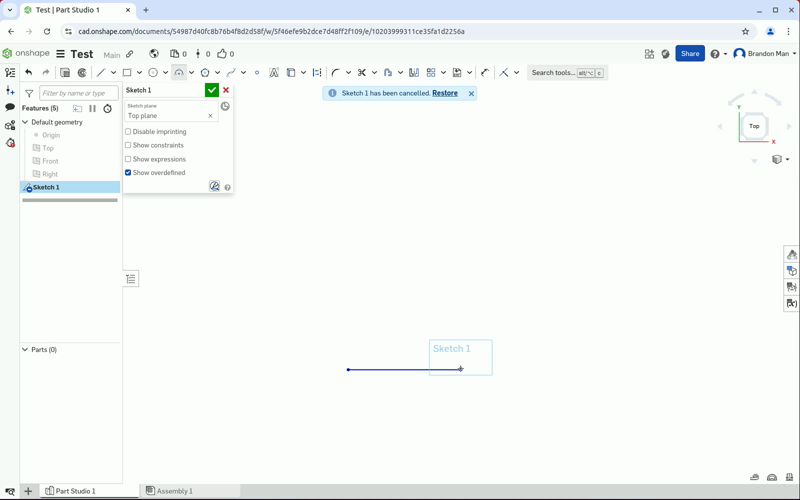
mouse_move(460, 368)
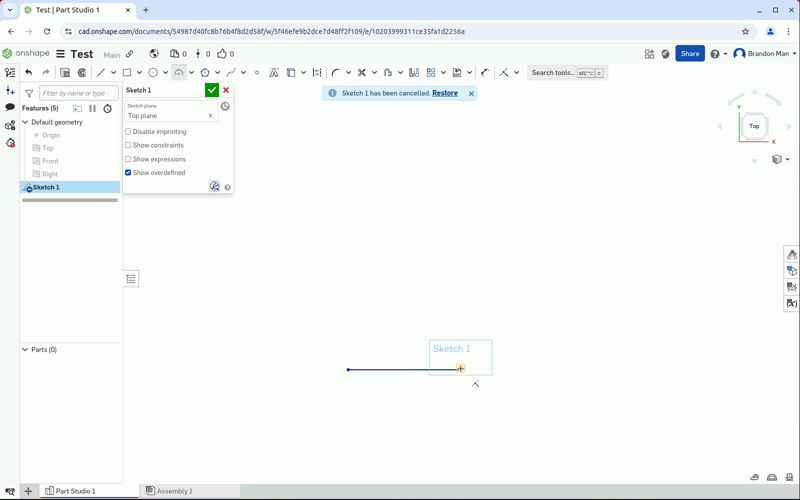
scroll(6)
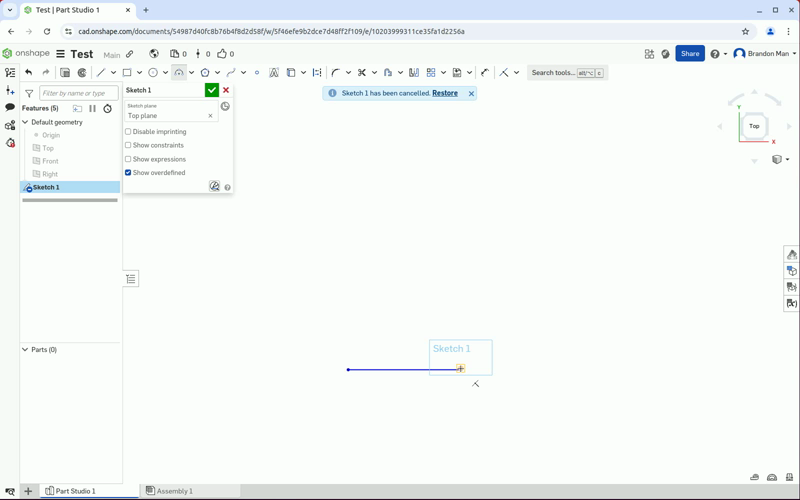
scroll(6)
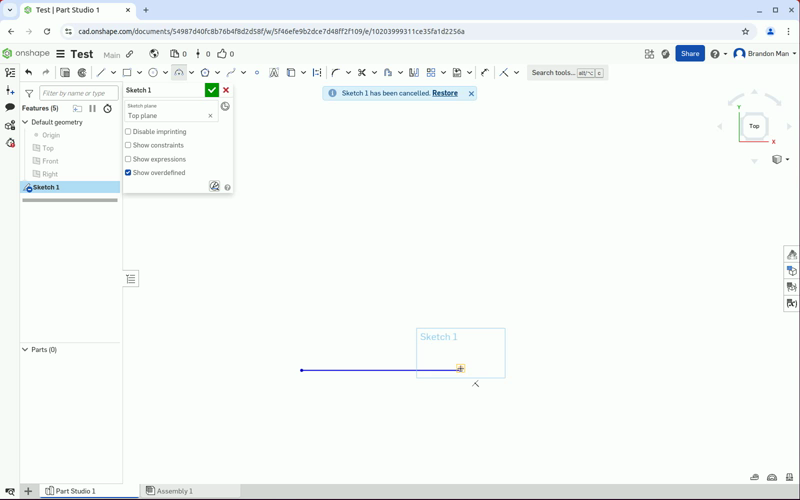
scroll(6)
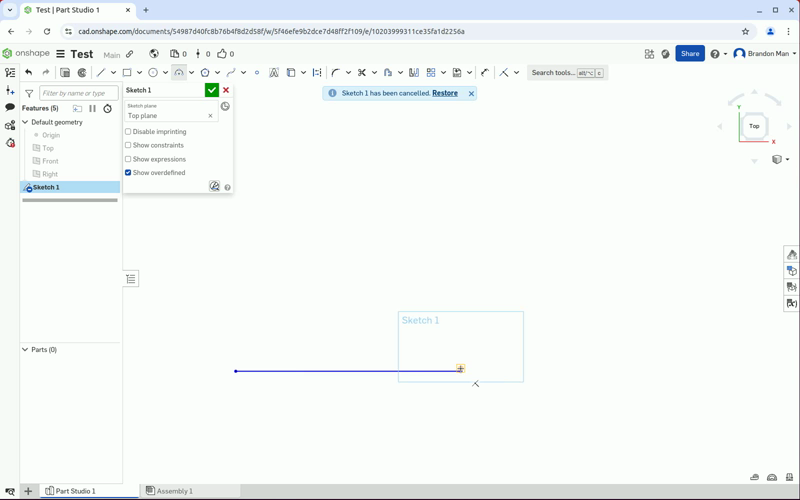
scroll(6)
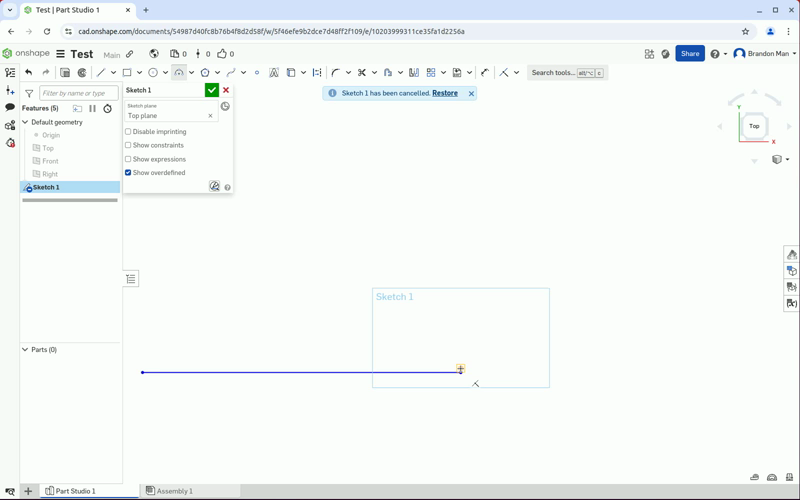
scroll(6)
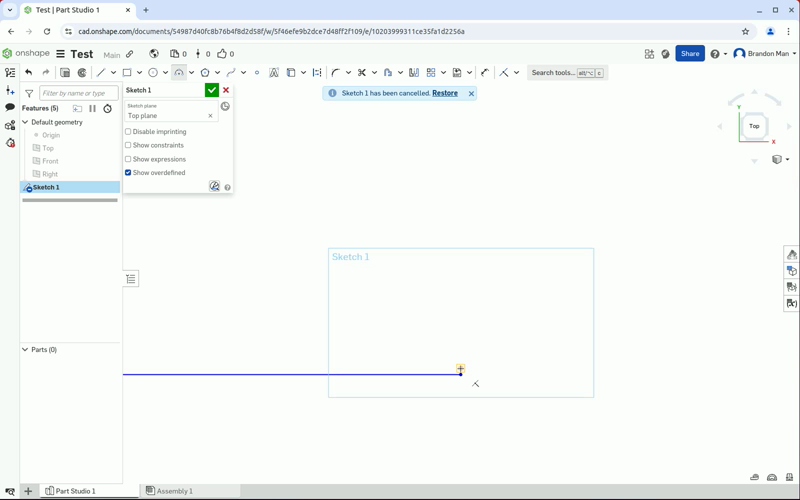
scroll(6)
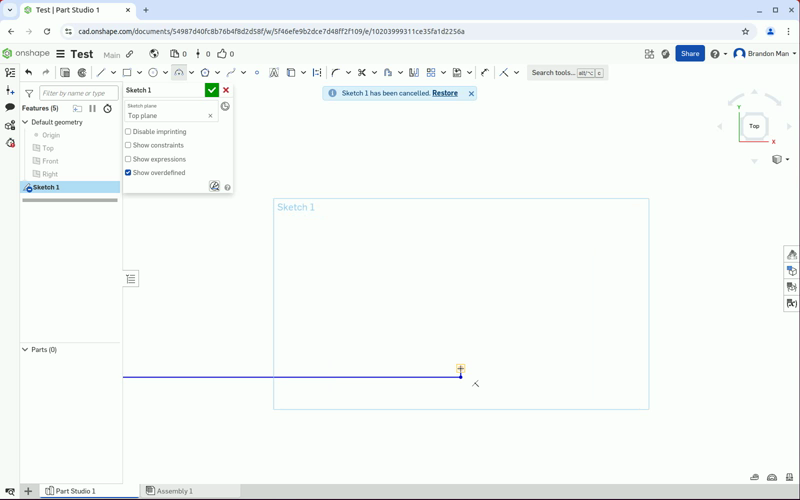
scroll(6)
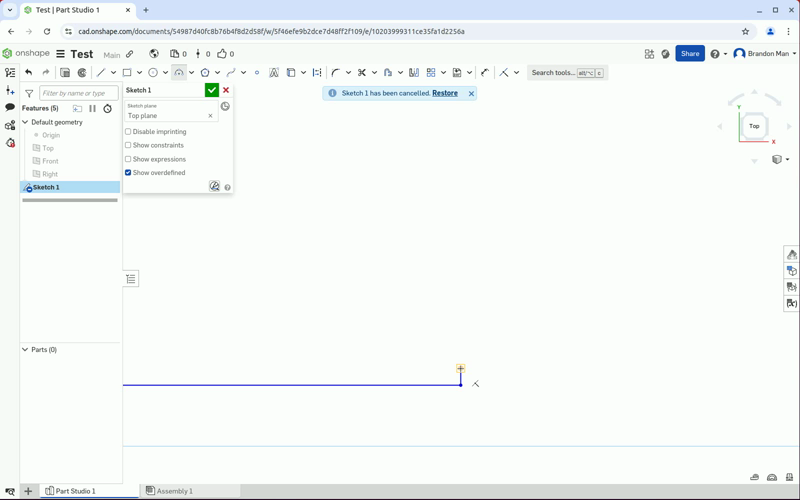
click(460, 368)
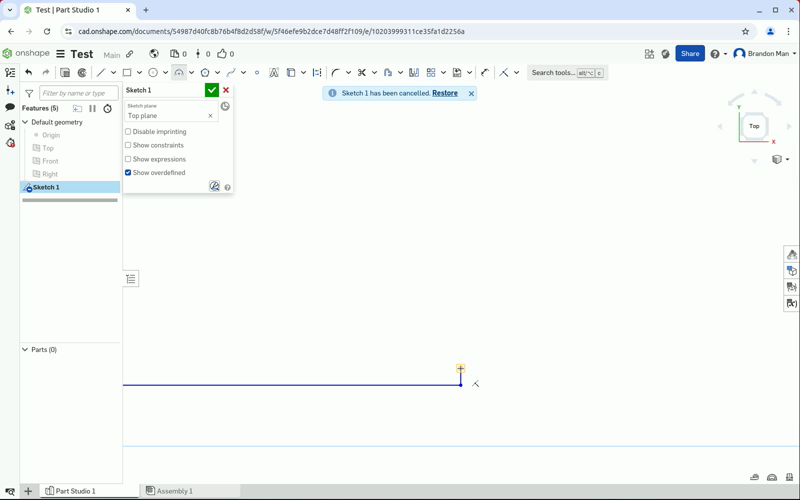
scroll(-6)
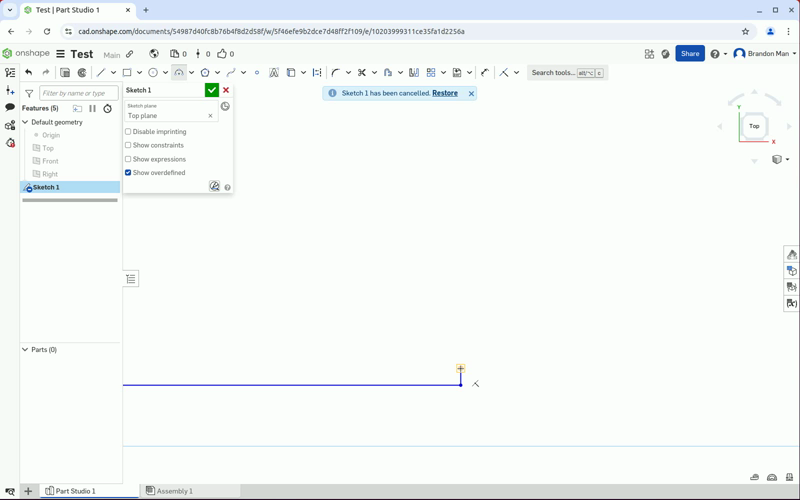
scroll(-6)
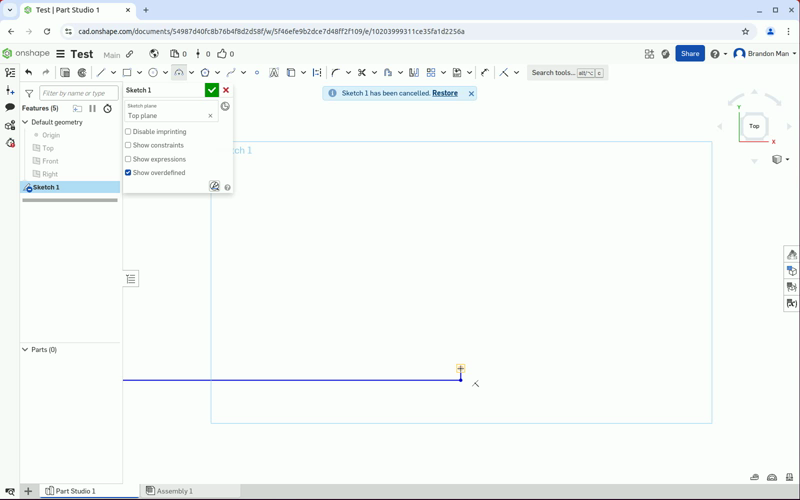
scroll(-6)
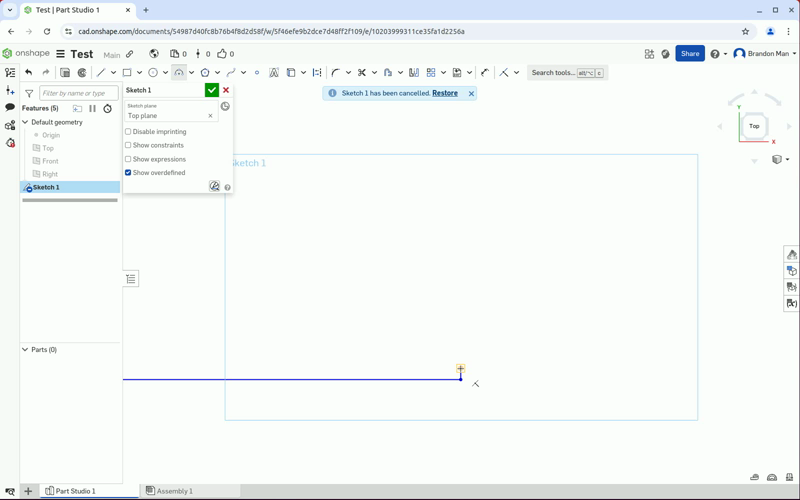
scroll(-6)
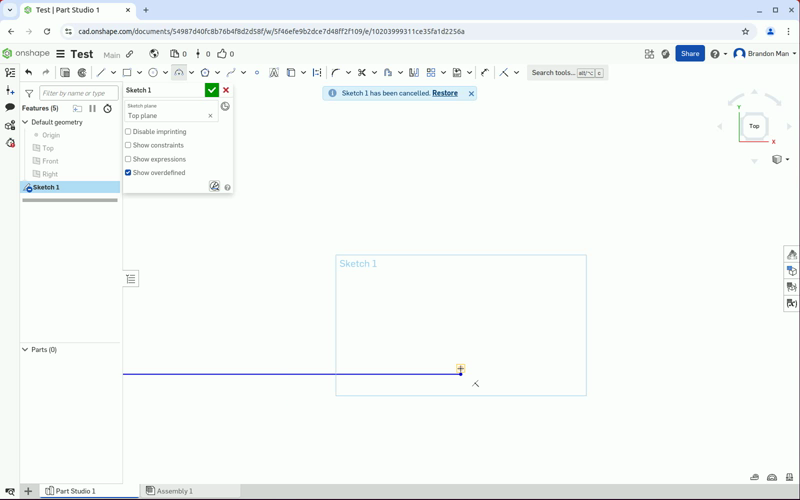
scroll(-6)
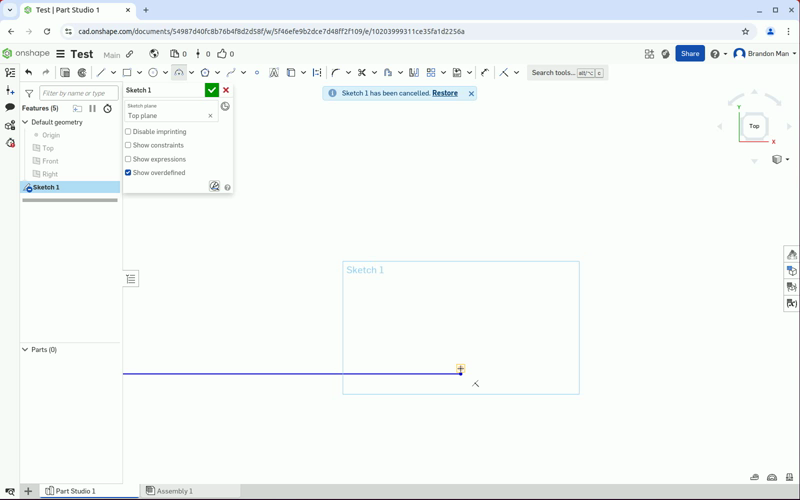
scroll(-6)
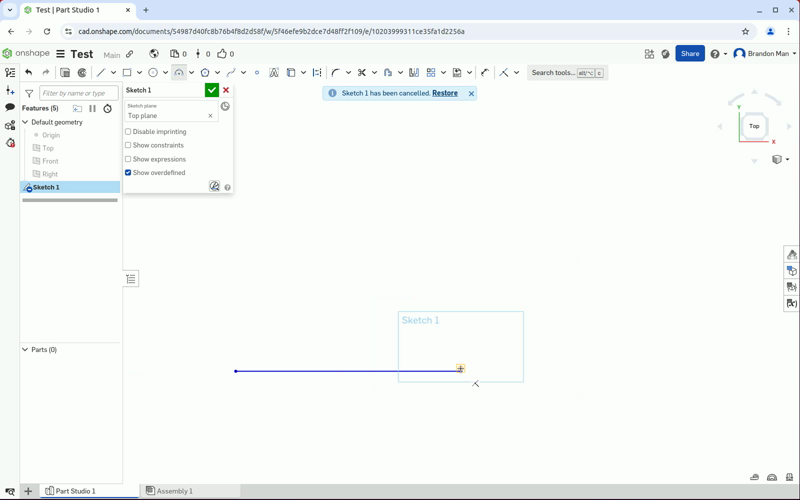
scroll(-6)
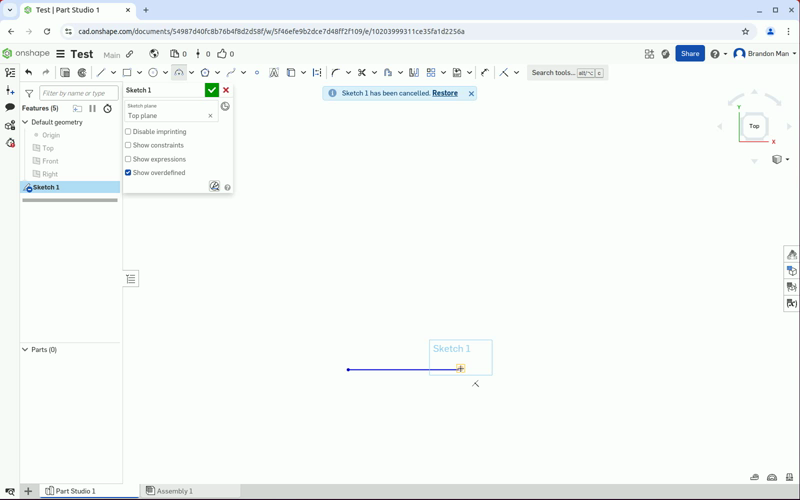
key_down(shift)
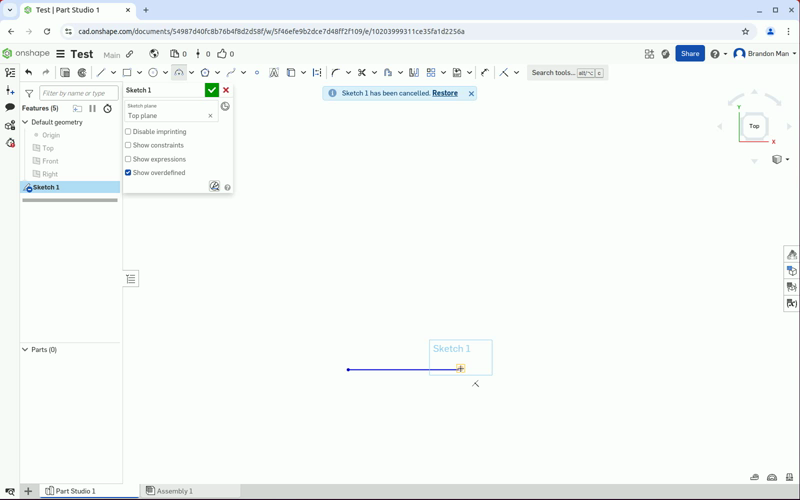
mouse_move(460, 283)
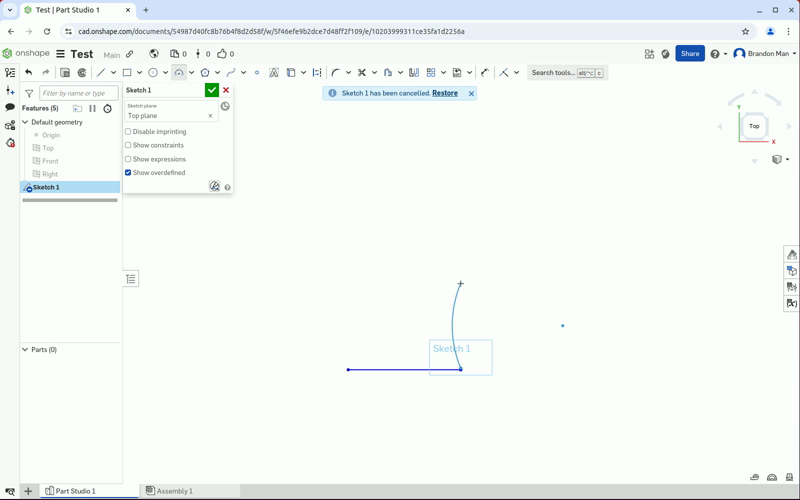
click(460, 283)
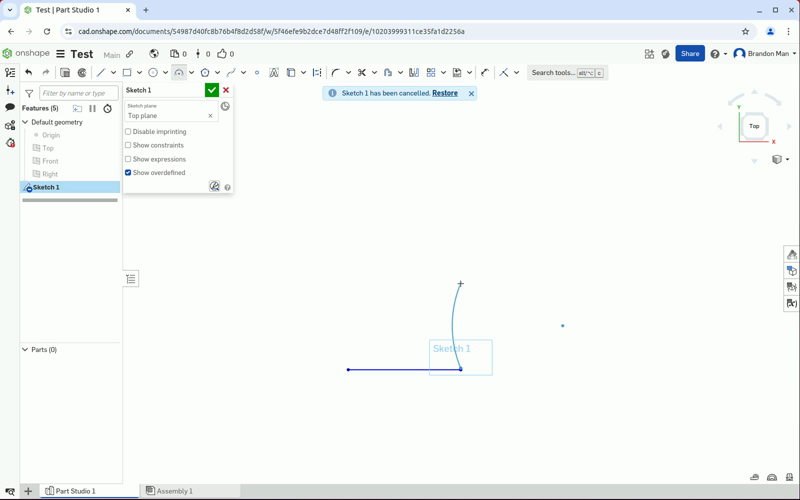
mouse_move(418, 325)
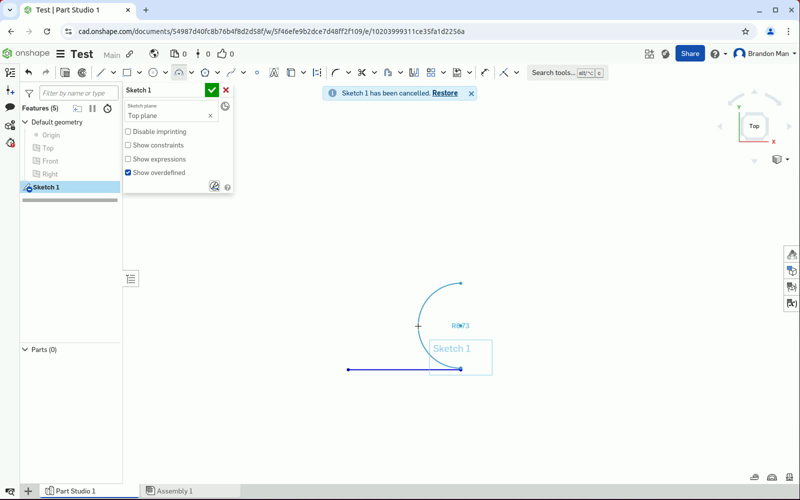
click(418, 325)
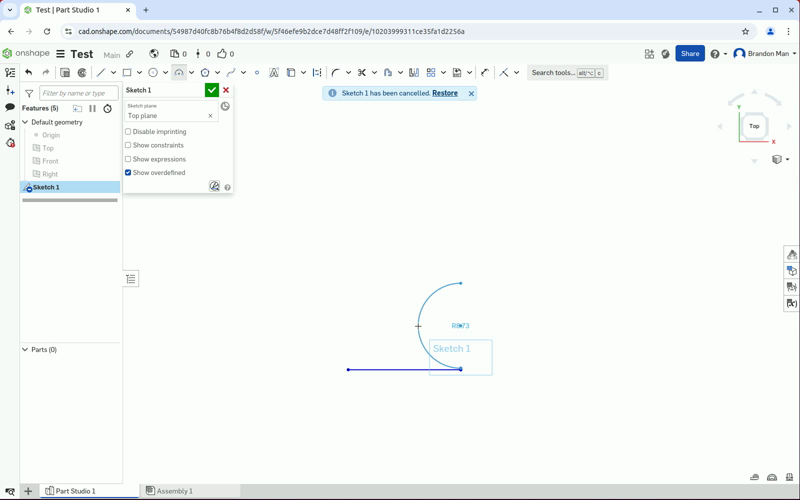
key_up(shift)
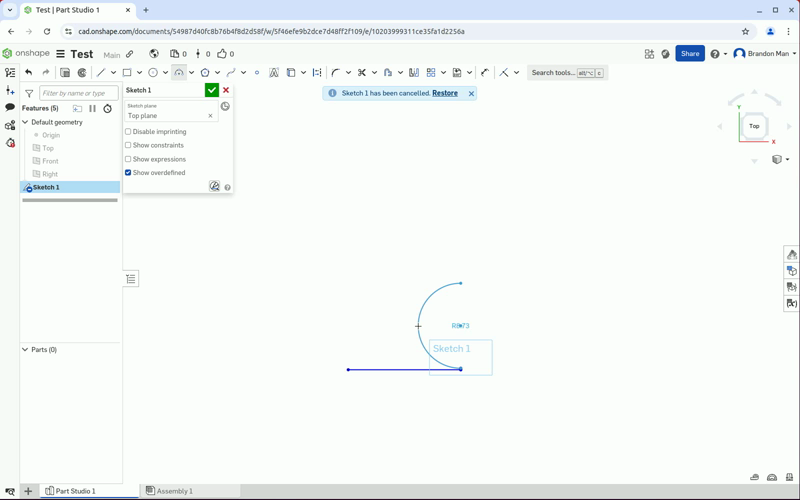
key(esc)
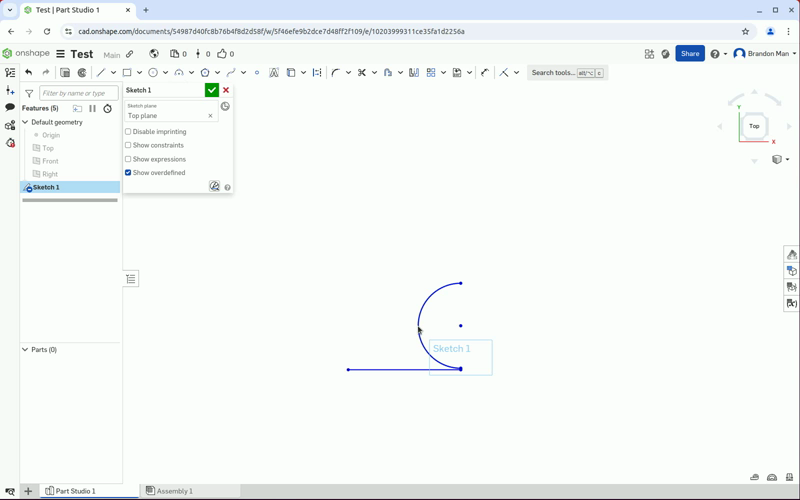
key(l)
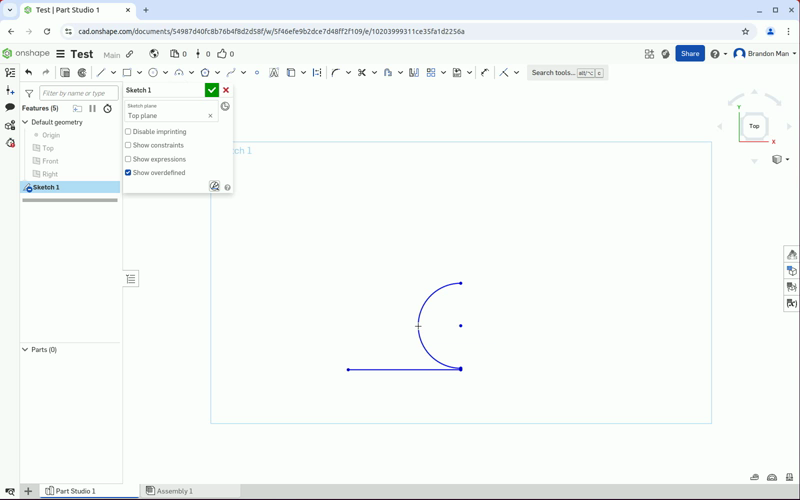
mouse_move(460, 283)
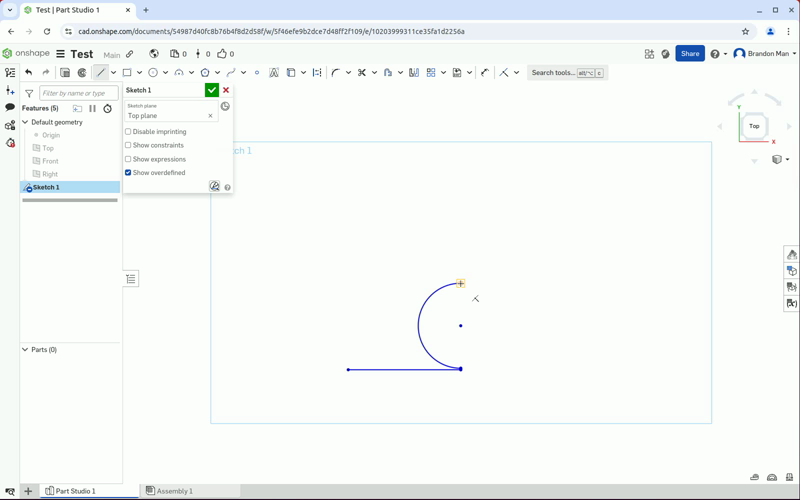
click(460, 283)
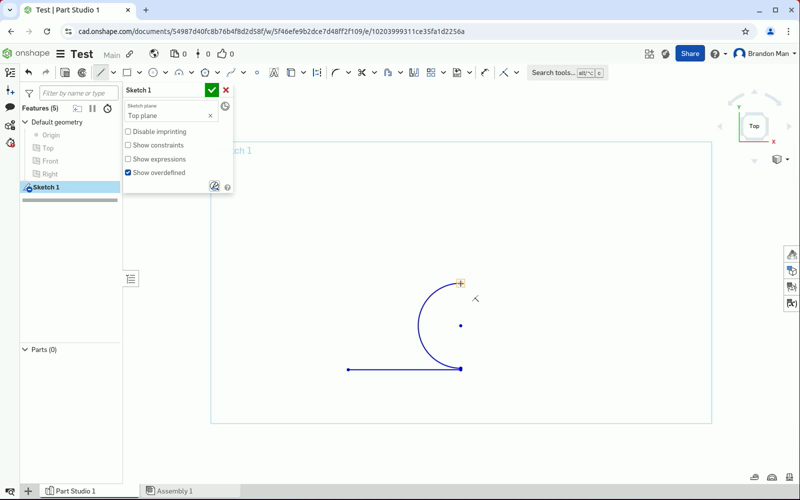
key_down(shift)
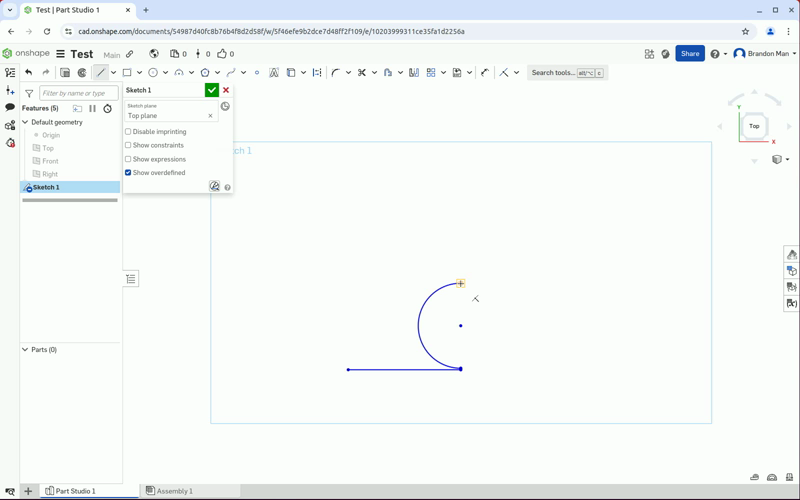
mouse_move(348, 283)
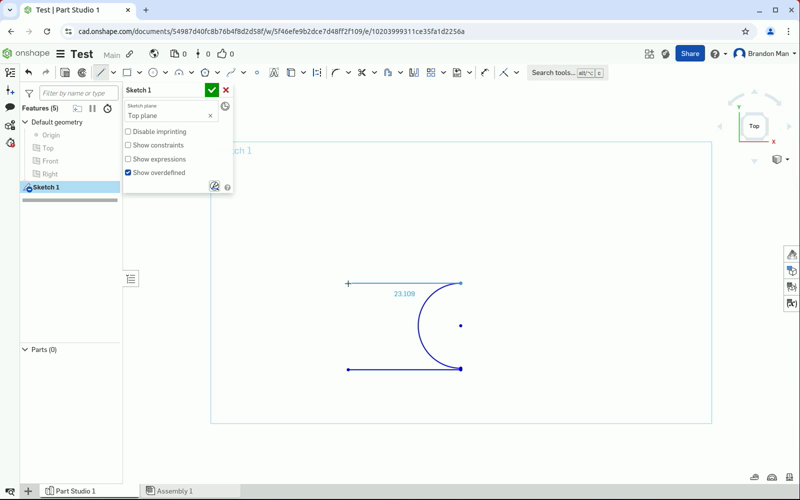
click(348, 283)
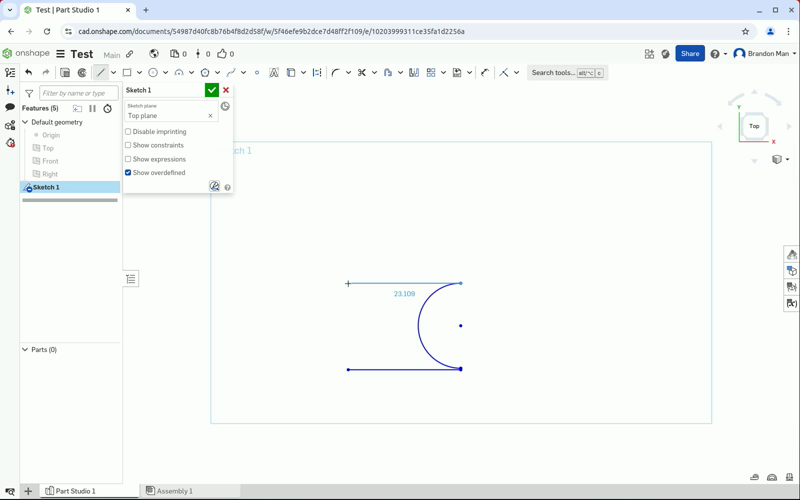
key_up(shift)
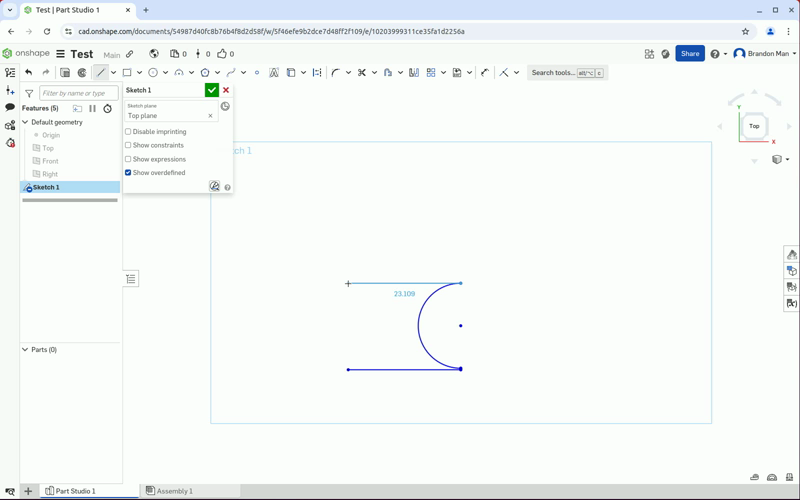
key_down(shift)
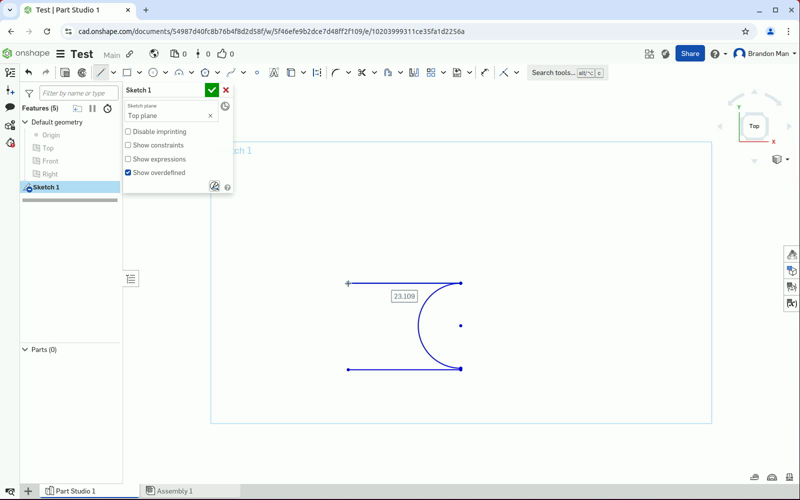
mouse_move(348, 369)
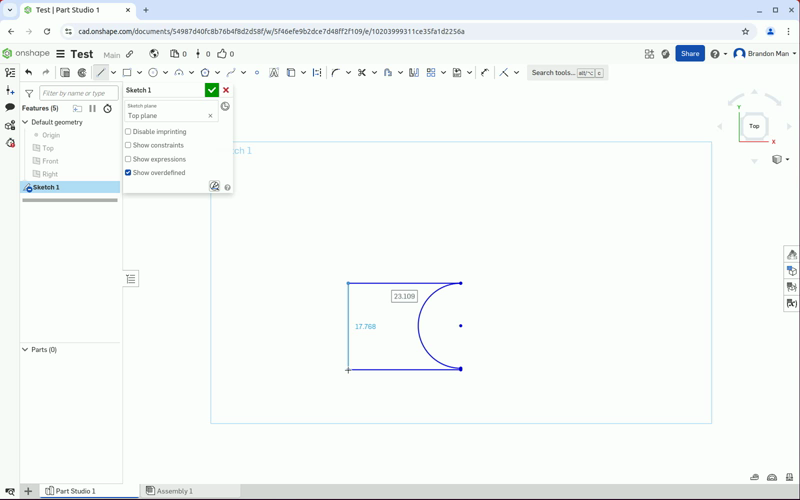
key_up(shift)
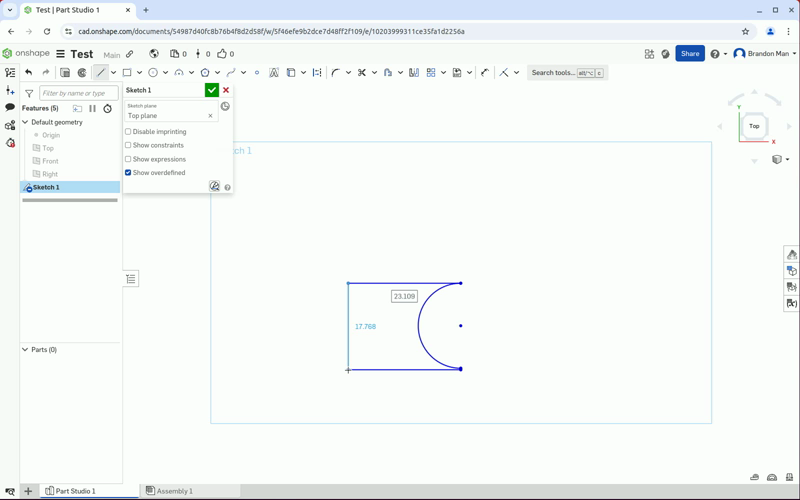
click(348, 369)
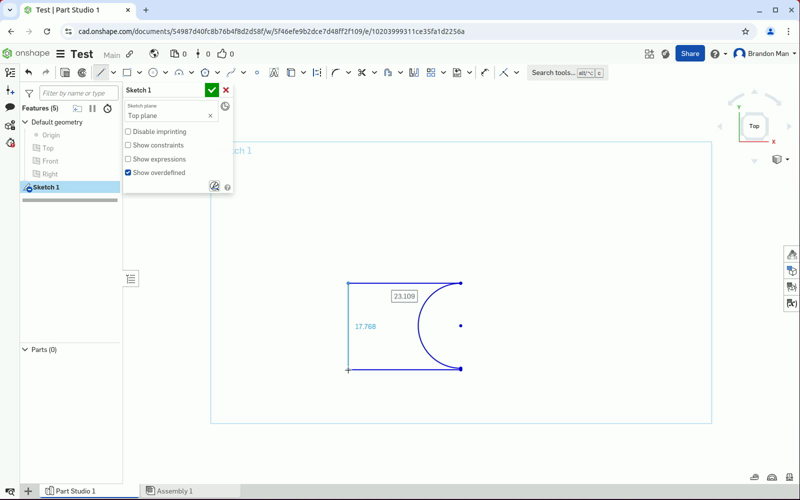
key(esc)
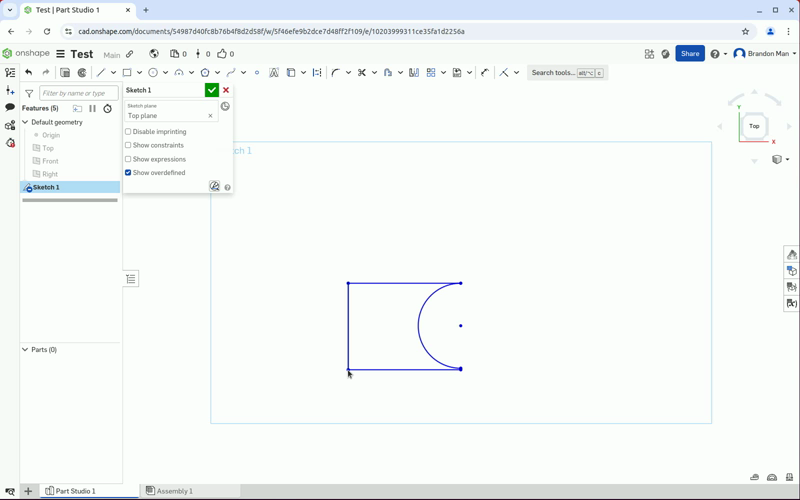
mouse_move(413, 299)
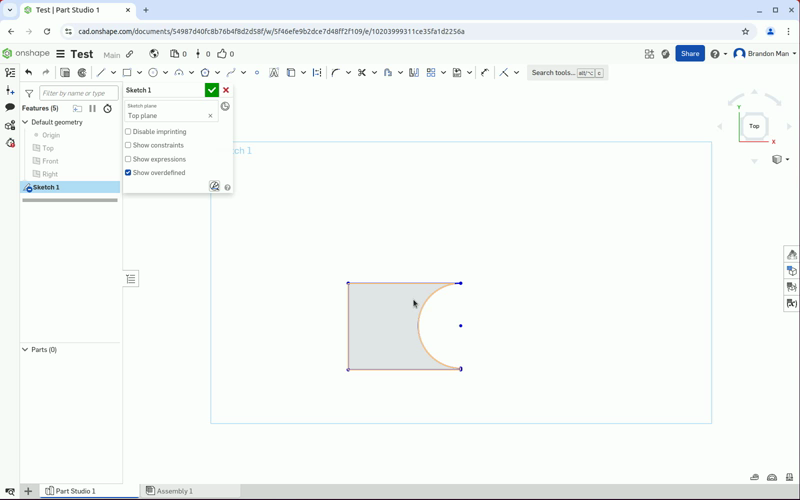
scroll(6)
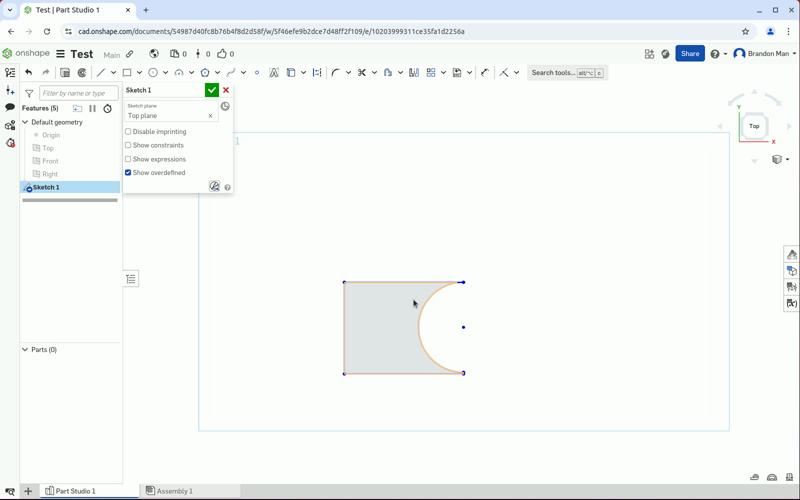
scroll(6)
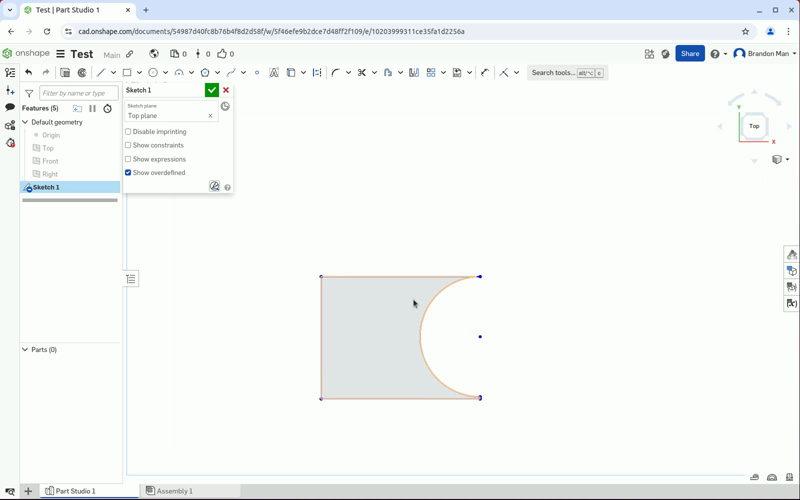
scroll(6)
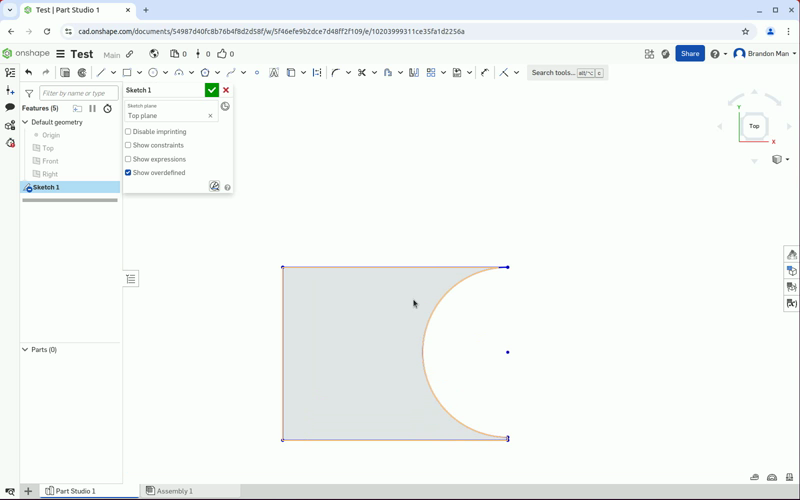
scroll(6)
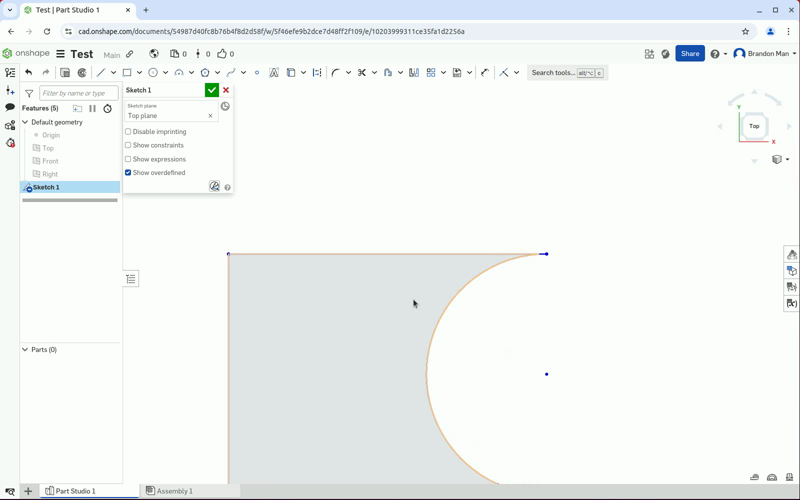
scroll(6)
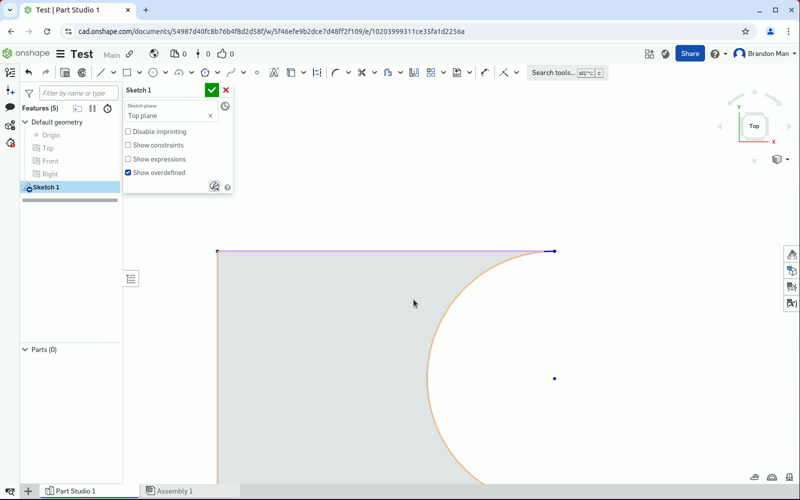
scroll(6)
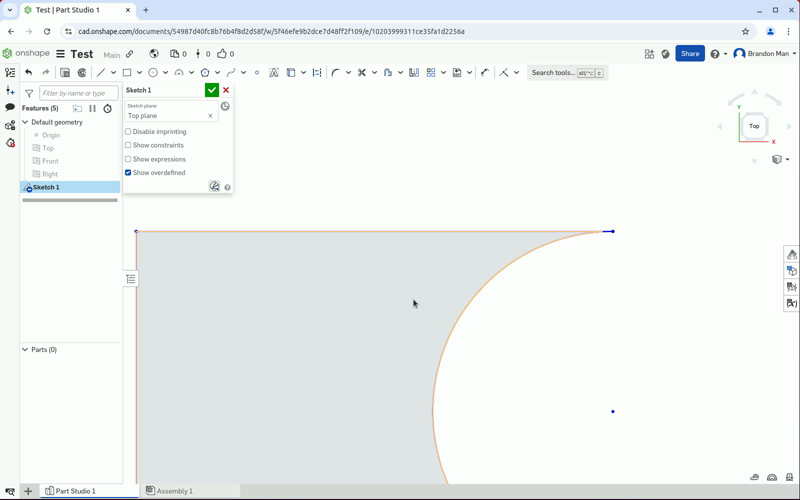
scroll(6)
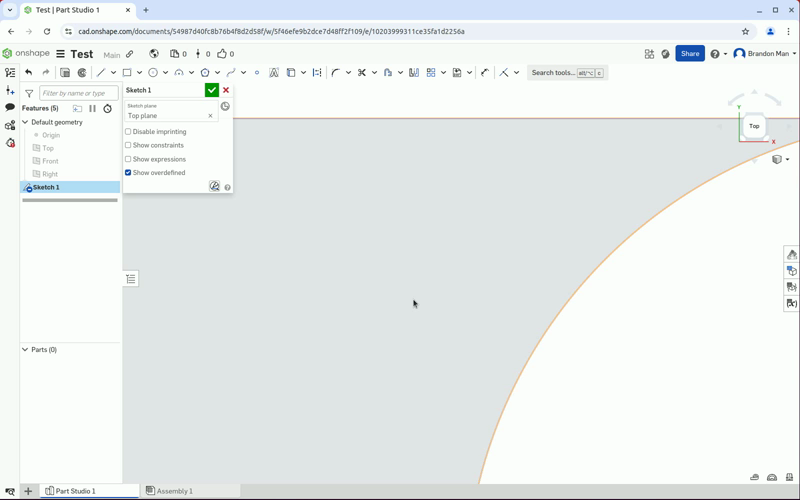
click(413, 299)
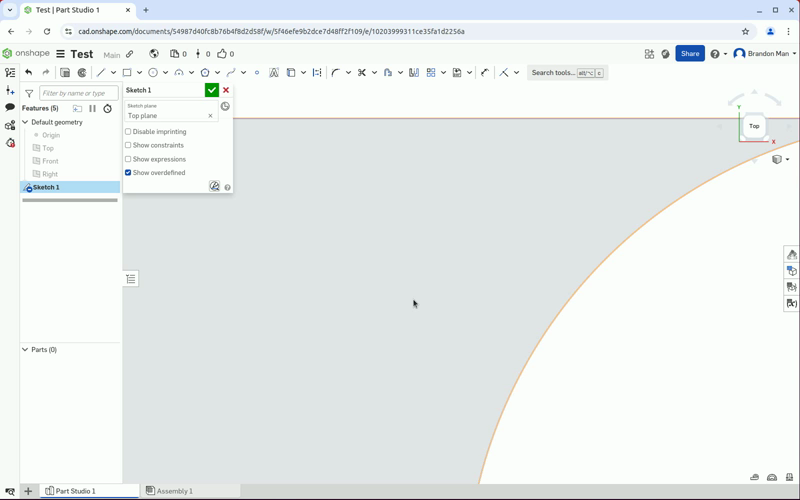
scroll(-6)
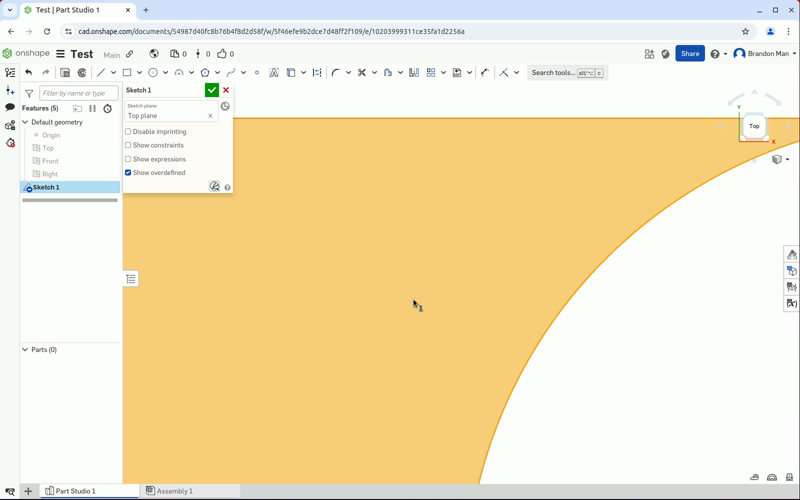
scroll(-6)
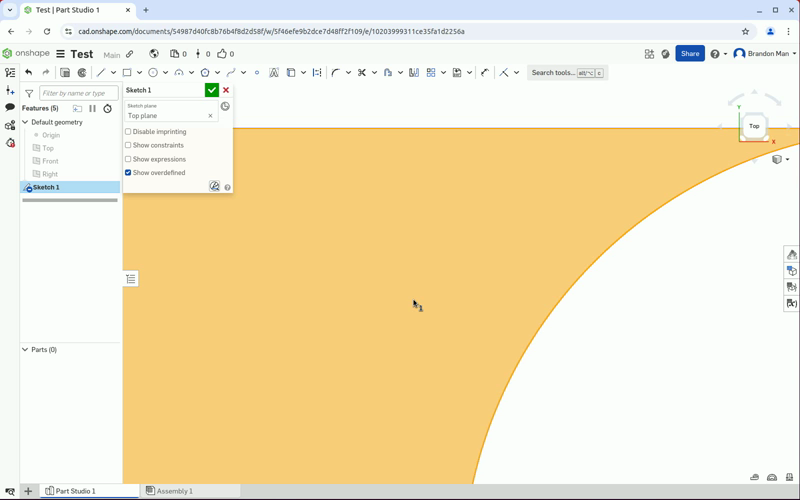
scroll(-6)
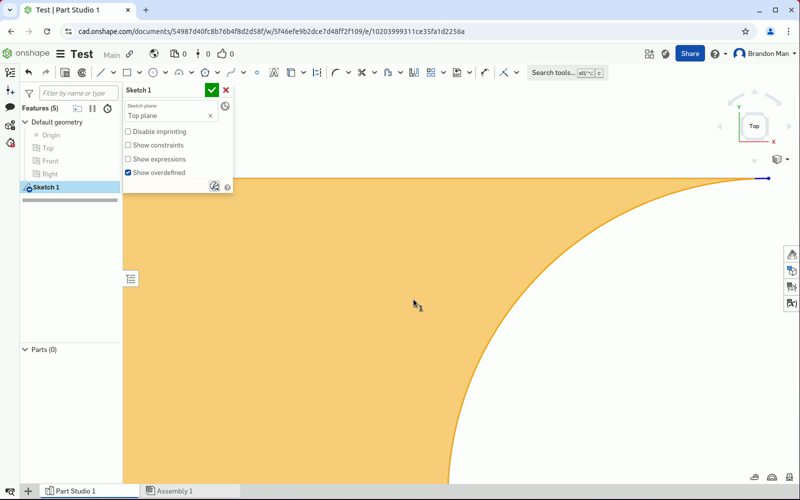
scroll(-6)
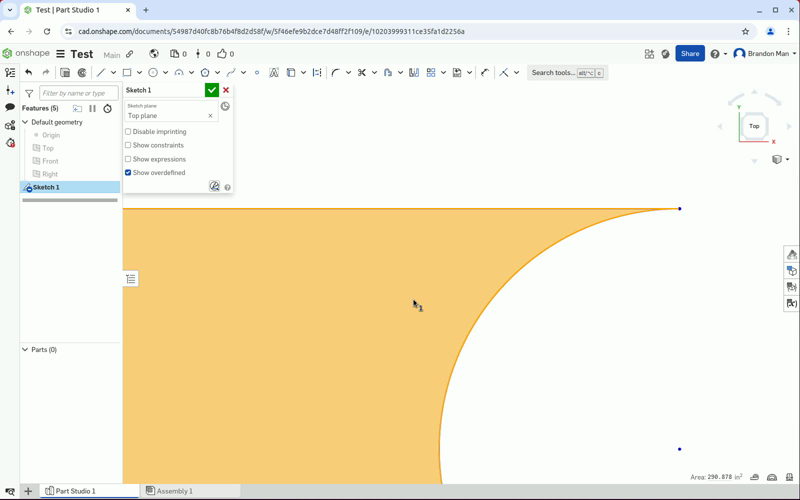
scroll(-6)
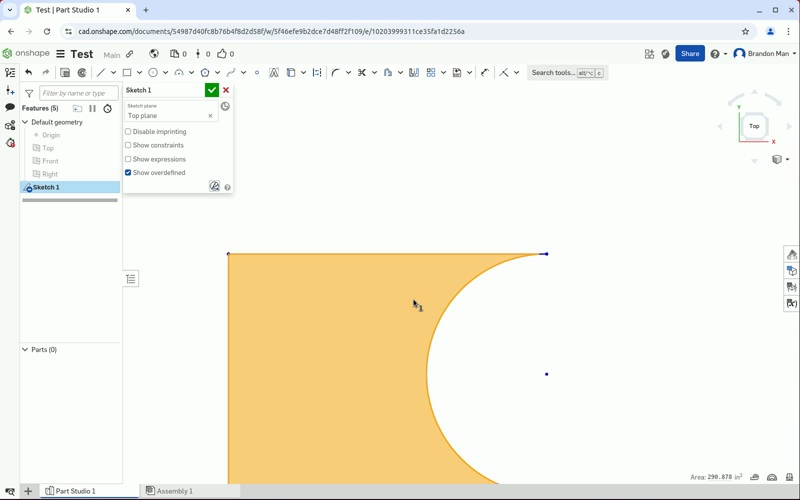
scroll(-6)
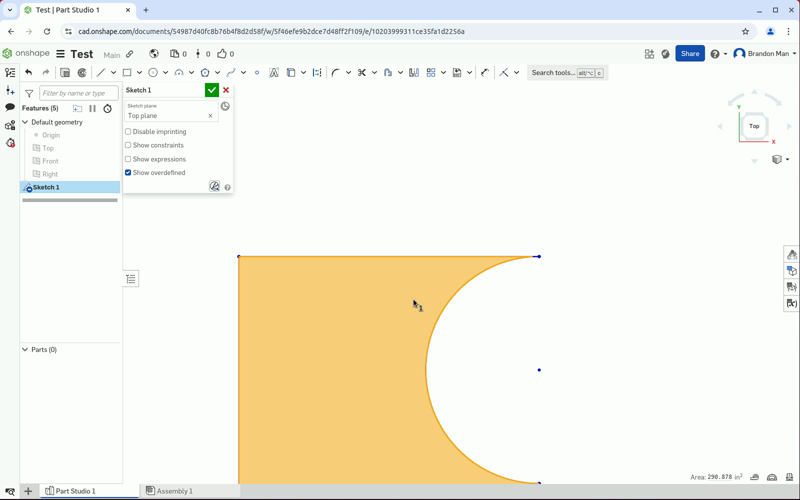
scroll(-6)
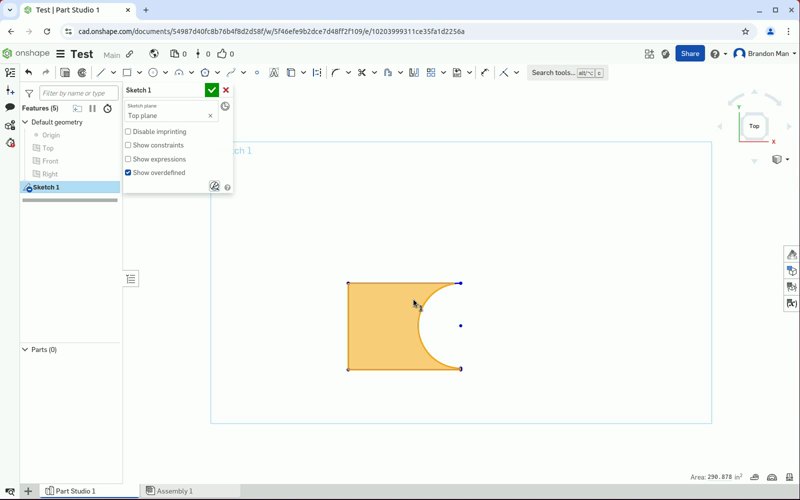
mouse_move(73, 352)
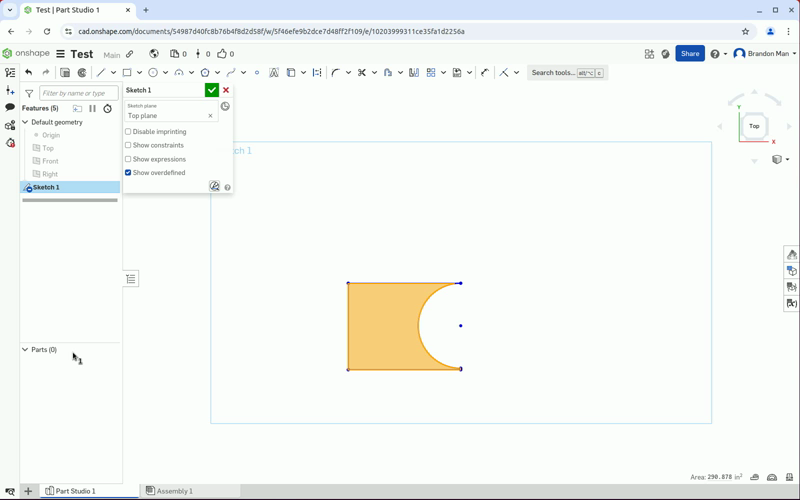
key(shift+y)
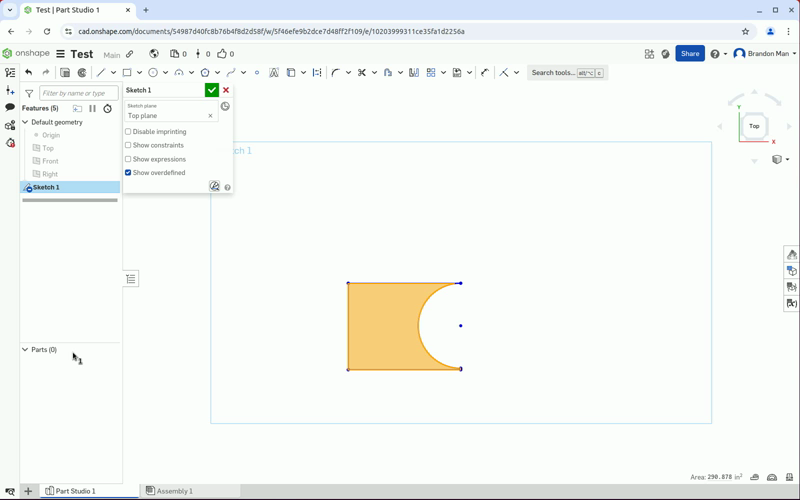
key(shift+e)
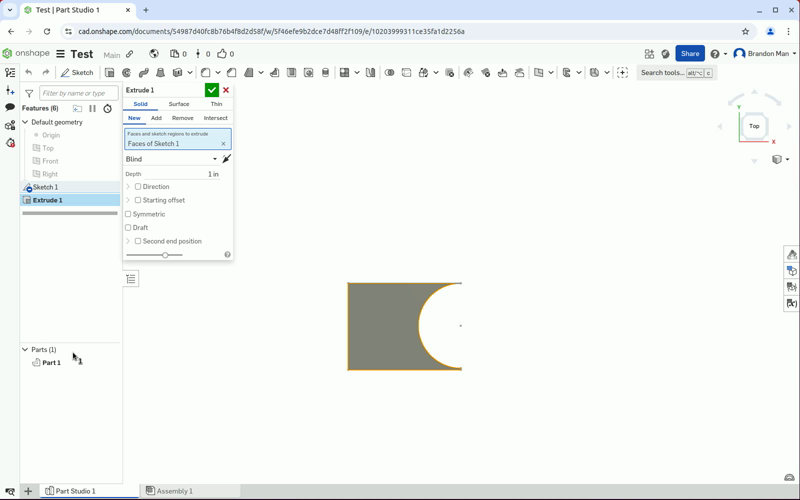
mouse_move(143, 106)
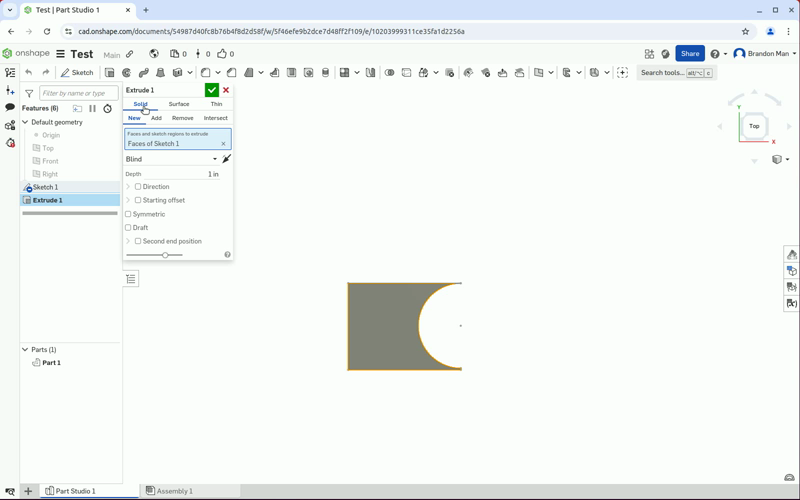
click(143, 106)
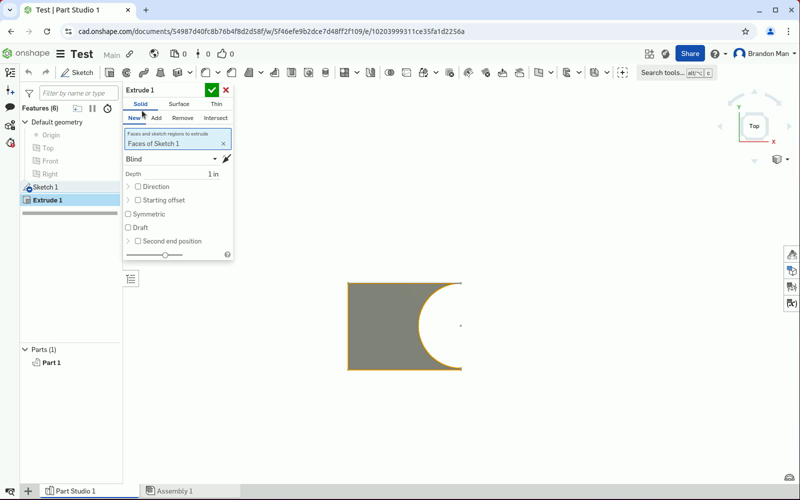
mouse_move(137, 120)
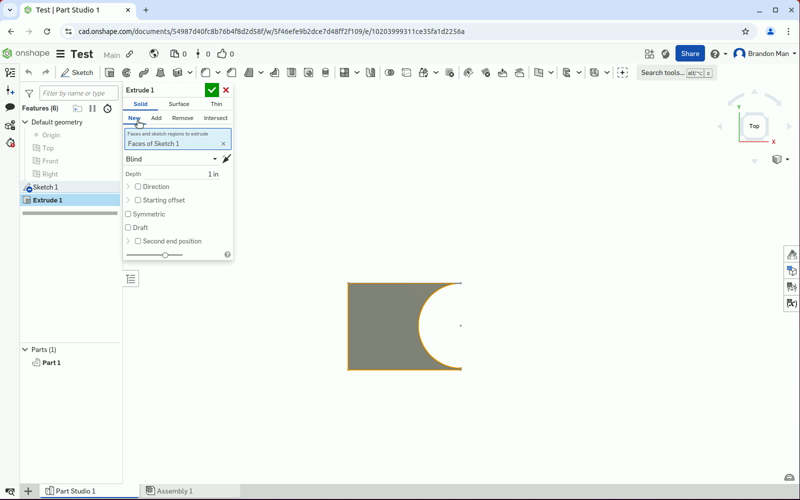
click(137, 120)
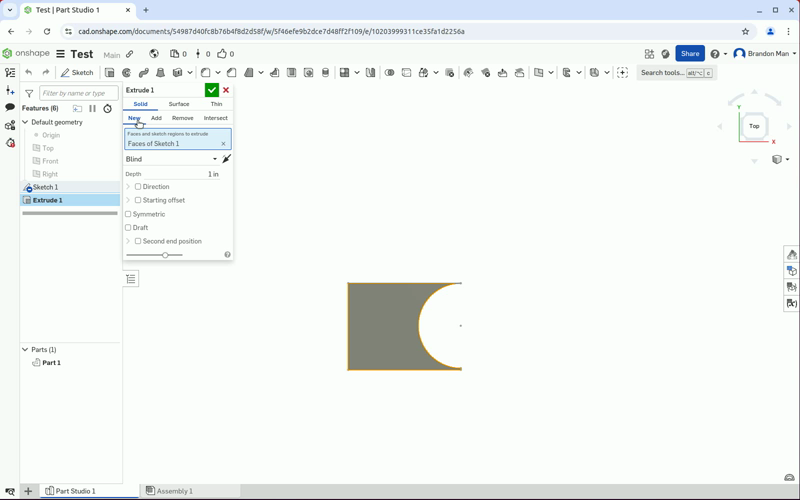
key(tab, 4)
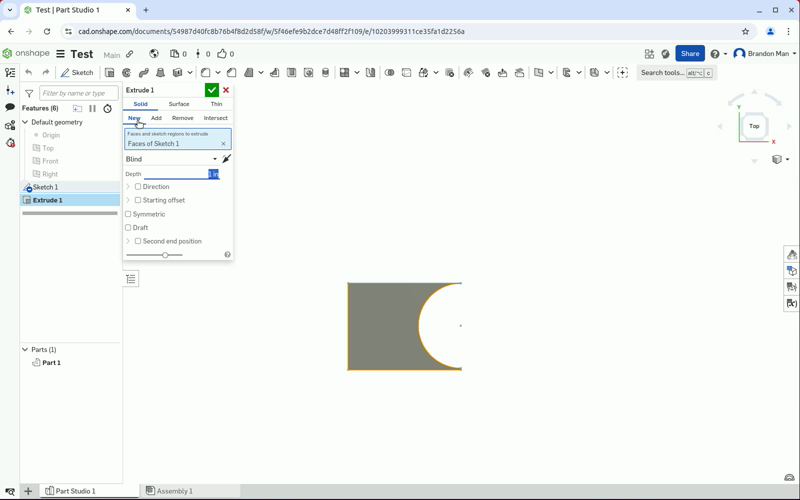
text(3.851)
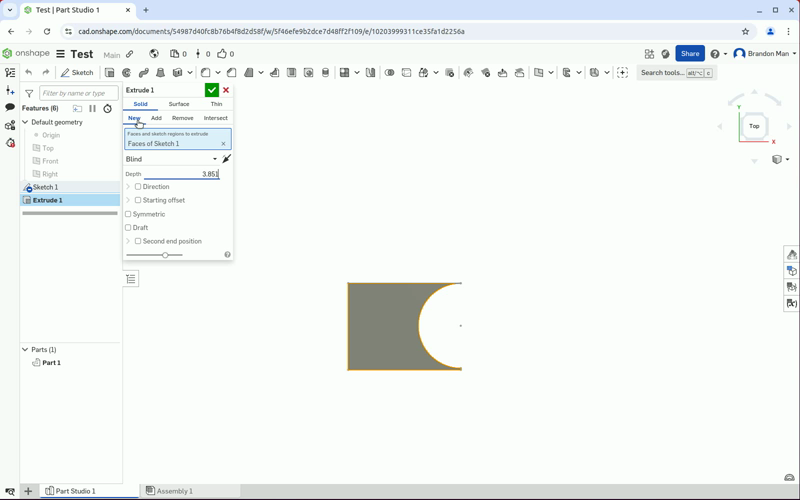
key(enter)
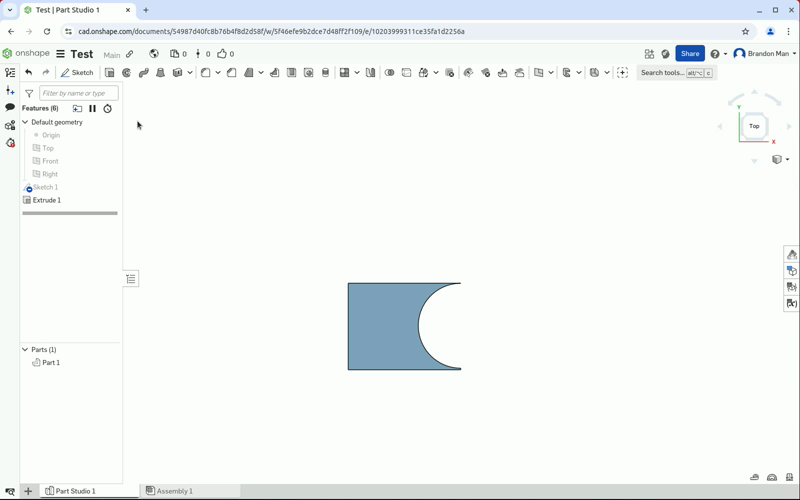
key(shift+h)
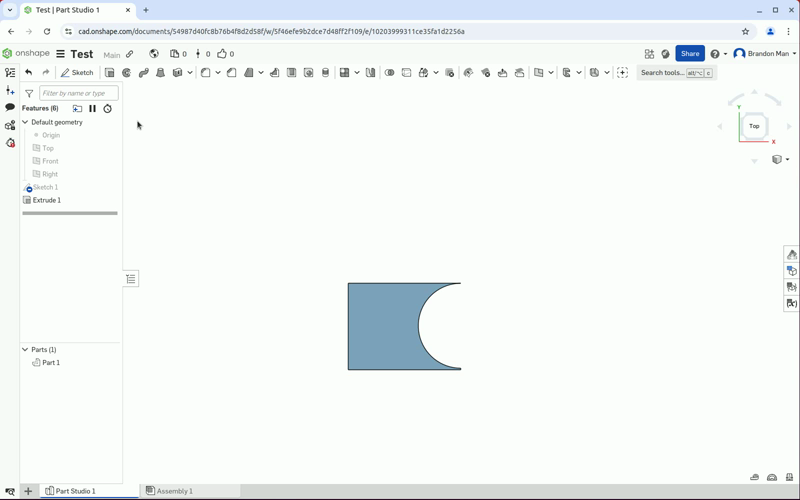
key(shift+h)
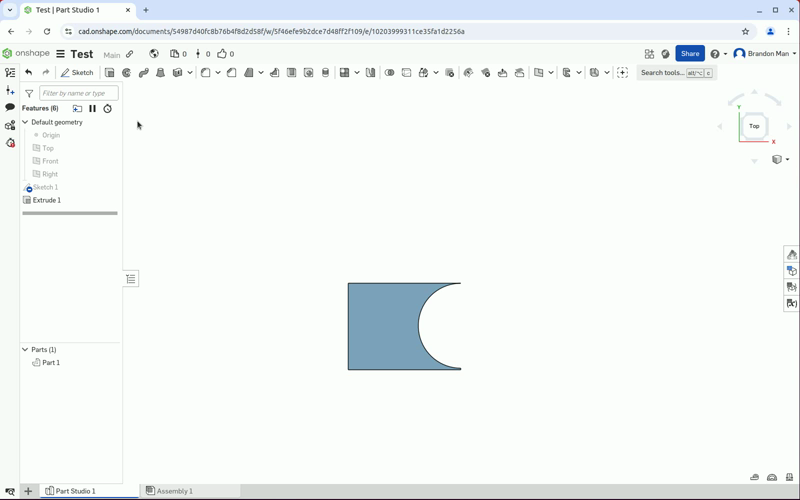
mouse_move(73, 189)
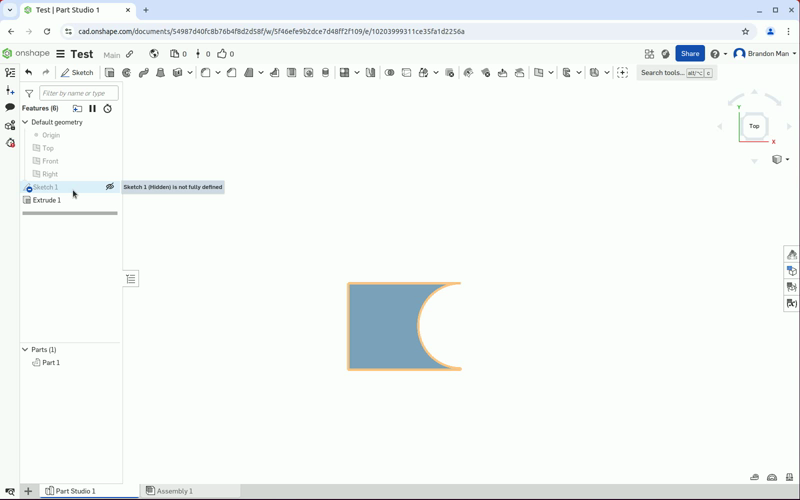
click(73, 189)
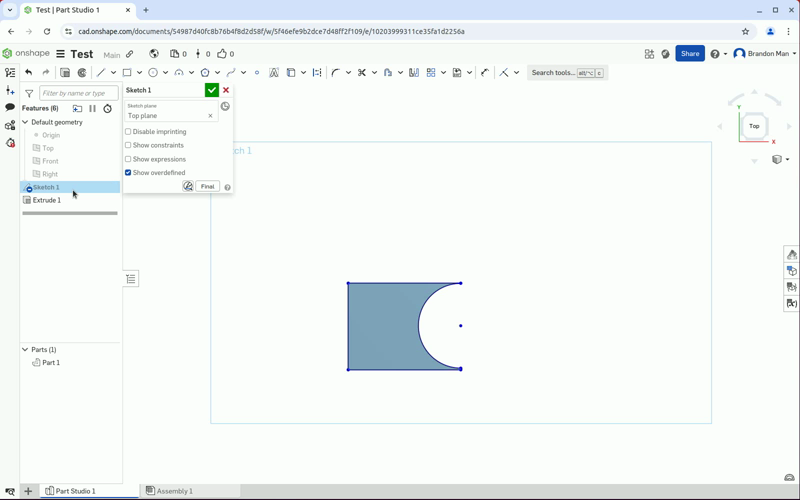
mouse_move(229, 92)
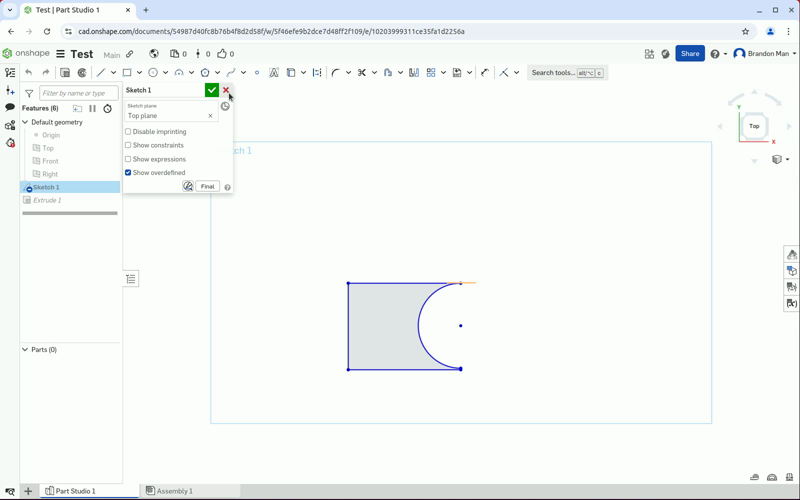
click(229, 92)
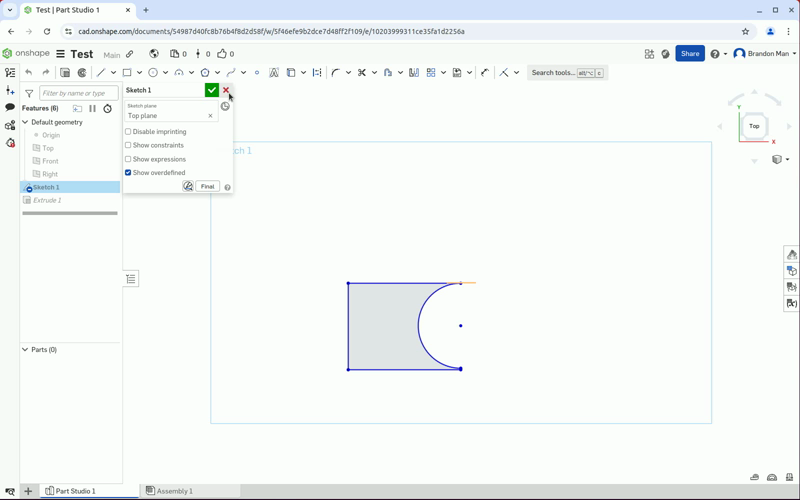
key(shift+s)
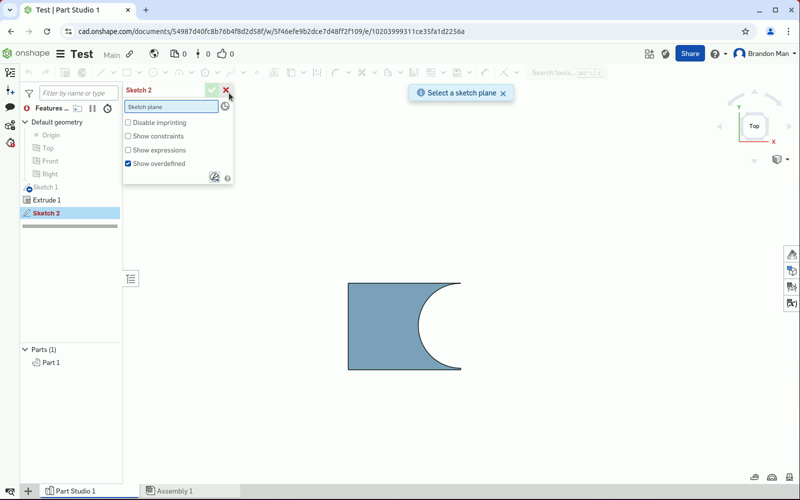
mouse_move(73, 150)
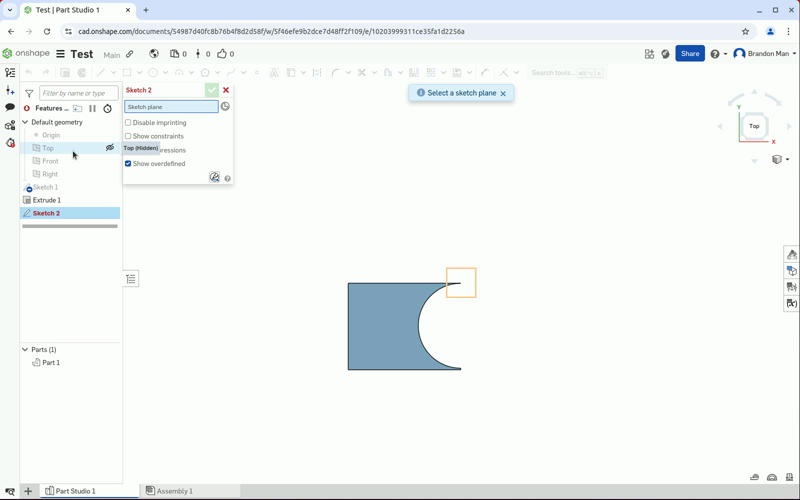
click(73, 150)
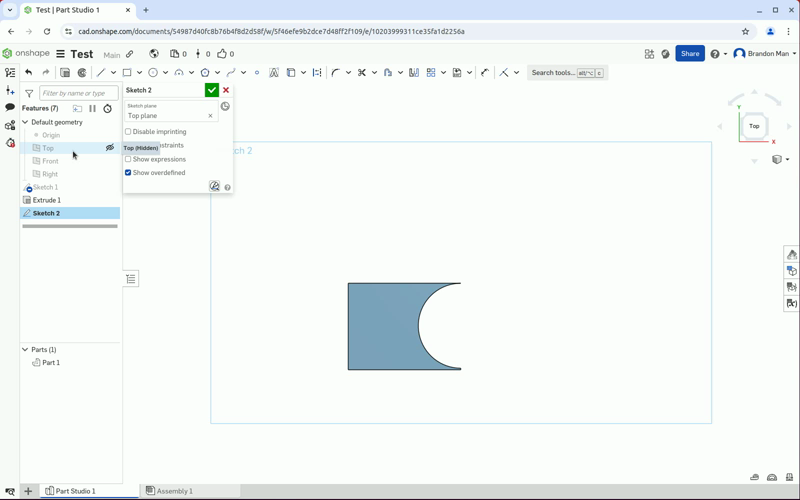
mouse_move(73, 352)
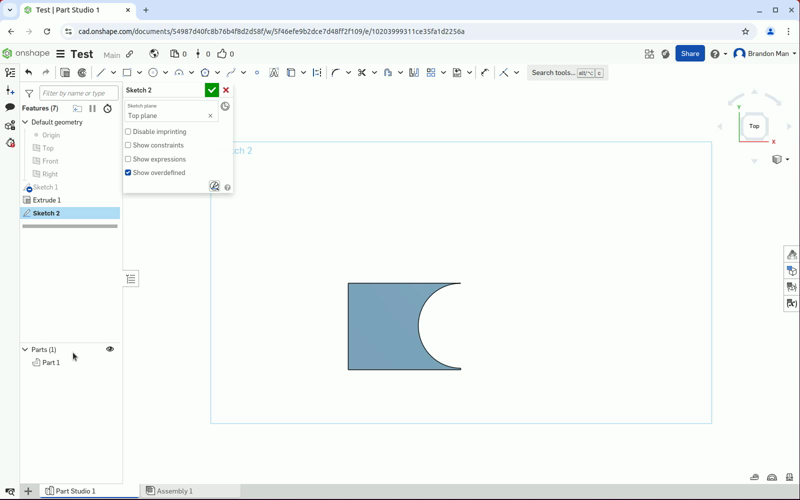
key(y)
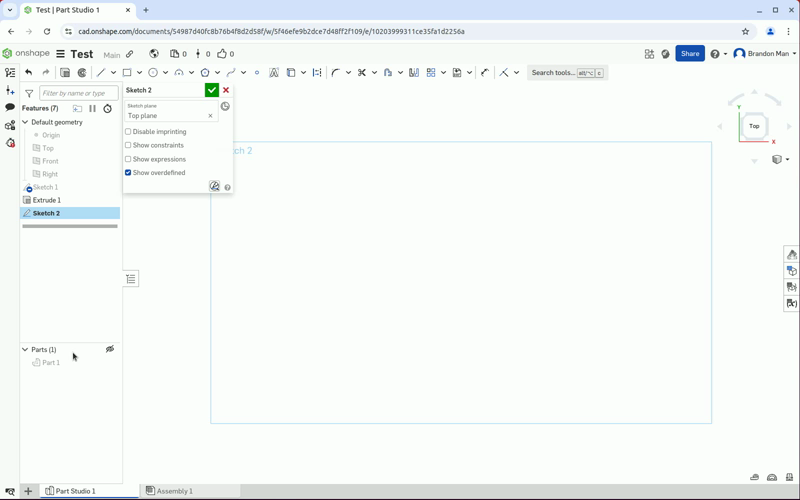
key(l)
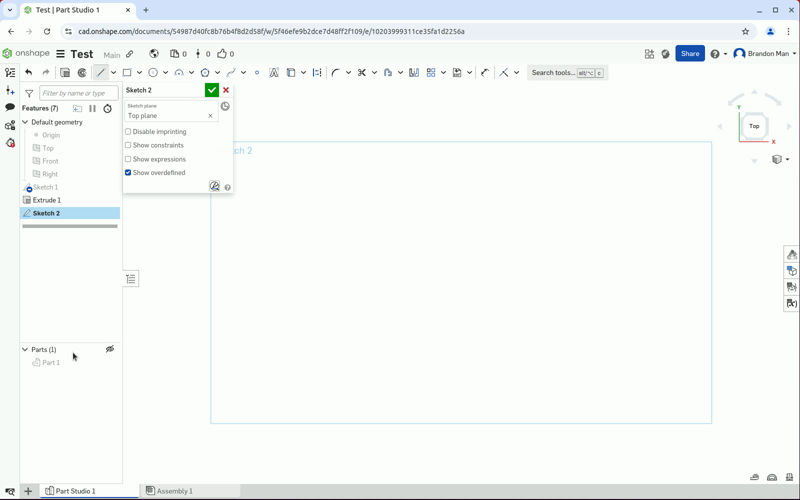
key_down(shift)
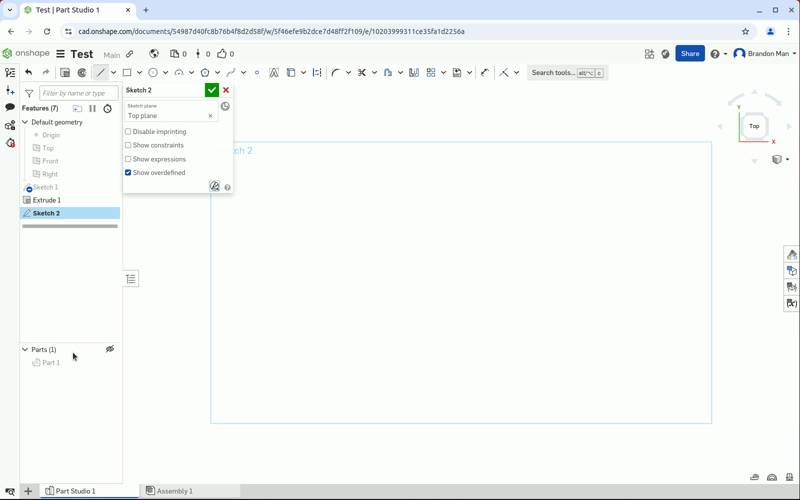
mouse_move(460, 368)
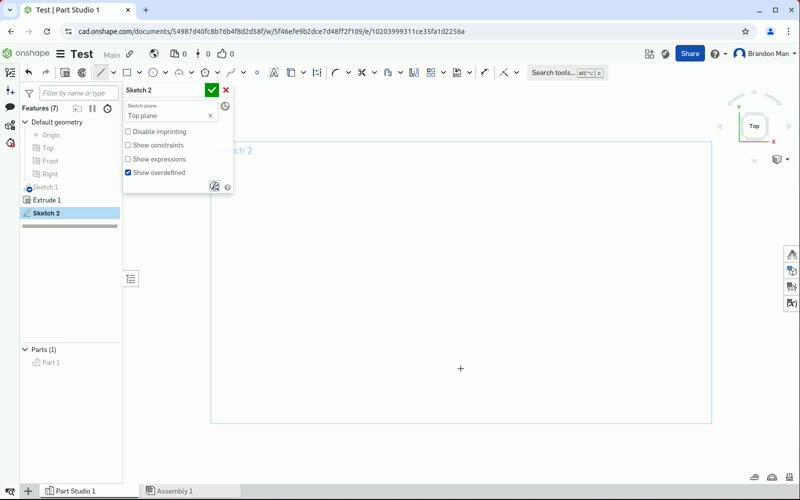
click(460, 368)
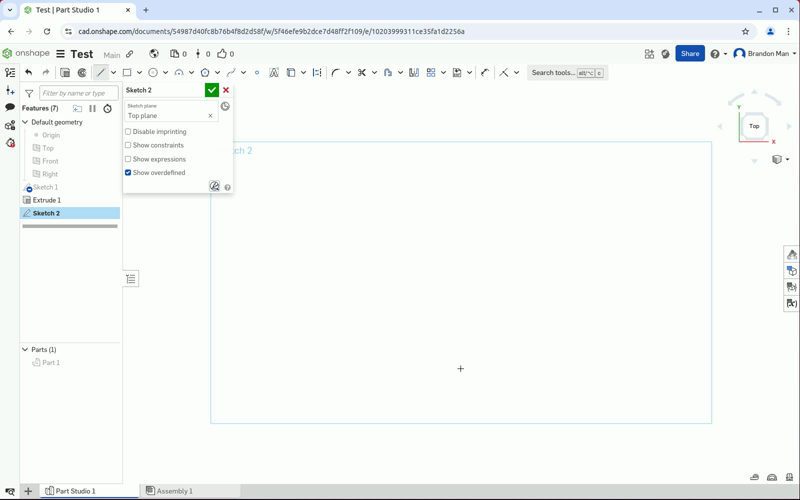
key_up(shift)
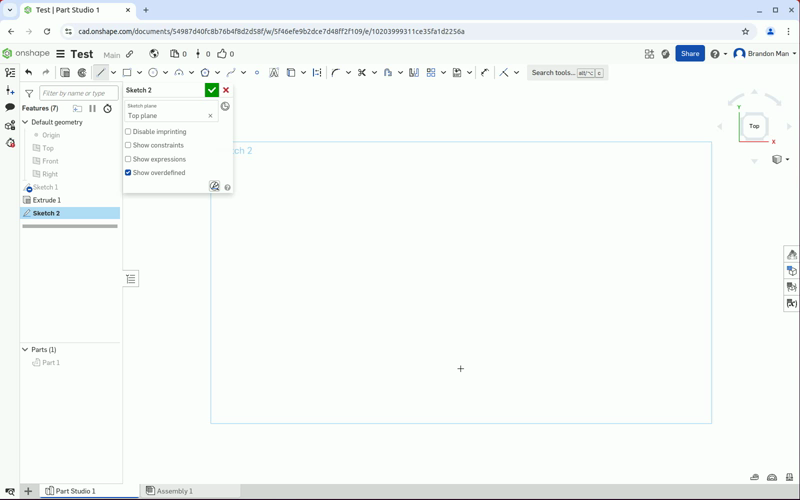
key_down(shift)
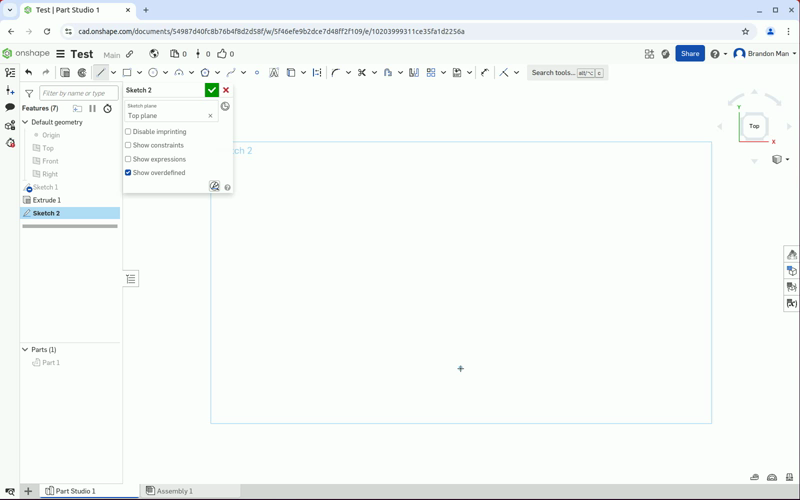
mouse_move(490, 368)
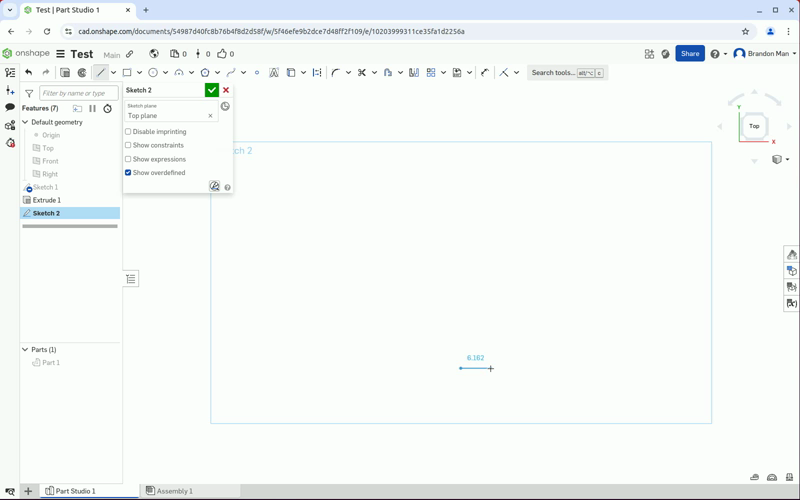
mouse_move(460, 347)
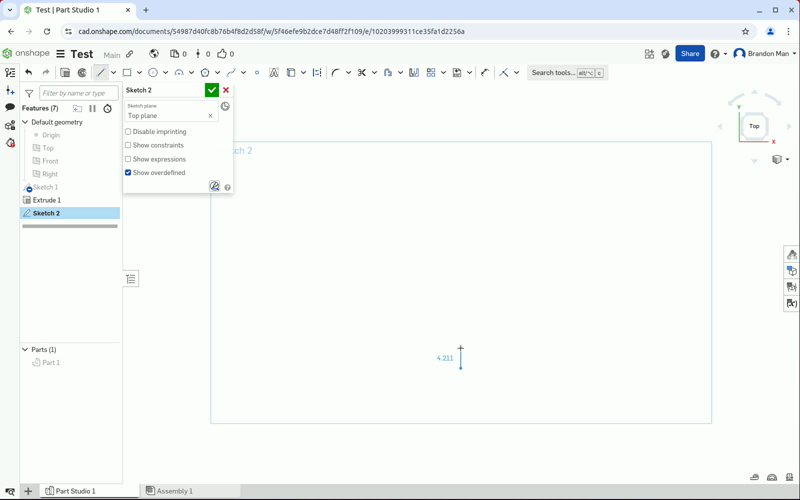
click(460, 347)
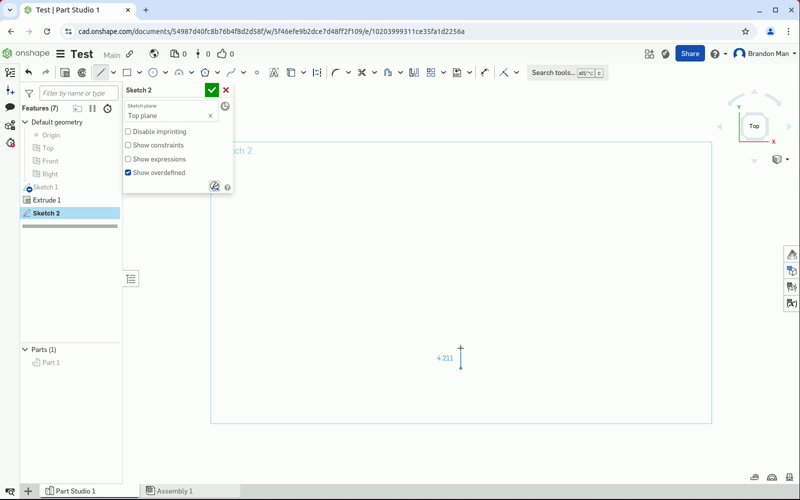
key_up(shift)
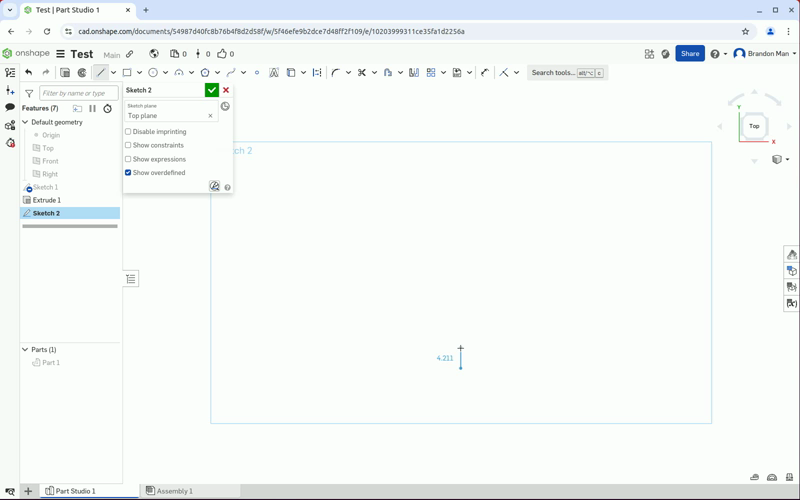
key(esc)
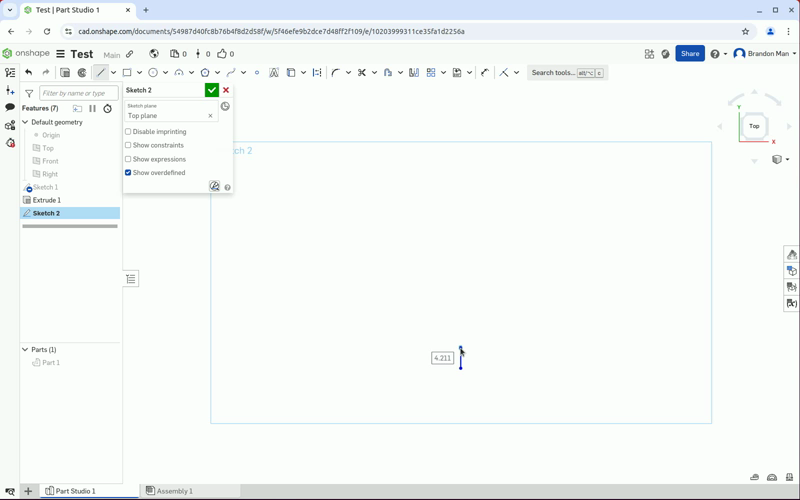
key(a)
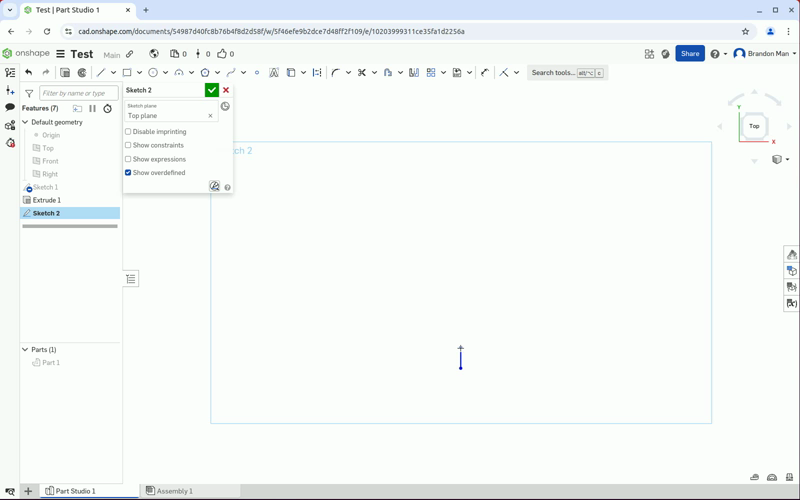
mouse_move(460, 347)
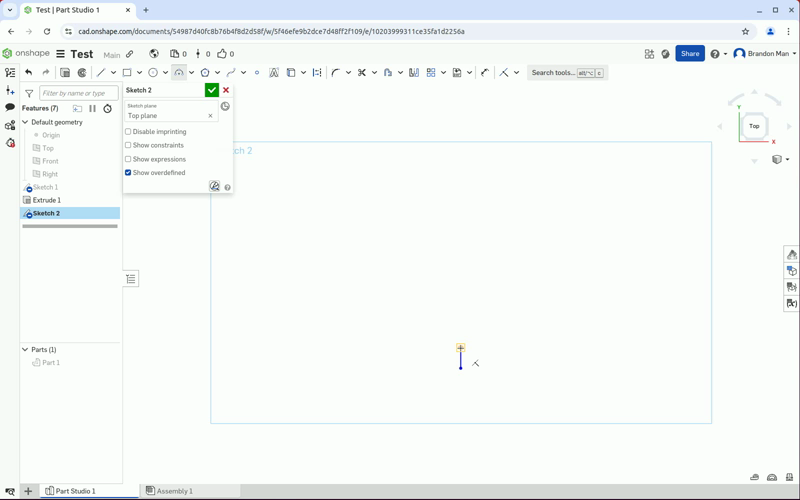
click(460, 347)
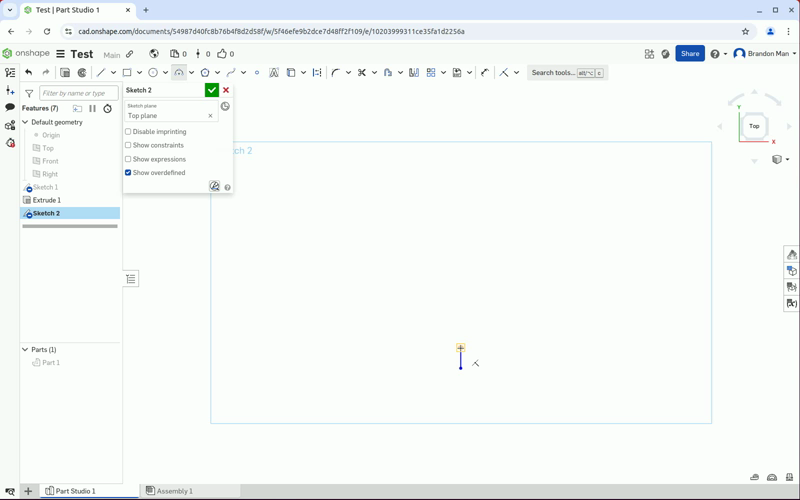
key_down(shift)
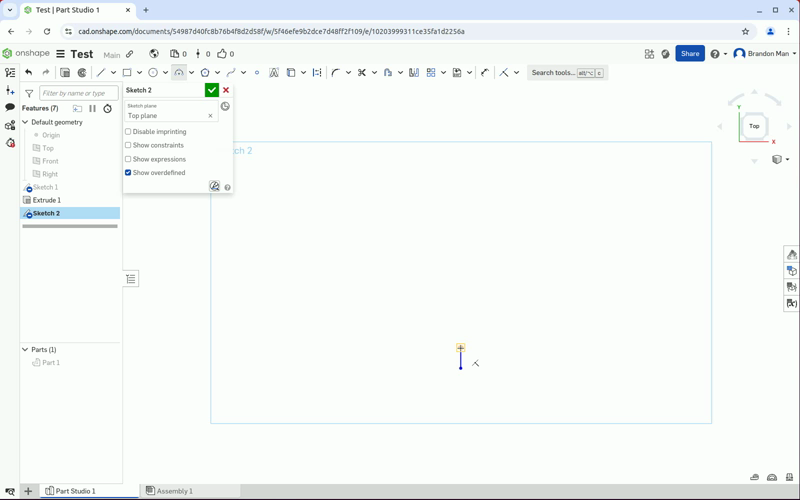
mouse_move(460, 303)
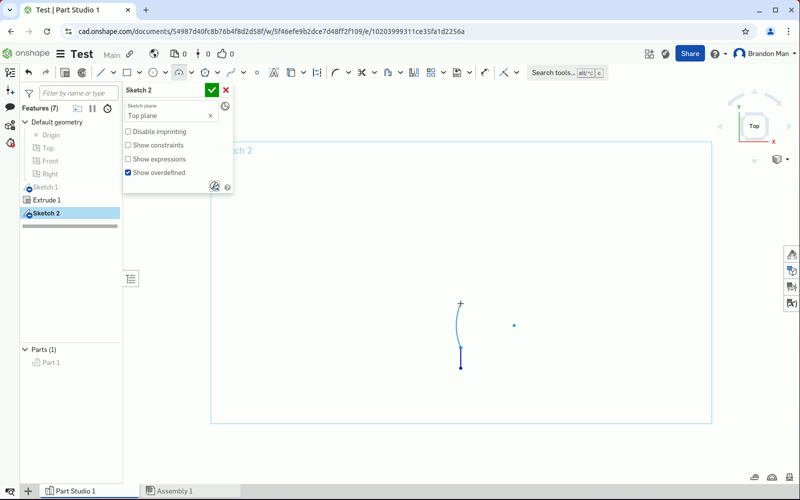
click(460, 303)
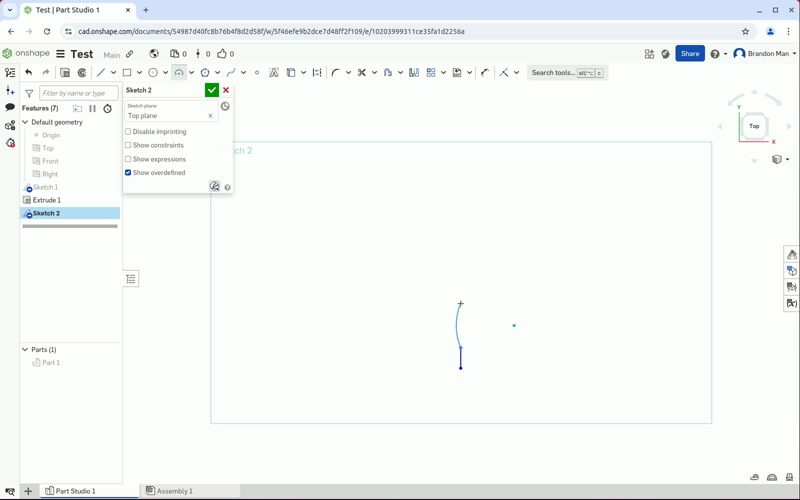
mouse_move(438, 325)
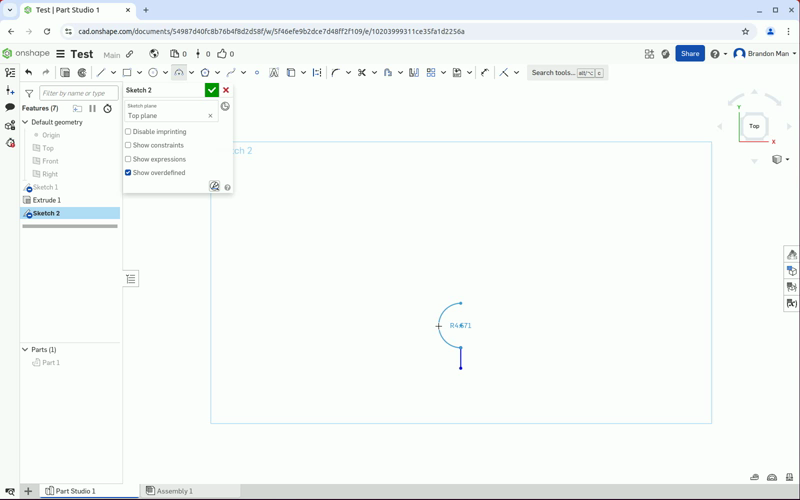
click(438, 325)
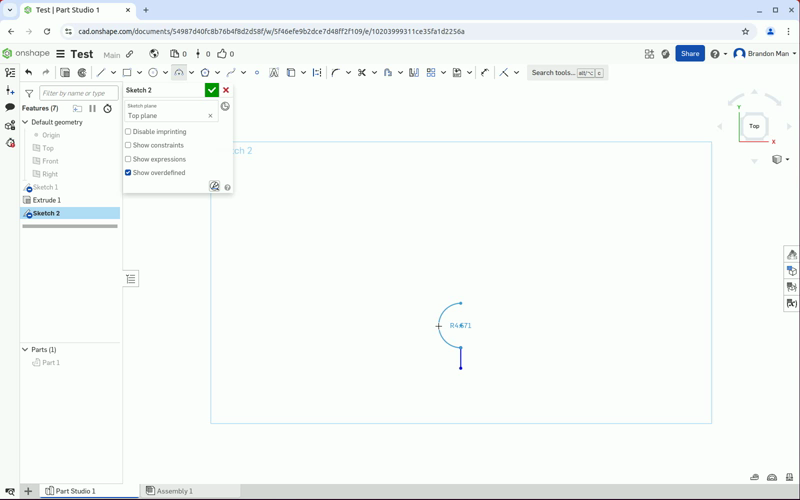
key_up(shift)
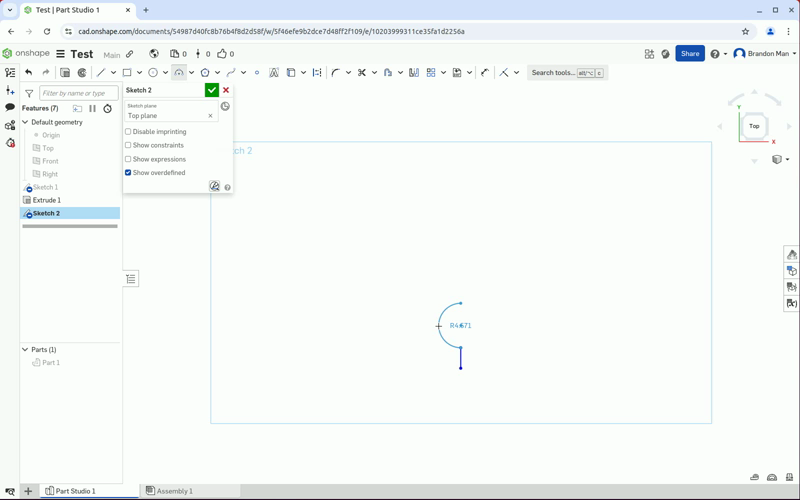
key(esc)
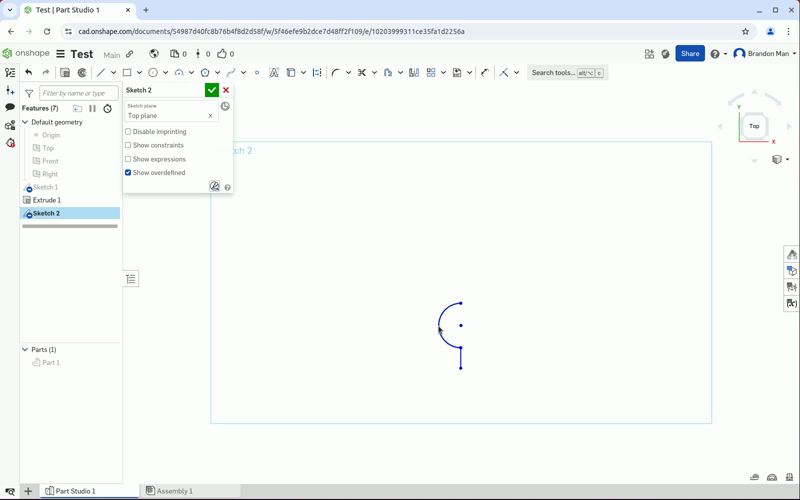
key(l)
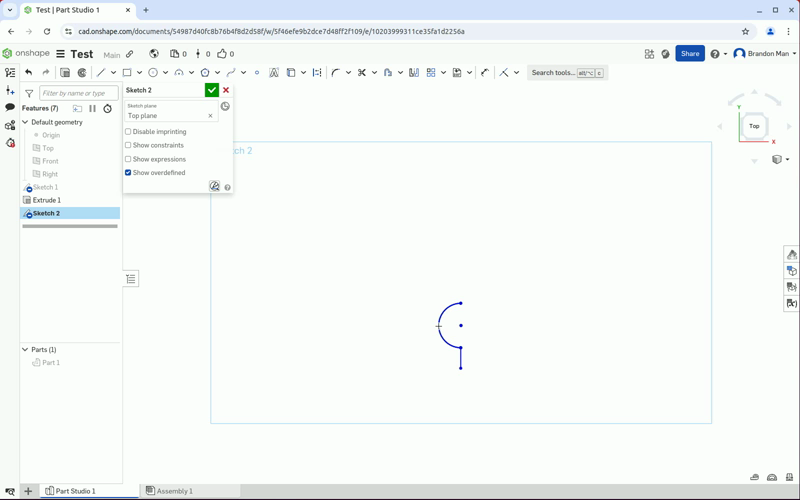
mouse_move(460, 303)
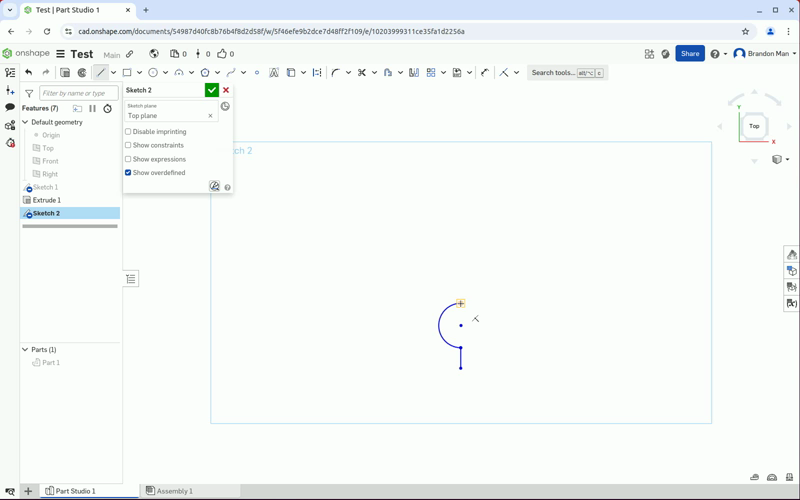
click(460, 303)
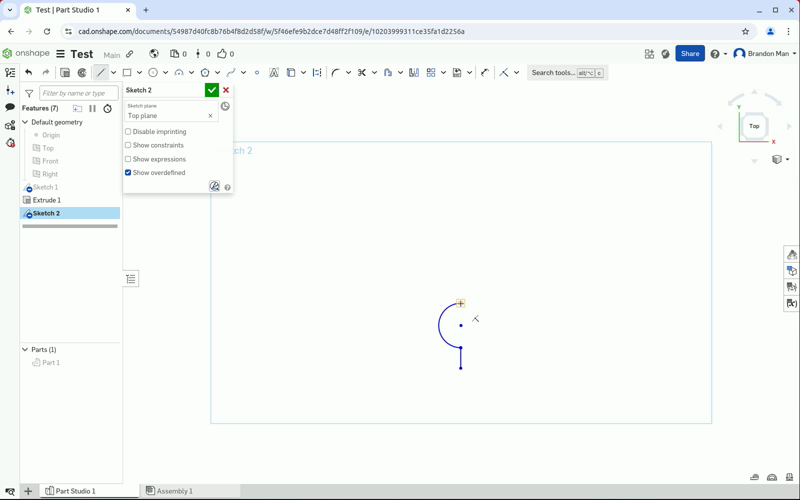
key_down(shift)
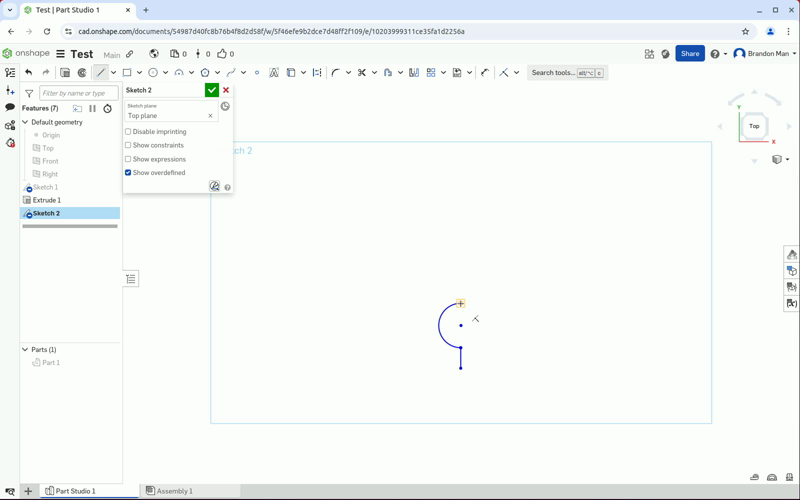
mouse_move(490, 303)
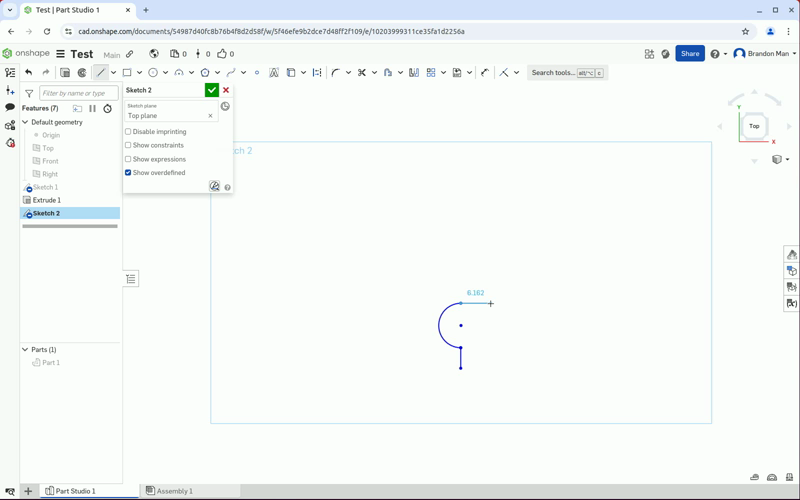
mouse_move(460, 282)
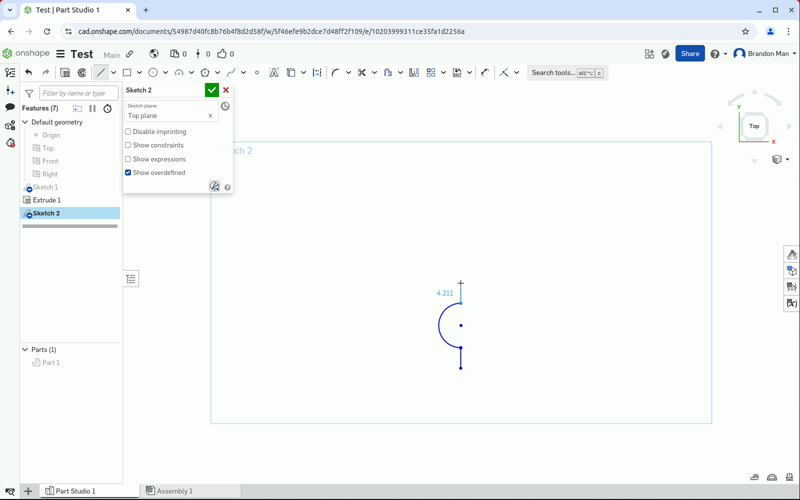
click(460, 282)
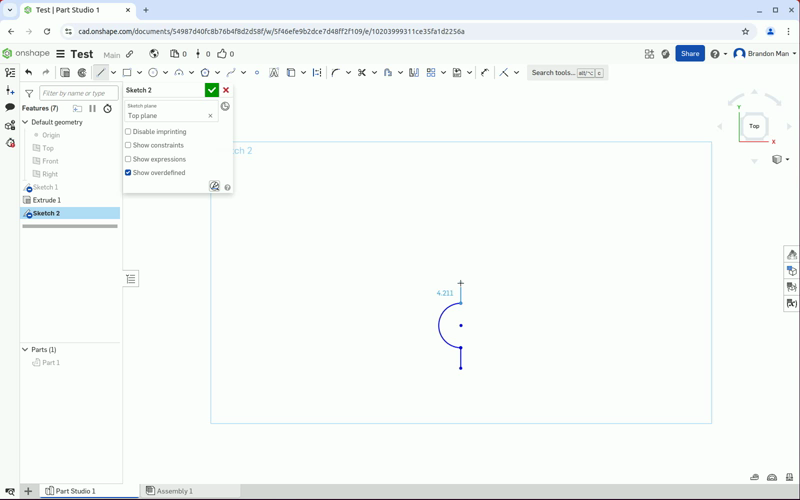
key_up(shift)
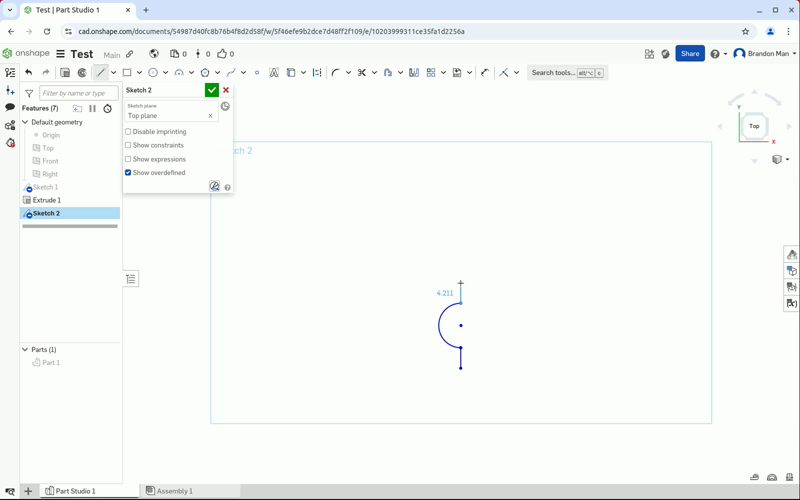
key(esc)
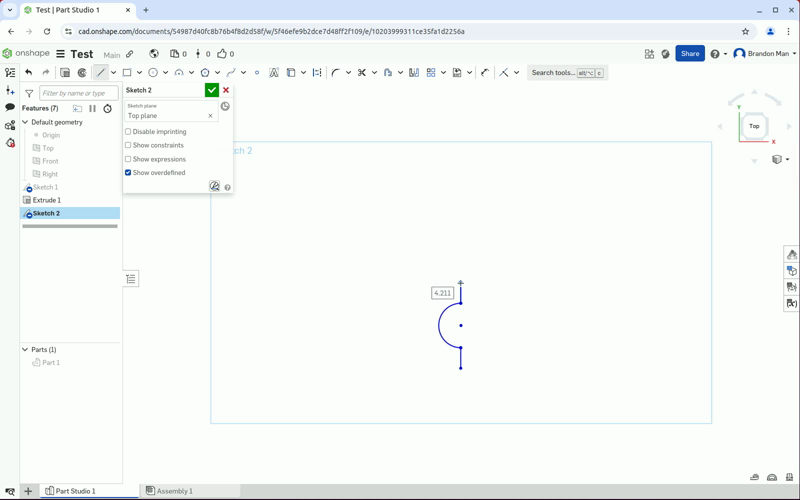
key(a)
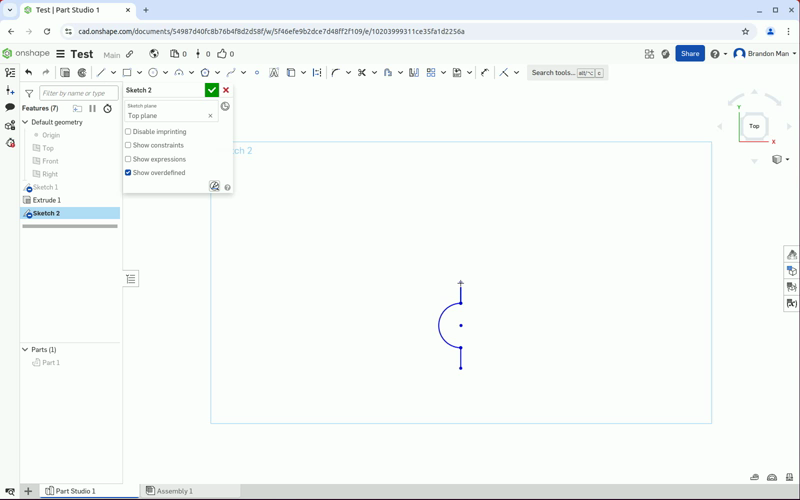
mouse_move(460, 282)
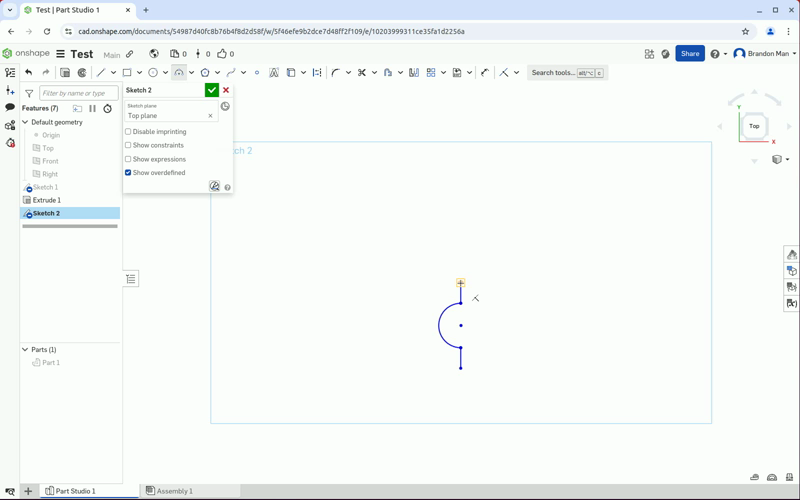
click(460, 282)
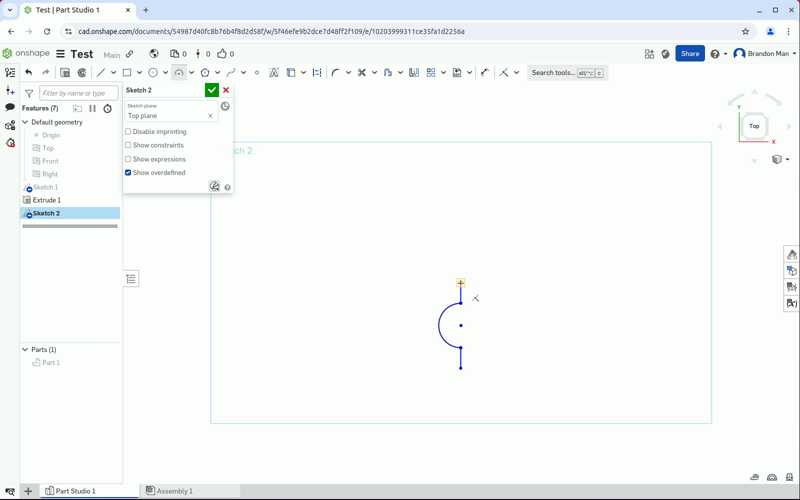
mouse_move(460, 368)
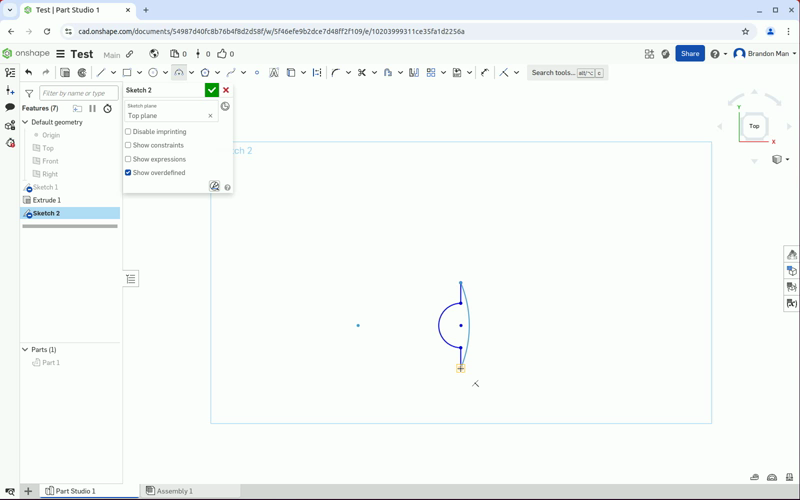
click(460, 368)
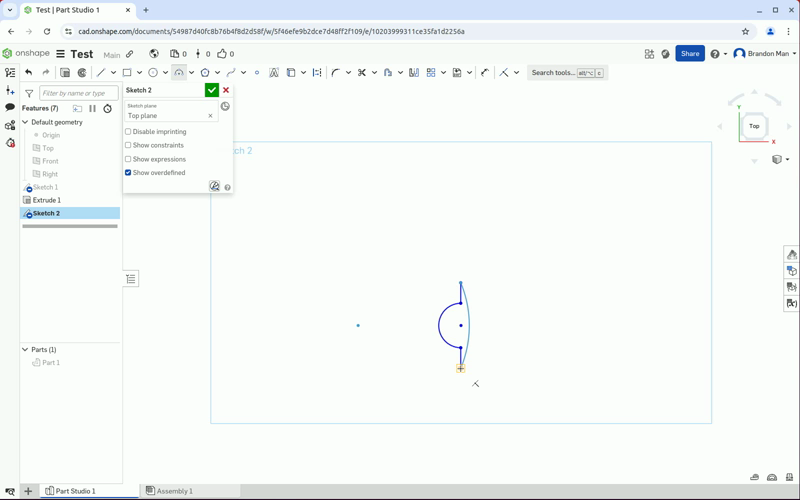
key_down(shift)
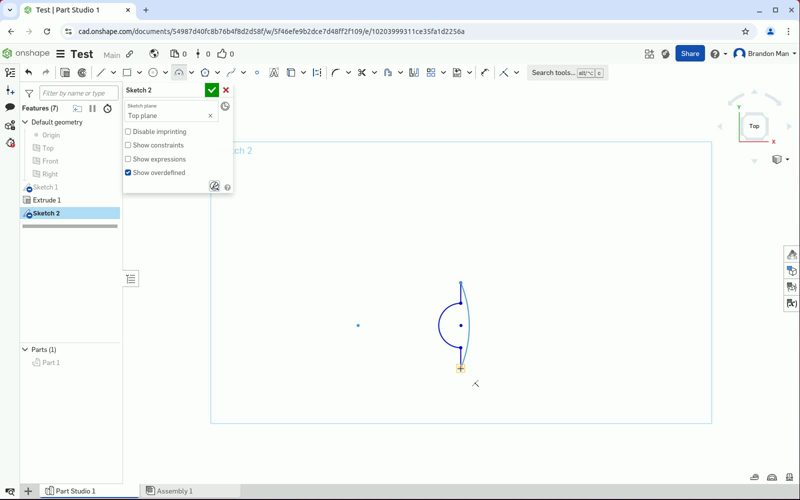
mouse_move(417, 325)
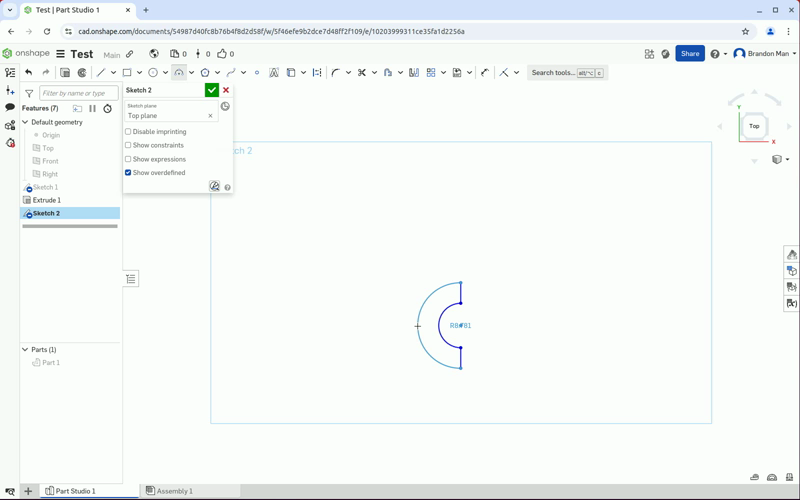
click(417, 325)
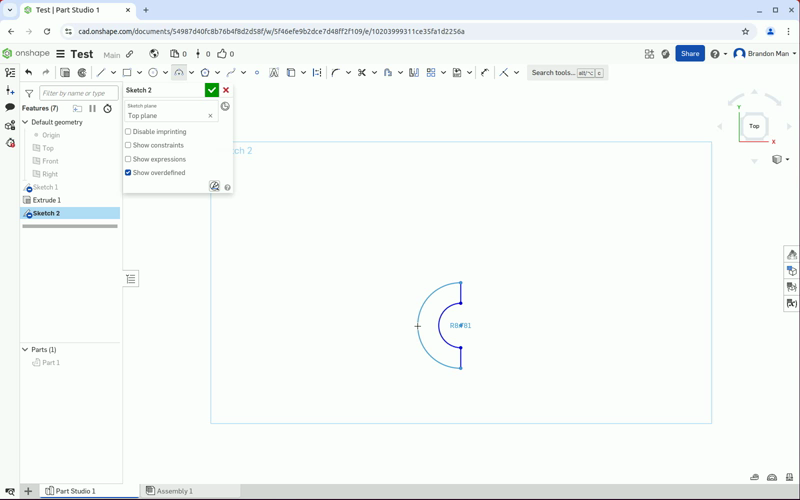
key_up(shift)
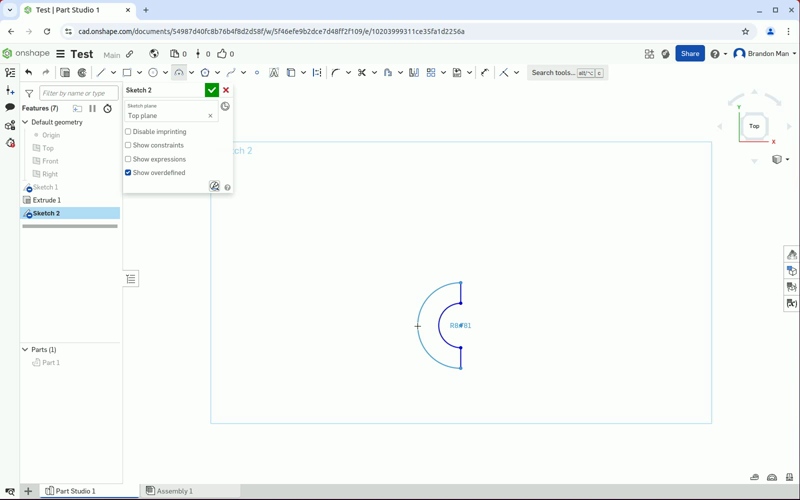
key(esc)
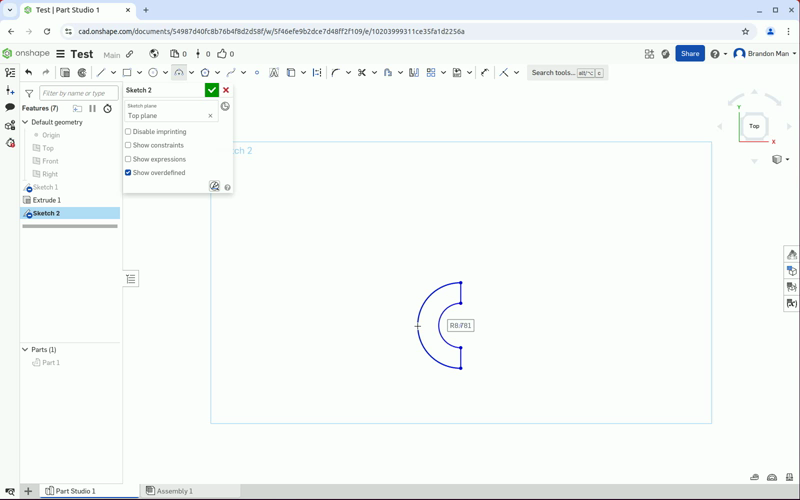
mouse_move(448, 339)
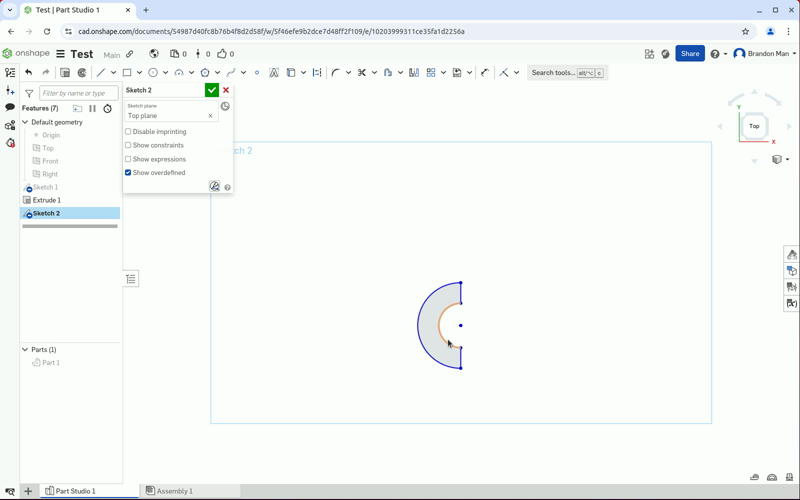
scroll(6)
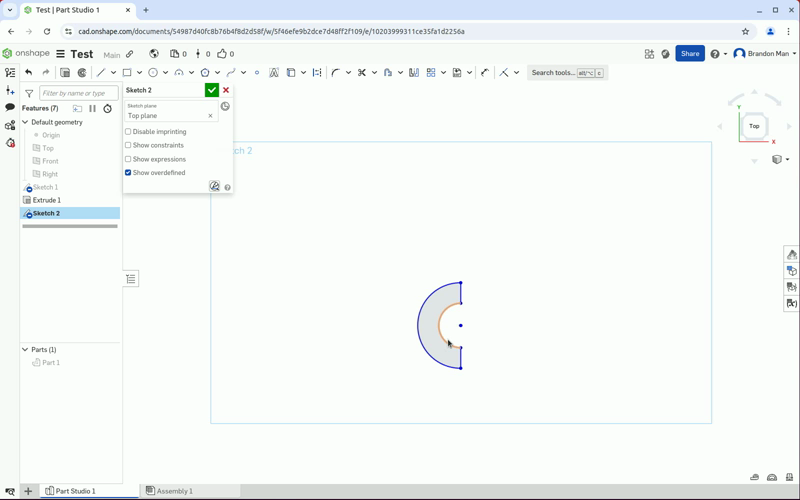
scroll(6)
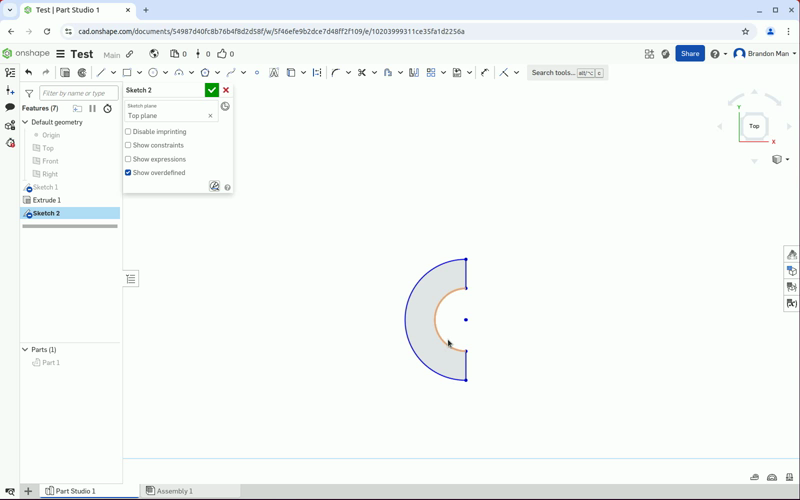
scroll(6)
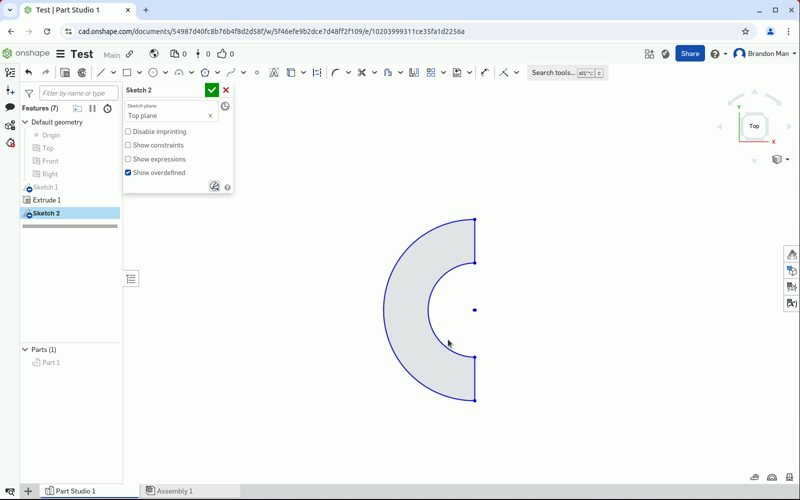
scroll(6)
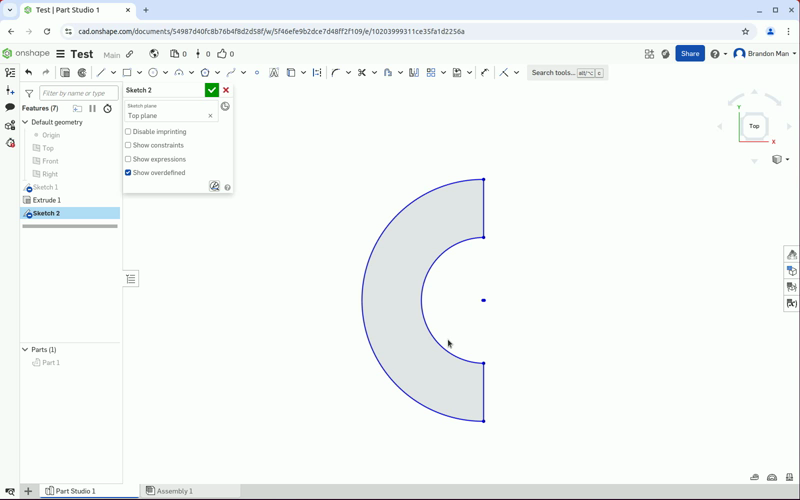
scroll(6)
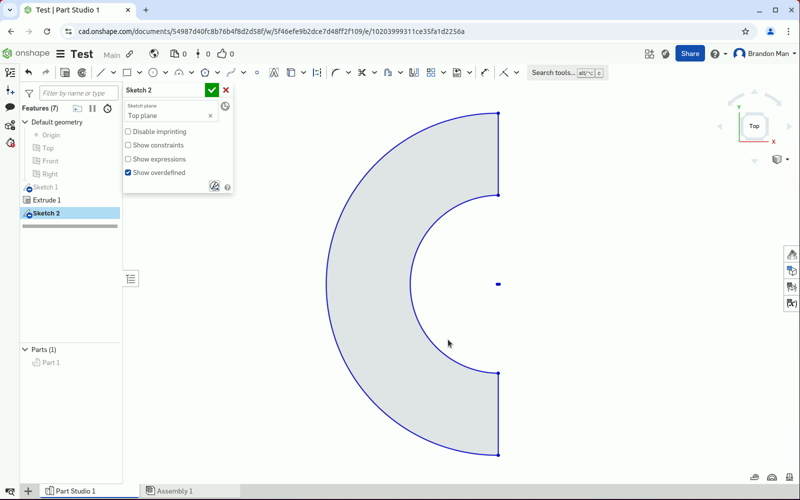
scroll(6)
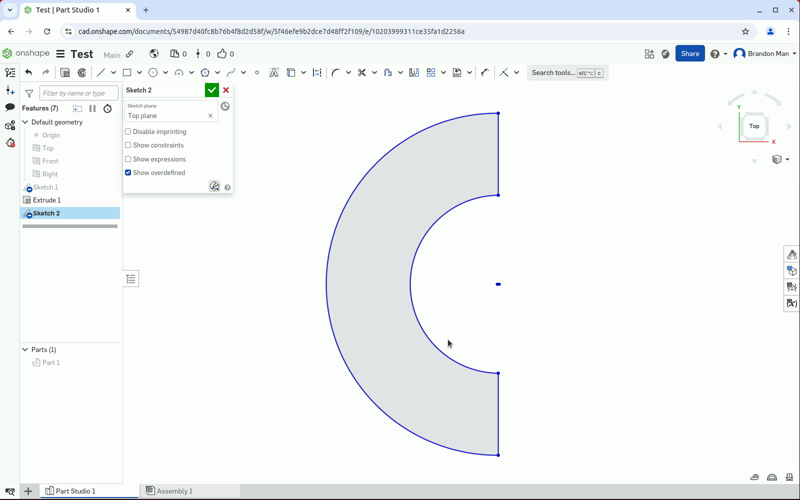
scroll(6)
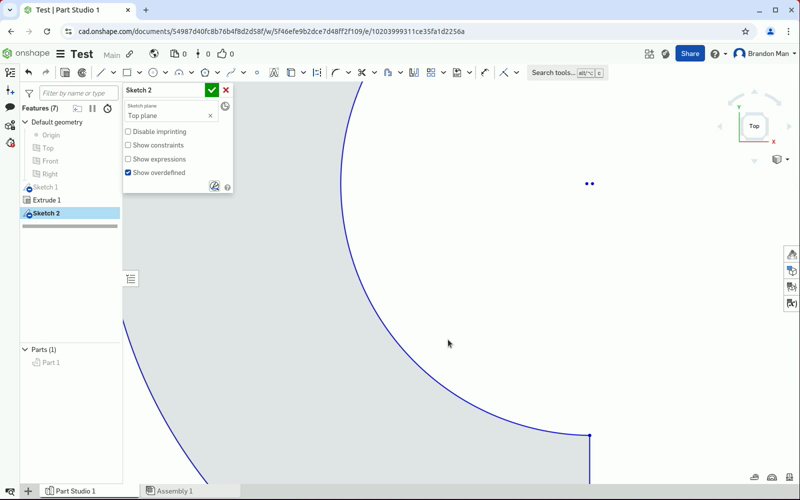
click(448, 339)
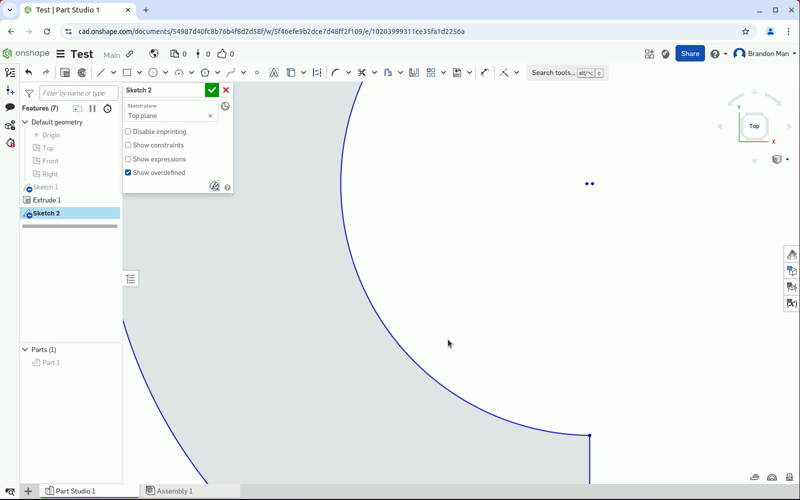
scroll(-6)
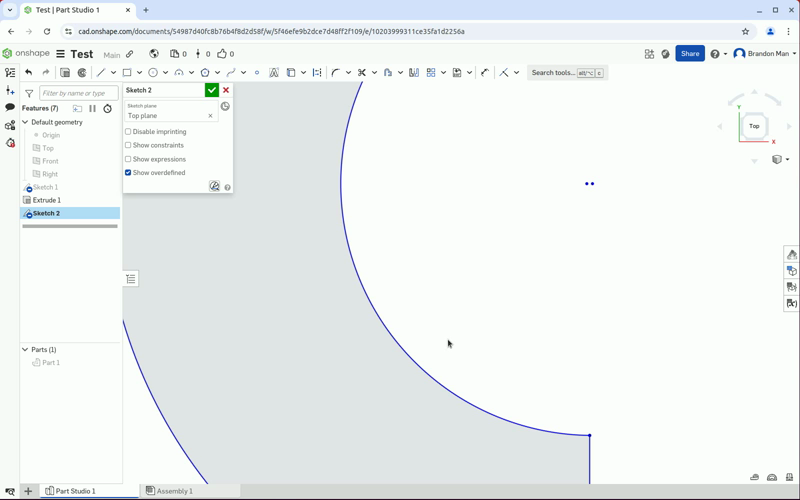
scroll(-6)
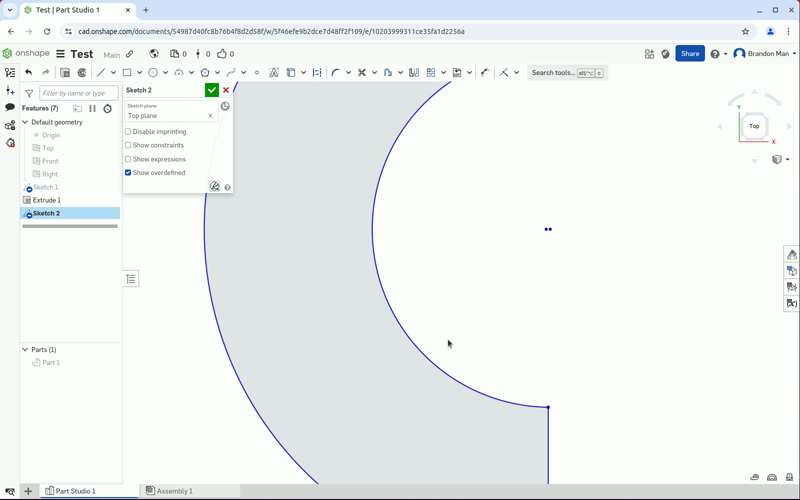
scroll(-6)
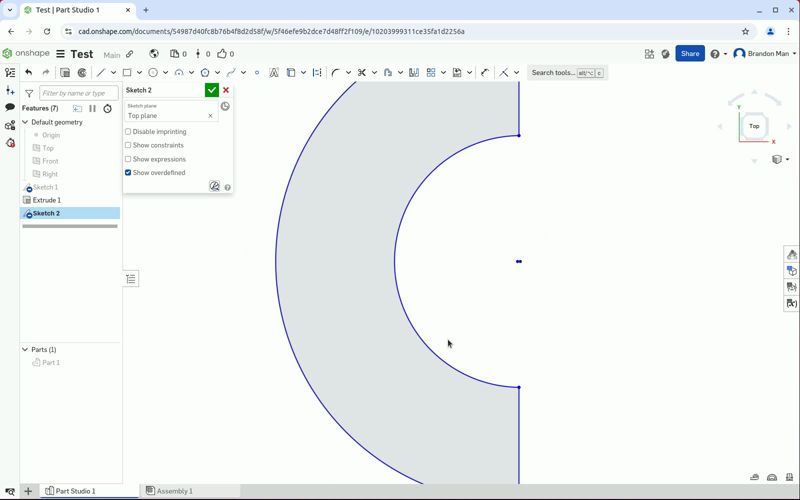
scroll(-6)
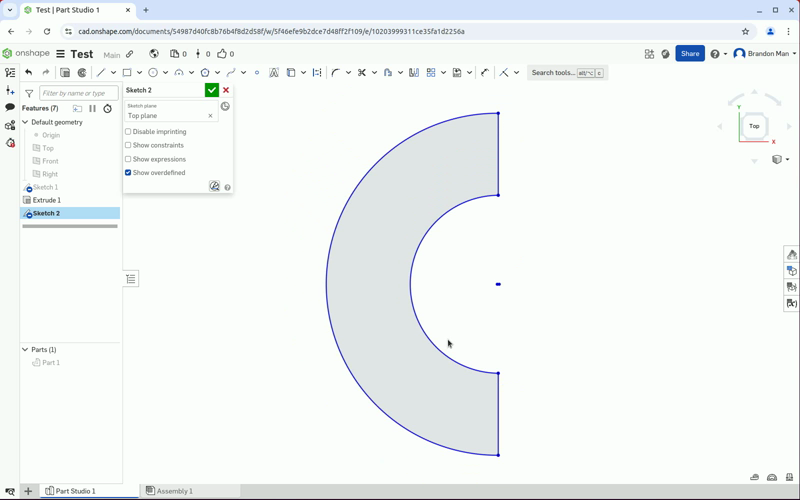
scroll(-6)
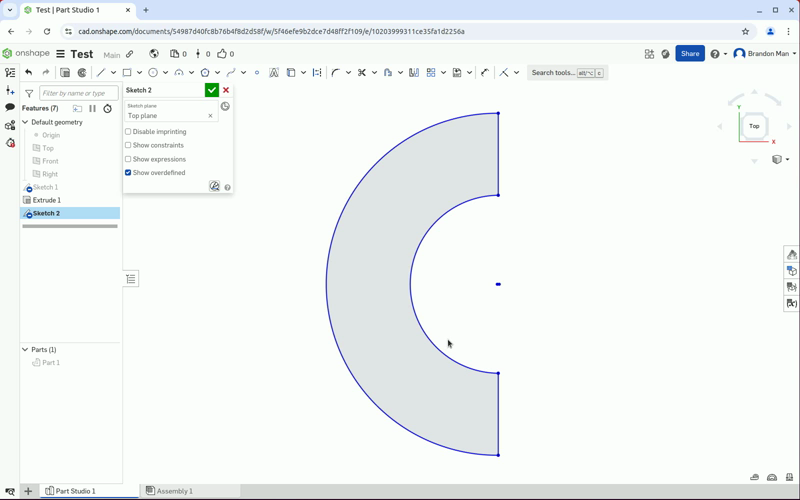
scroll(-6)
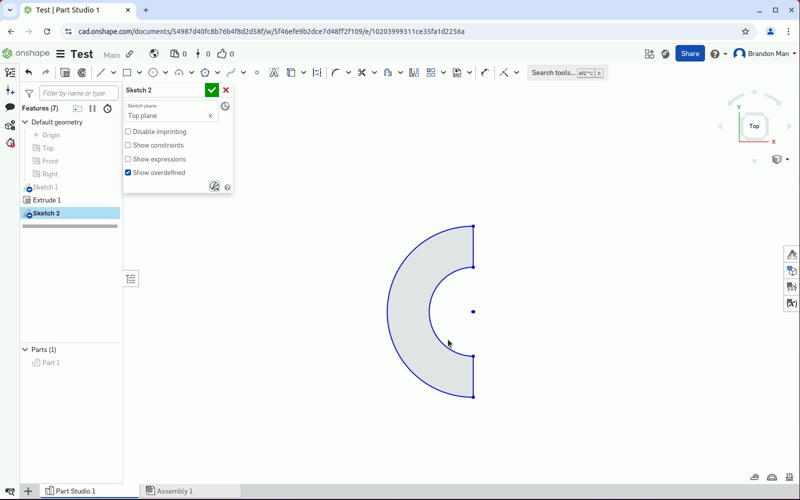
scroll(-6)
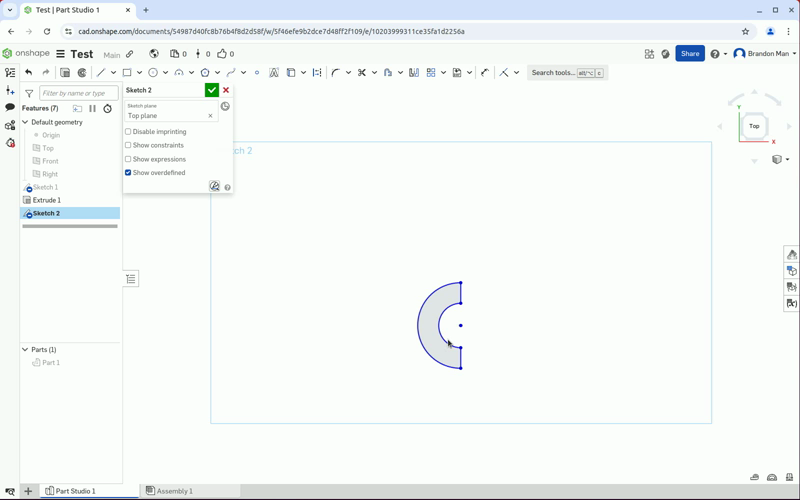
mouse_move(73, 352)
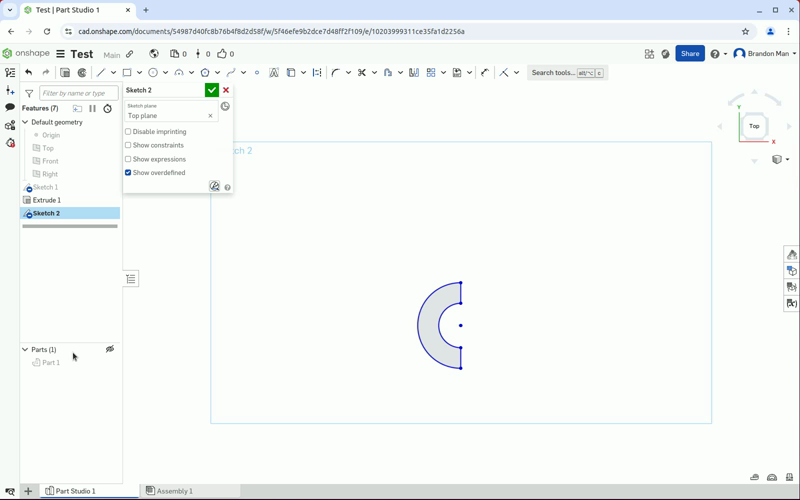
key(shift+y)
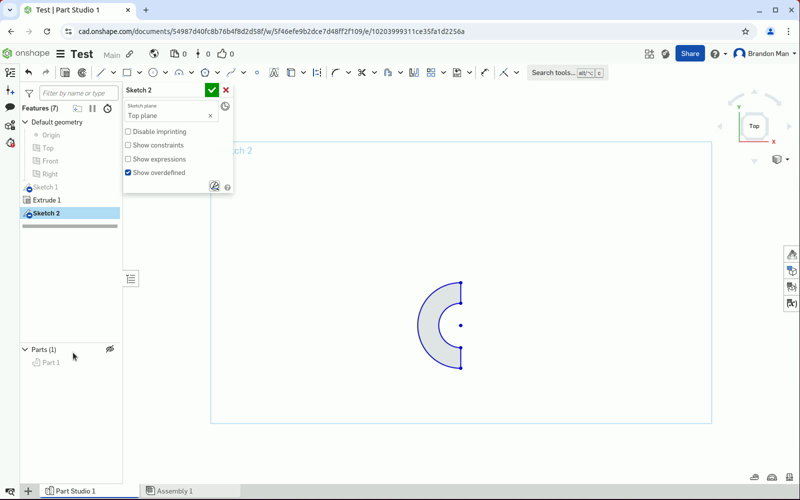
key(shift+e)
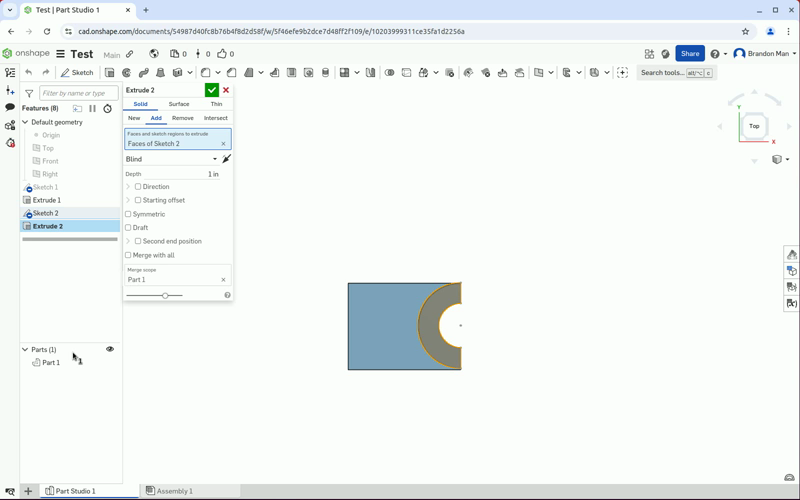
mouse_move(143, 106)
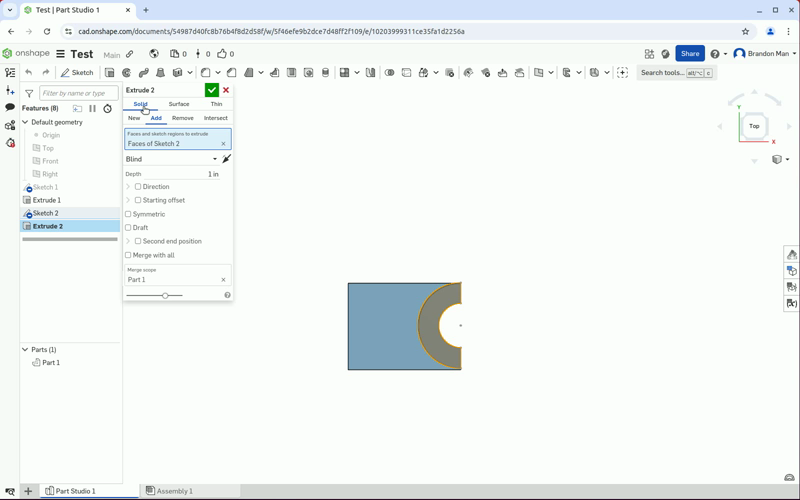
click(143, 106)
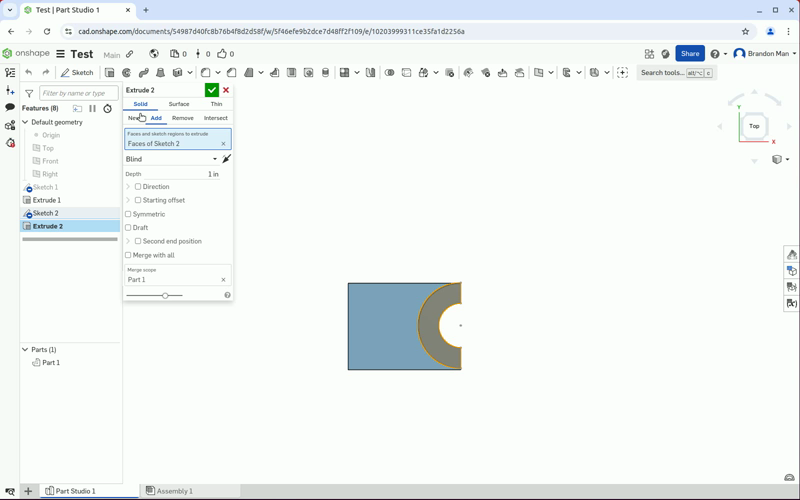
mouse_move(137, 120)
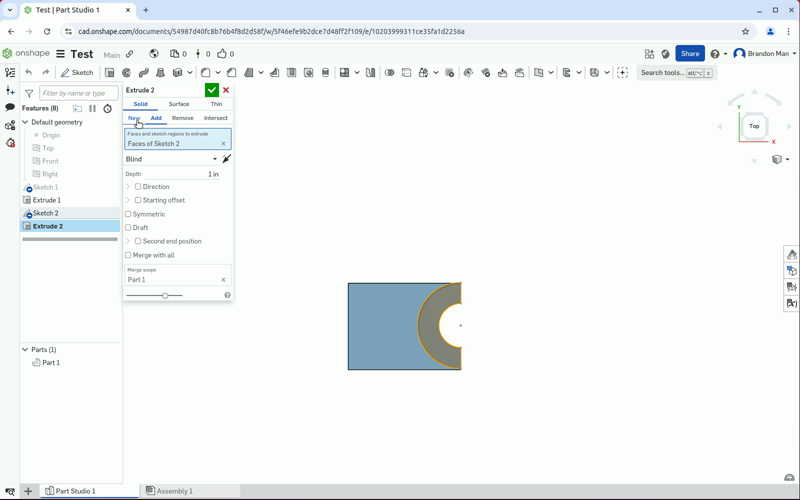
click(137, 120)
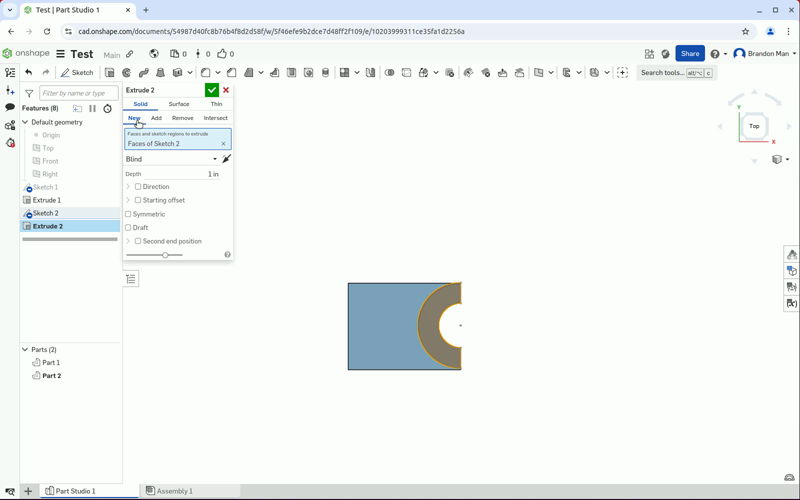
key(tab, 4)
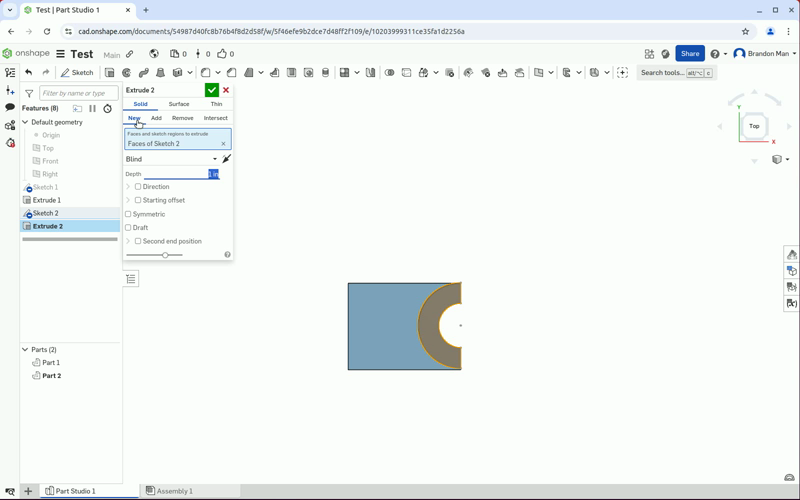
text(3.851)
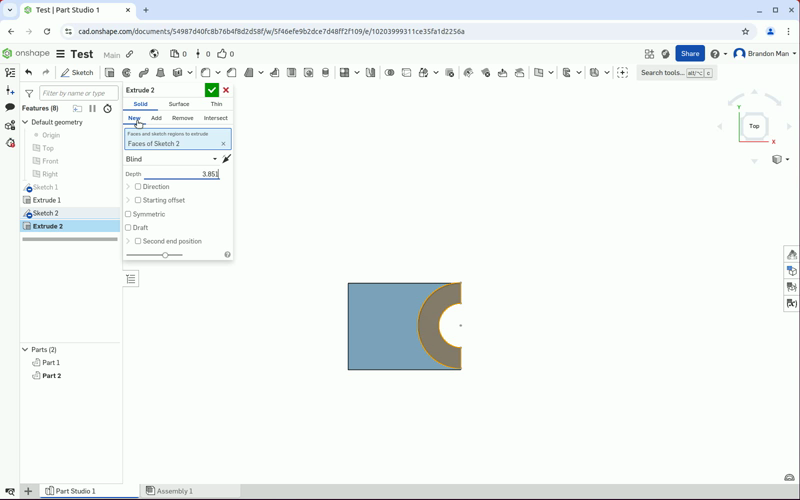
key(enter)
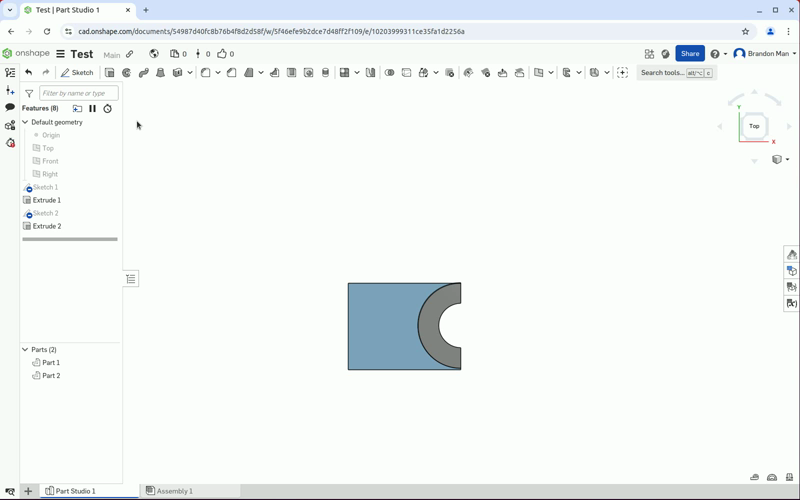
key(shift+h)
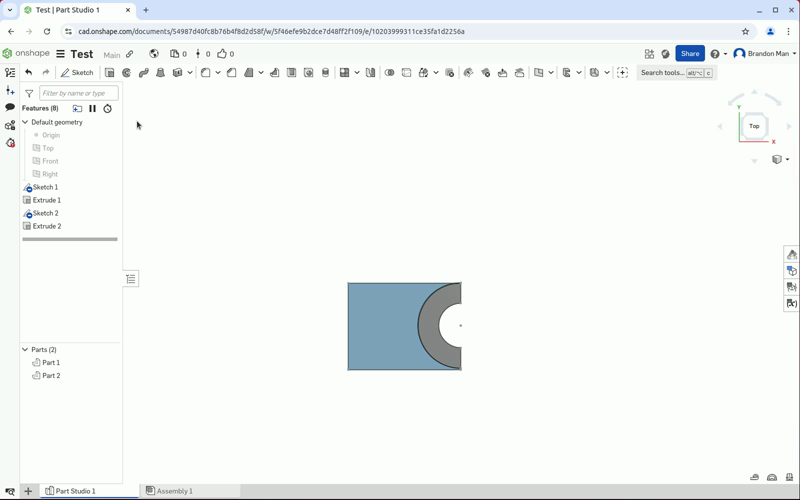
key(shift+h)
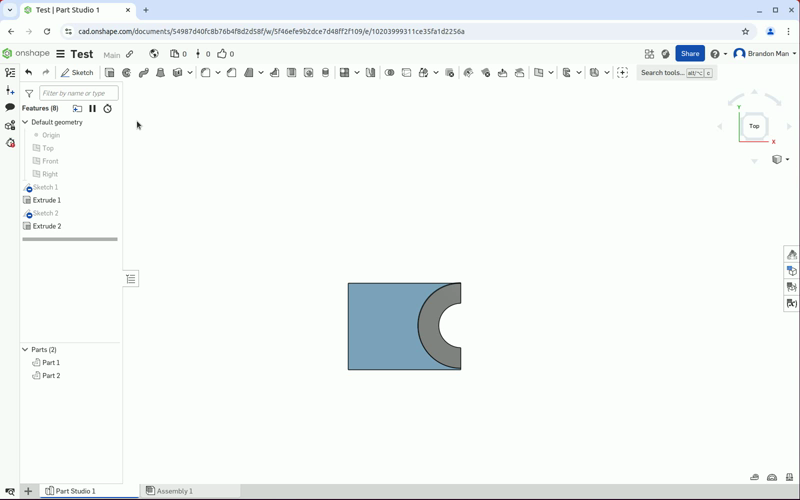
mouse_move(73, 189)
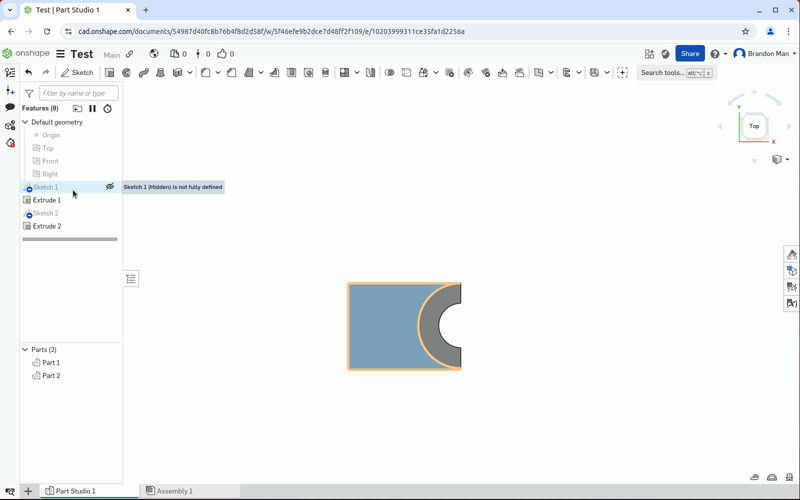
click(73, 189)
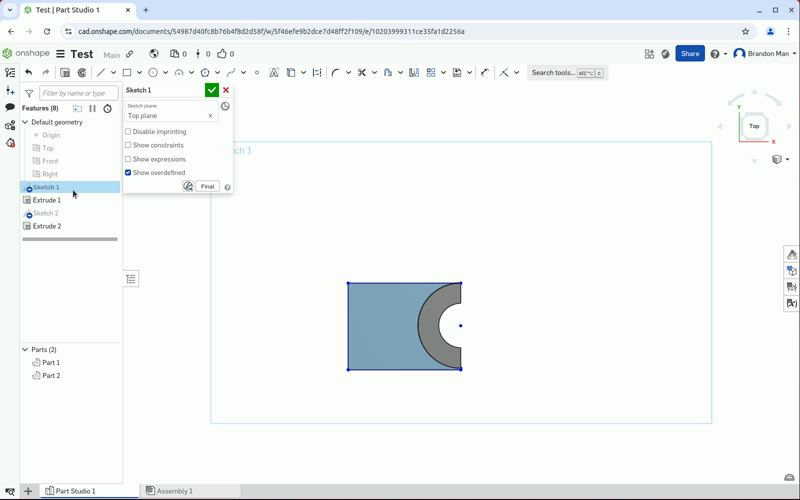
mouse_move(229, 92)
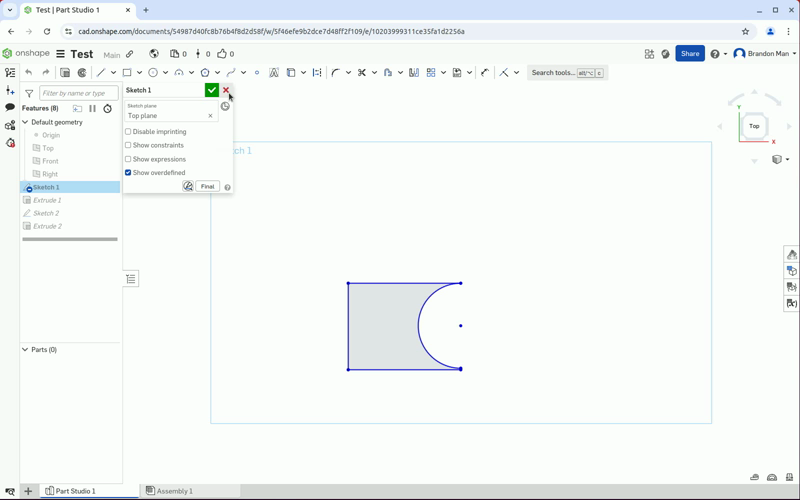
click(229, 92)
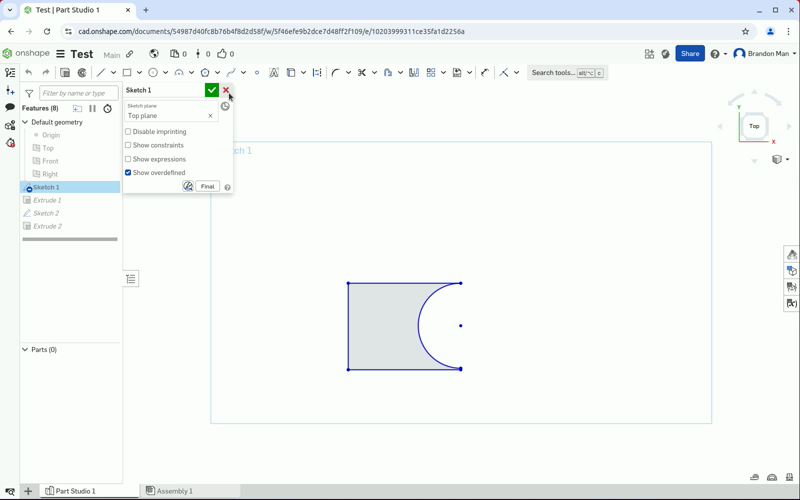
key(shift+s)
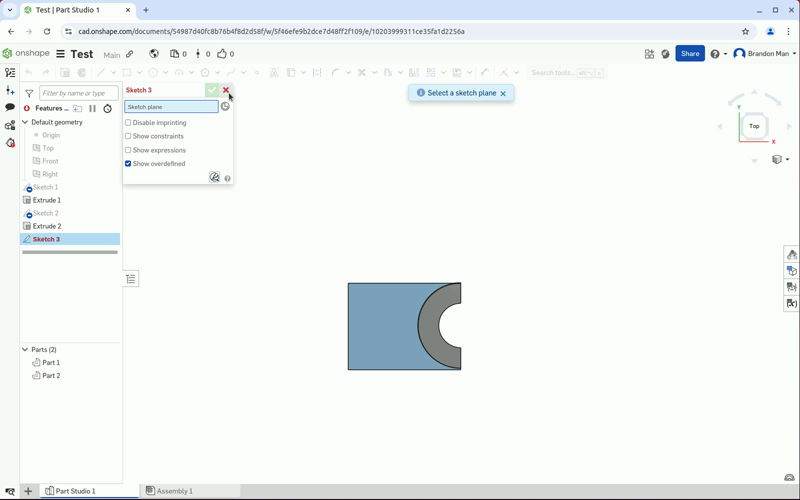
mouse_move(73, 150)
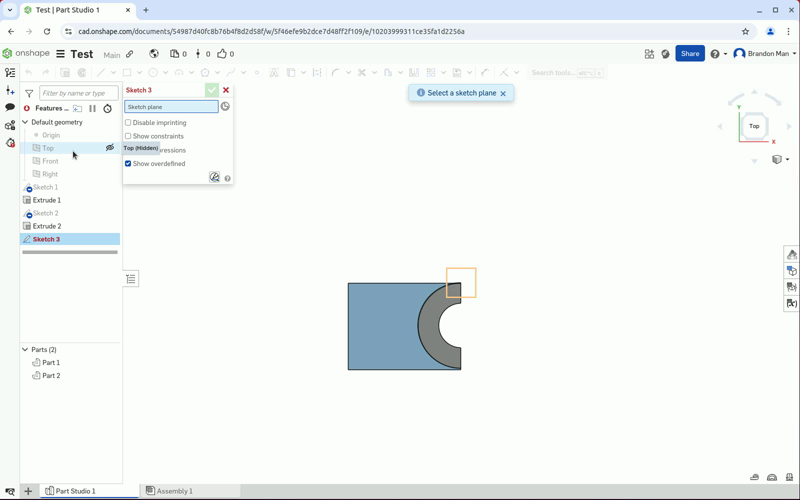
click(73, 150)
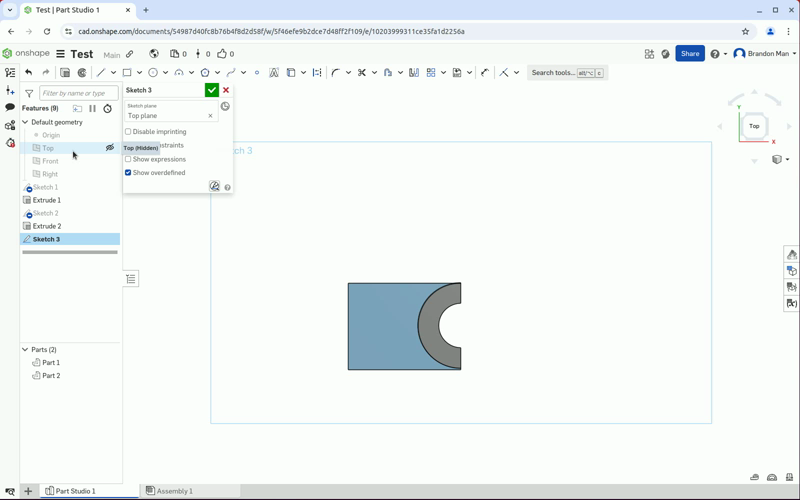
mouse_move(73, 352)
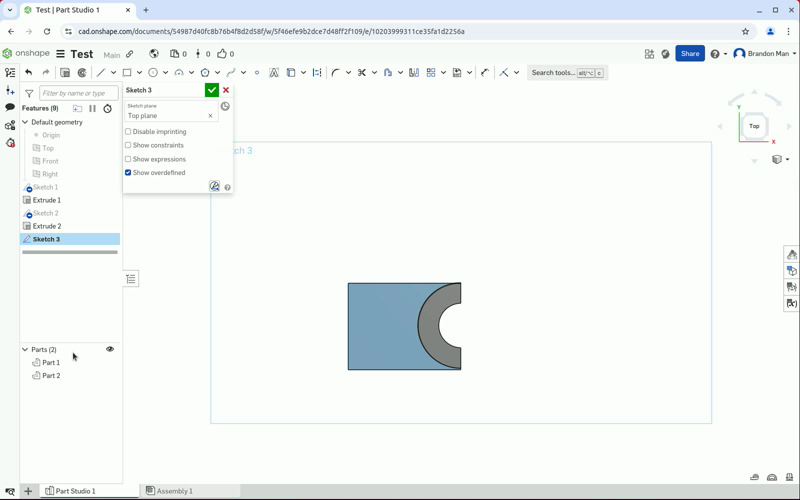
key(y)
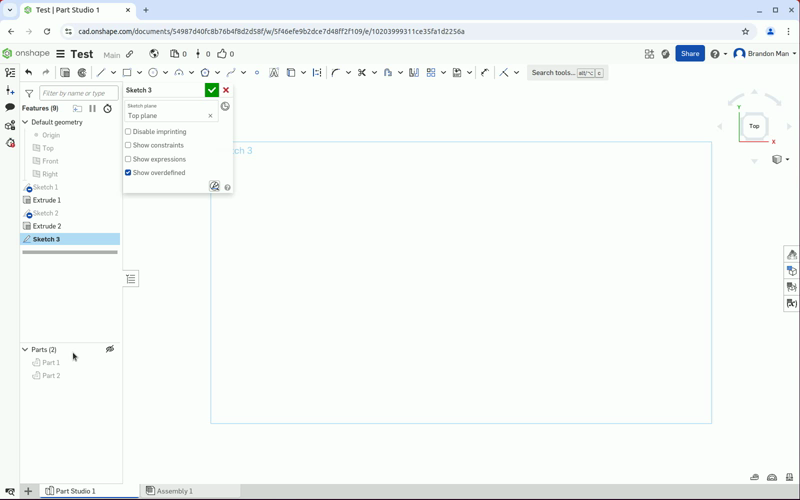
key(a)
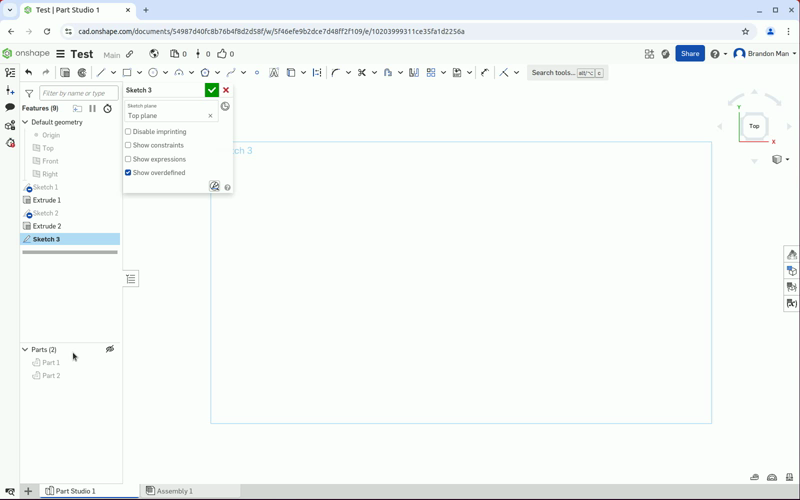
key_down(shift)
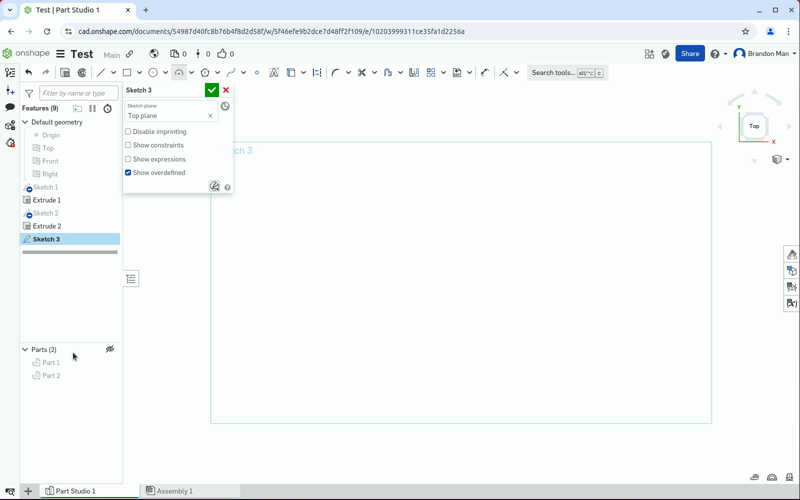
mouse_move(460, 368)
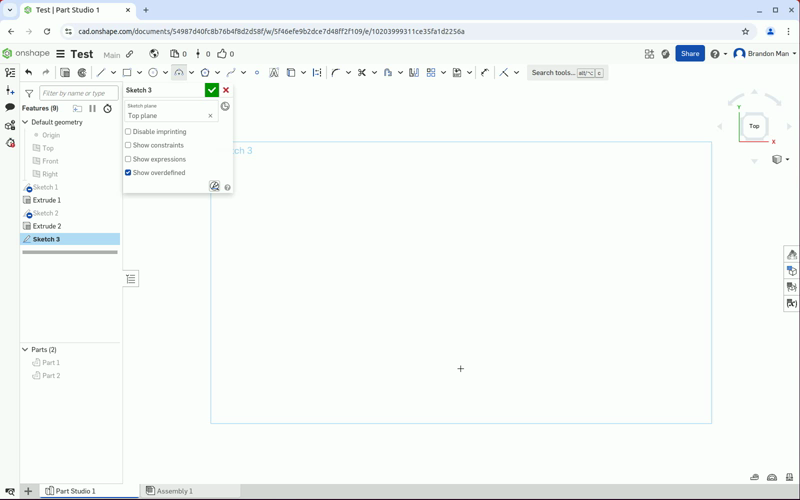
click(460, 368)
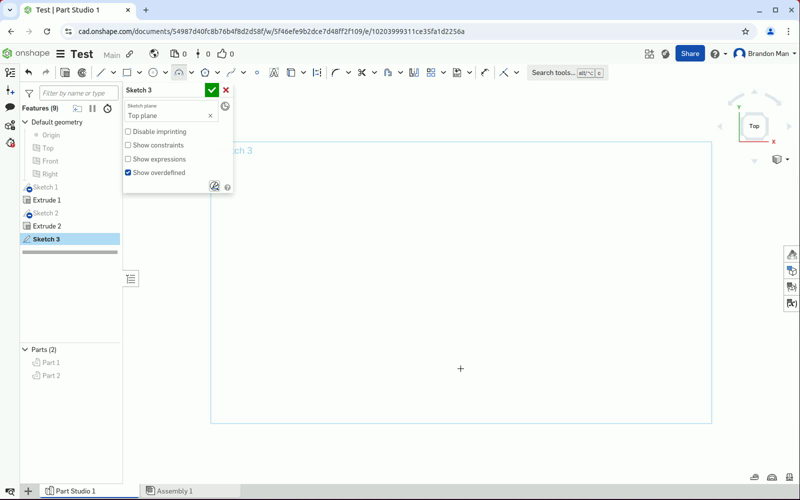
key_up(shift)
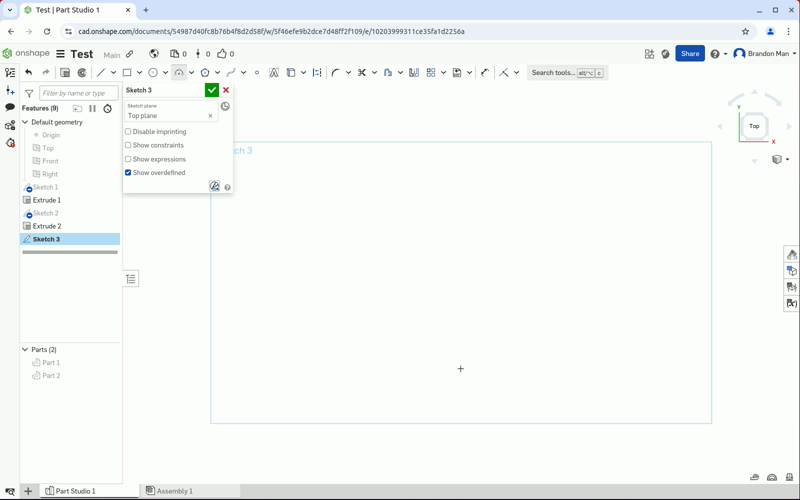
key_down(shift)
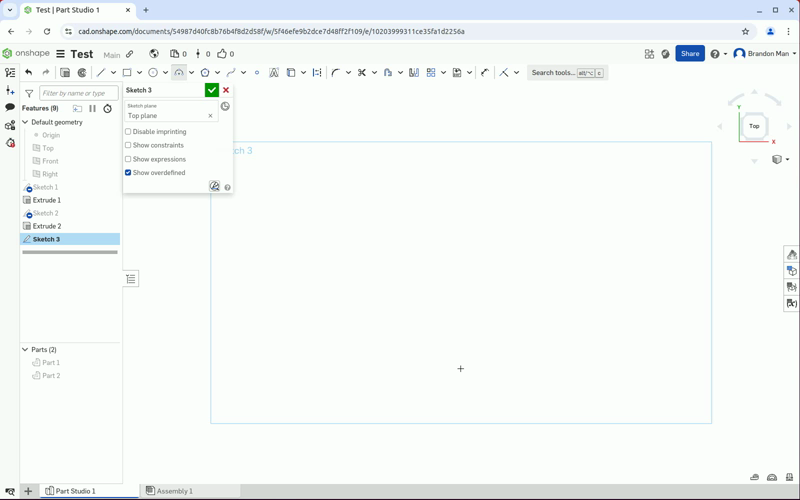
mouse_move(460, 282)
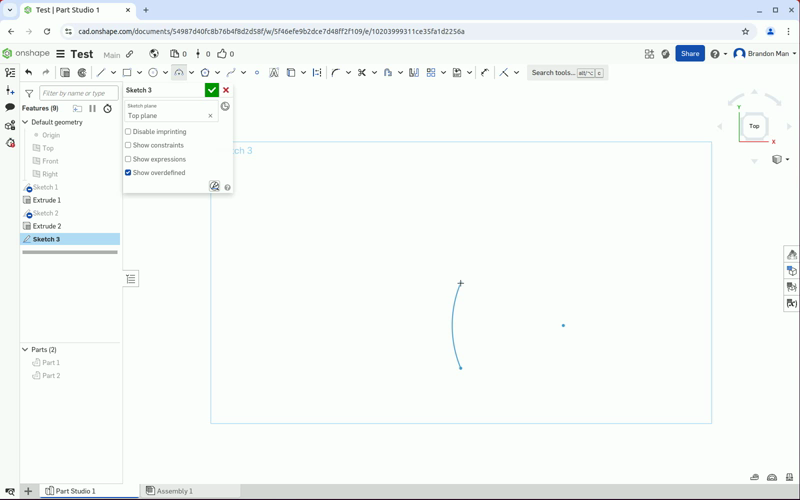
click(460, 282)
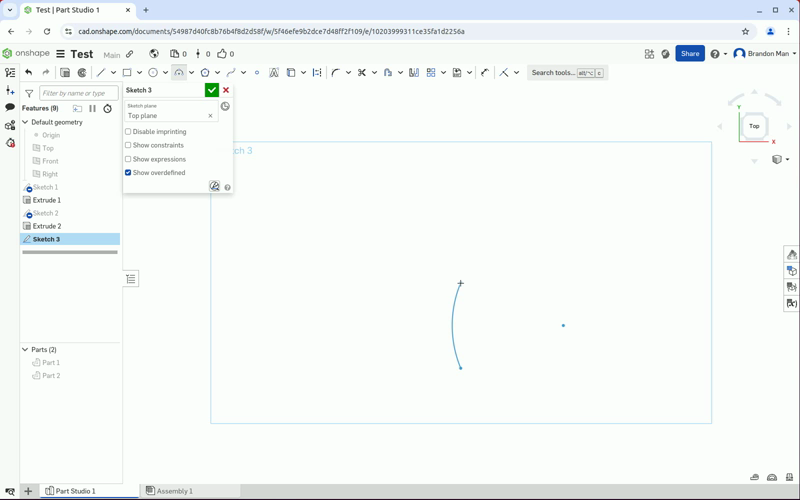
mouse_move(503, 325)
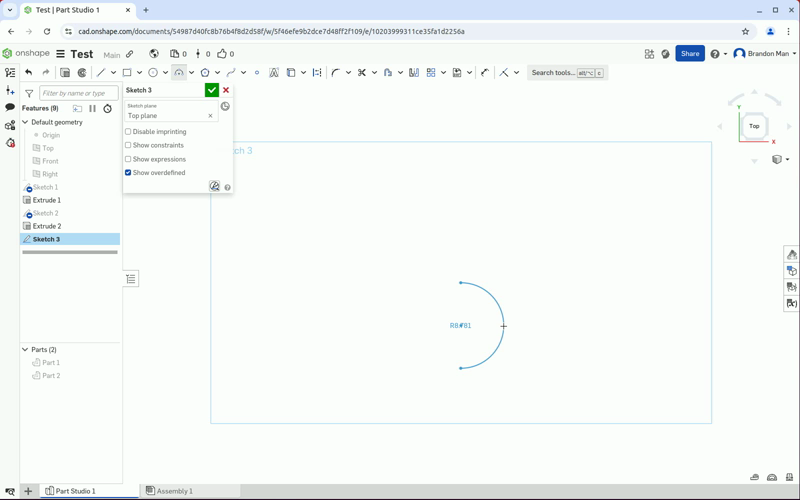
click(503, 325)
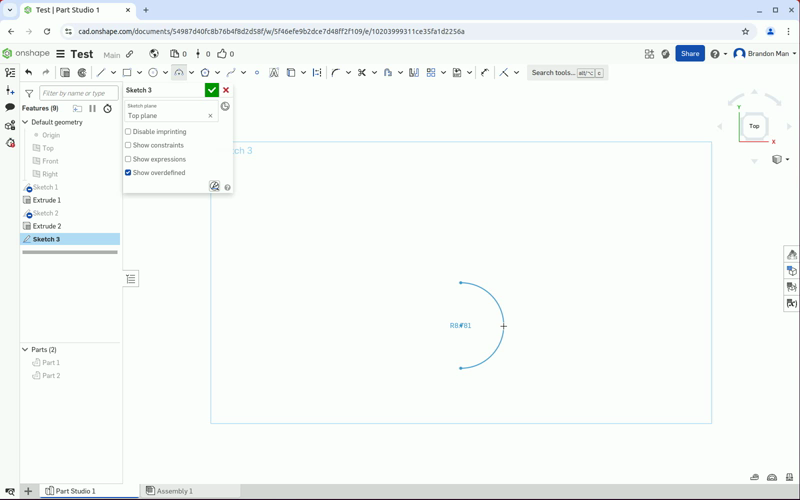
key_up(shift)
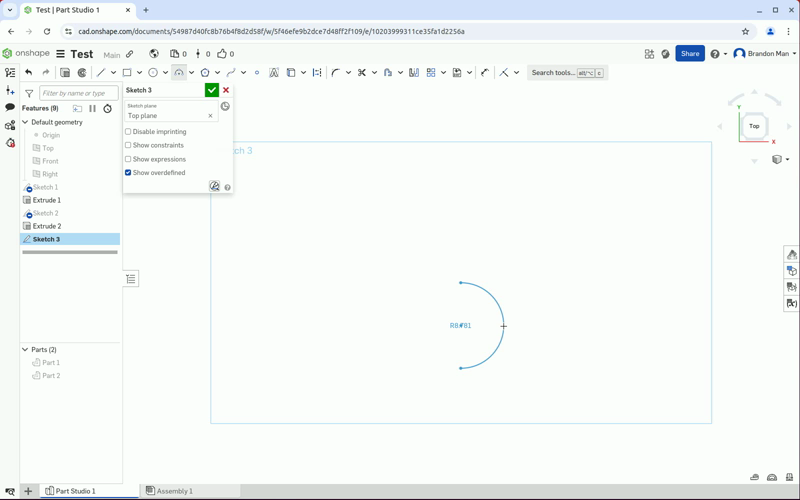
key(esc)
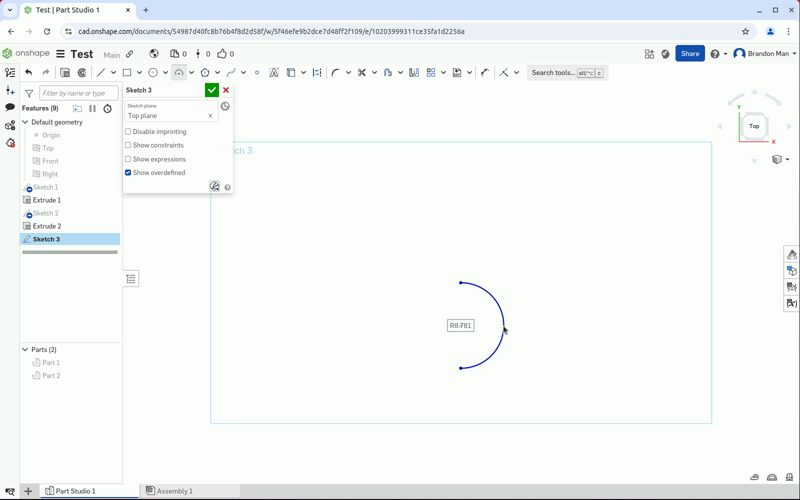
key(l)
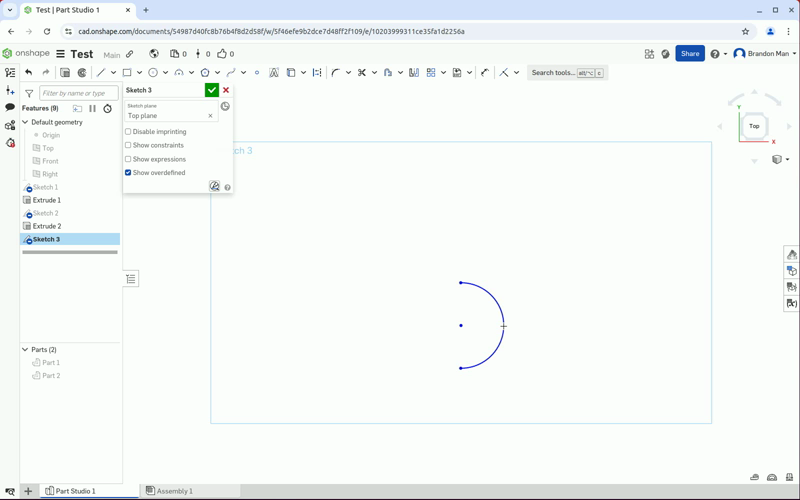
mouse_move(460, 282)
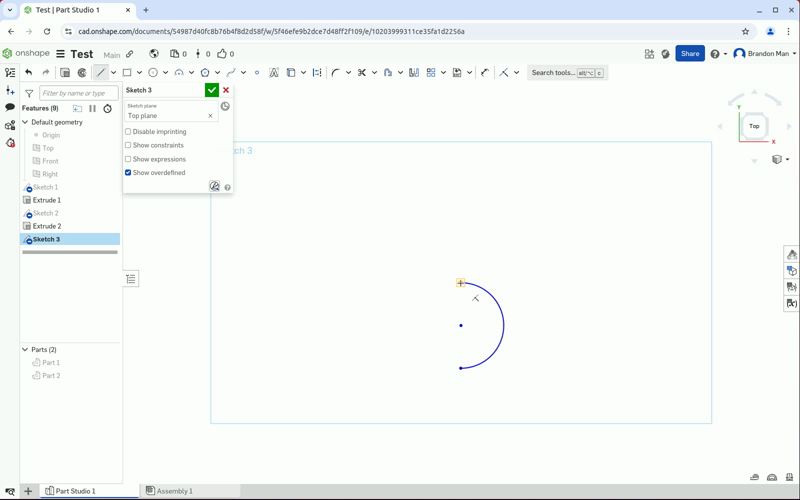
click(460, 282)
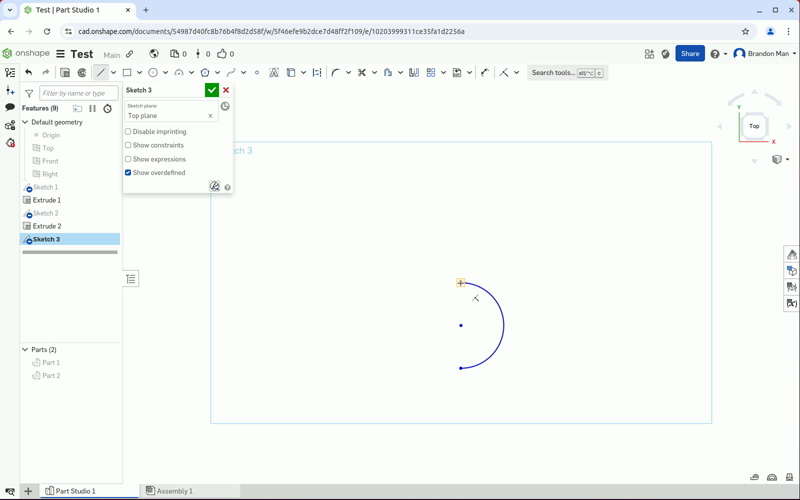
key_down(shift)
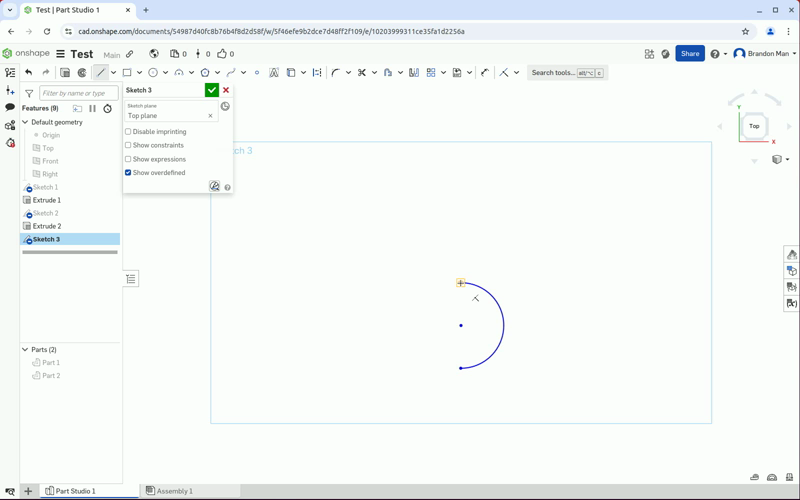
mouse_move(490, 282)
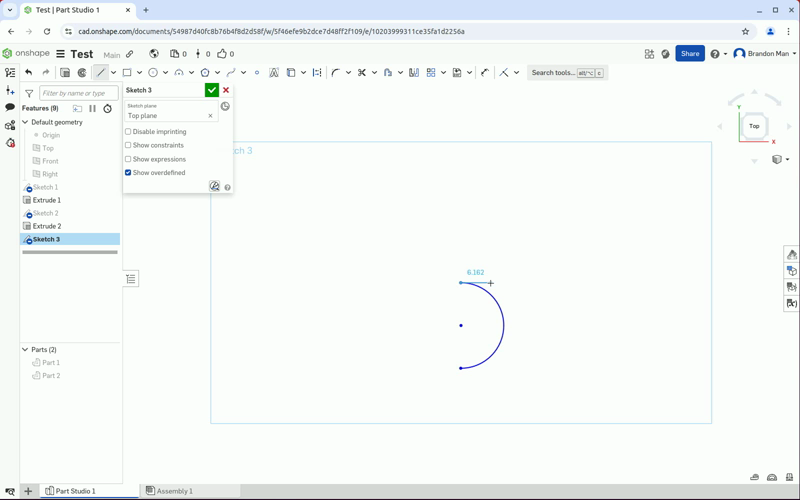
mouse_move(460, 303)
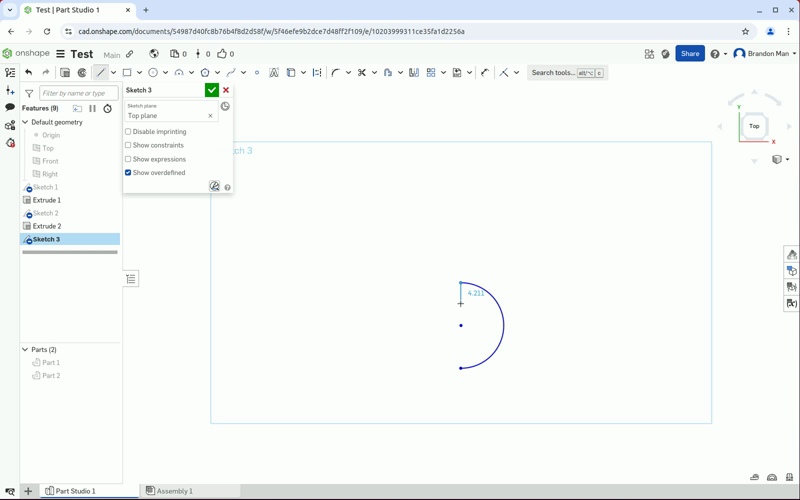
click(460, 303)
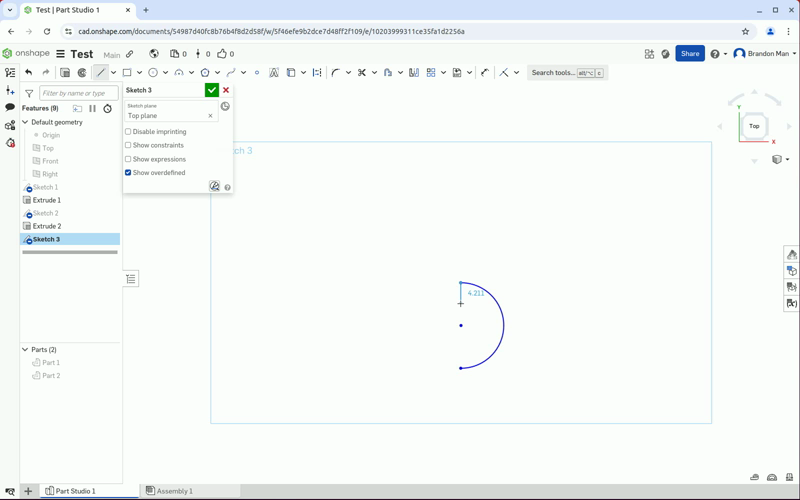
key_up(shift)
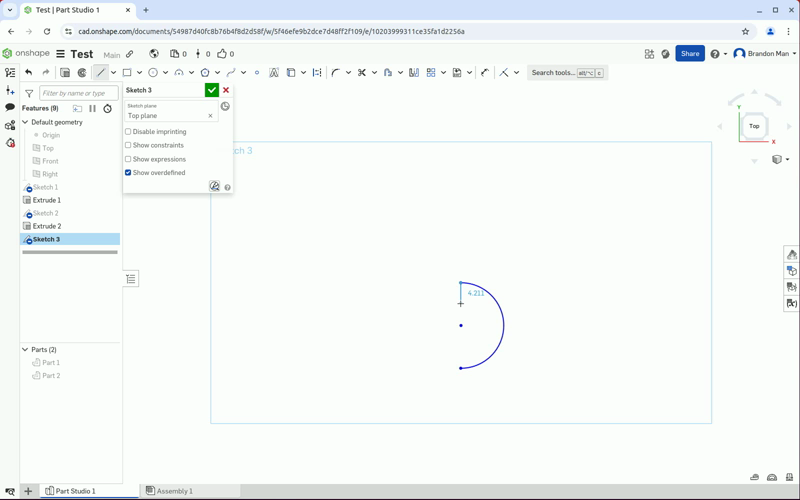
key(esc)
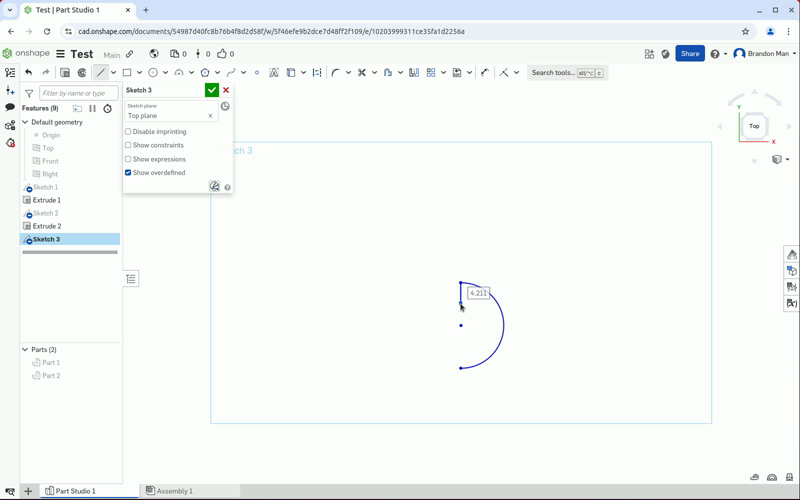
key(a)
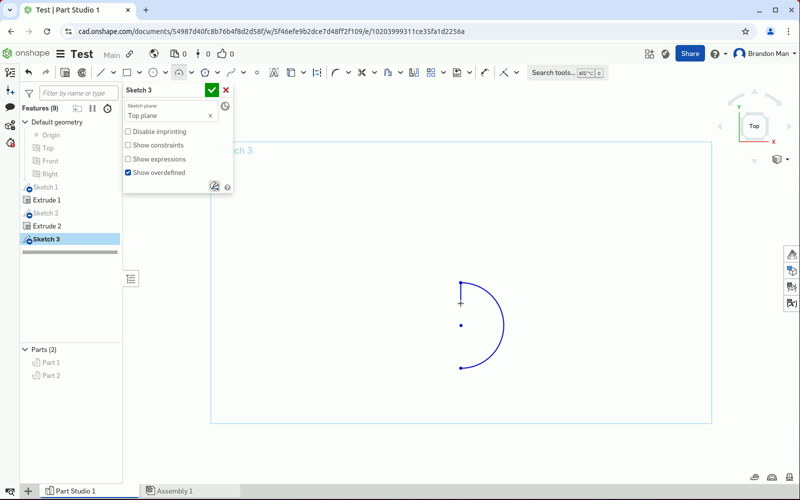
mouse_move(460, 303)
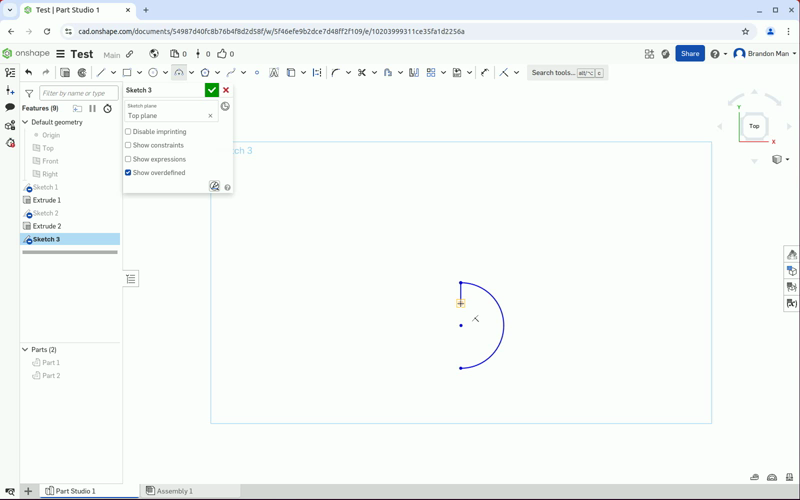
click(460, 303)
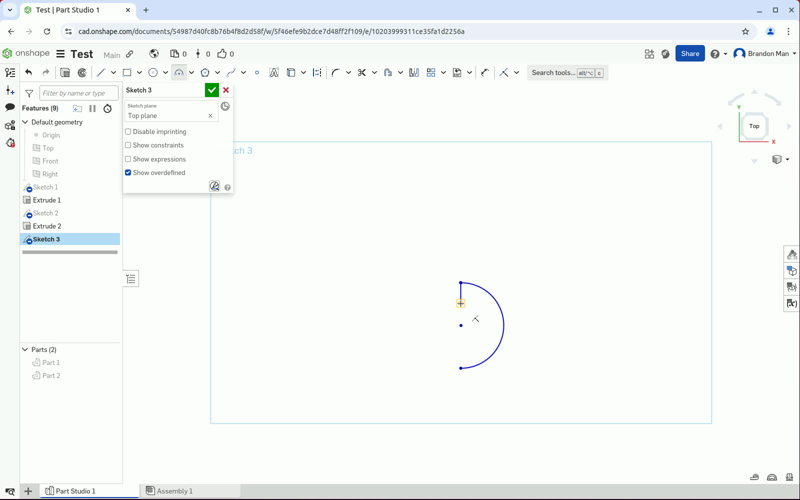
key_down(shift)
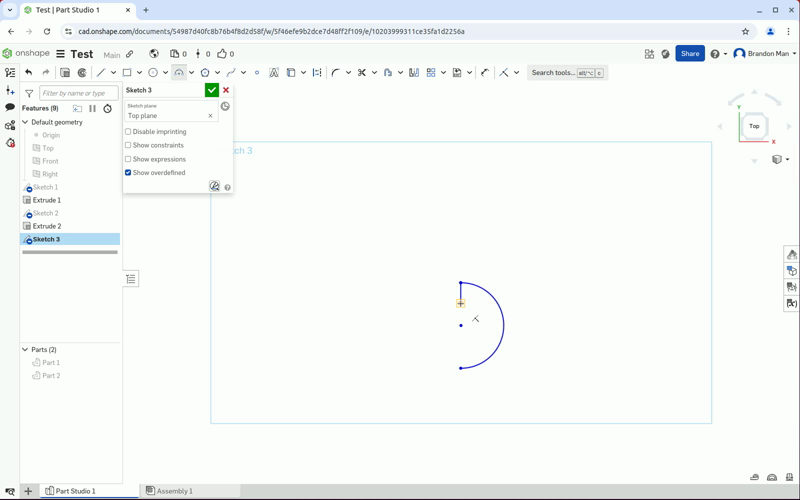
mouse_move(460, 347)
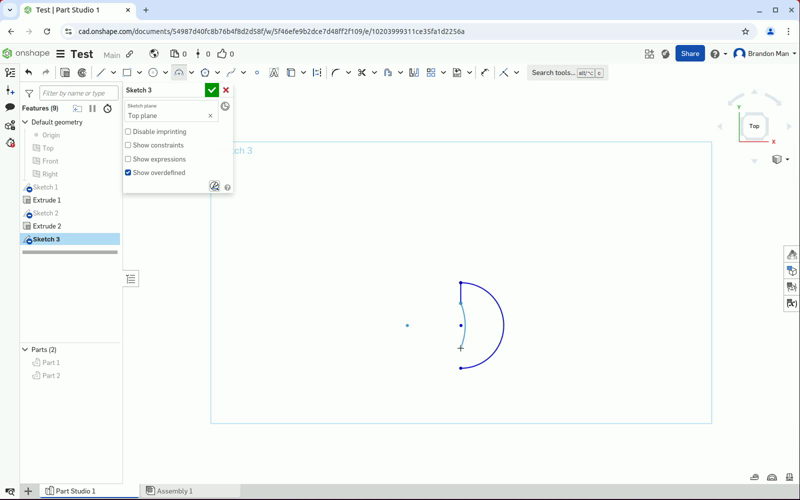
click(460, 347)
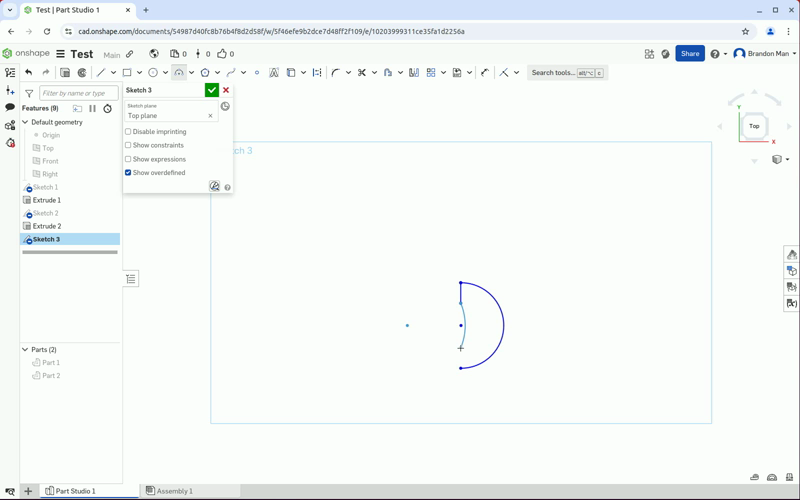
mouse_move(483, 325)
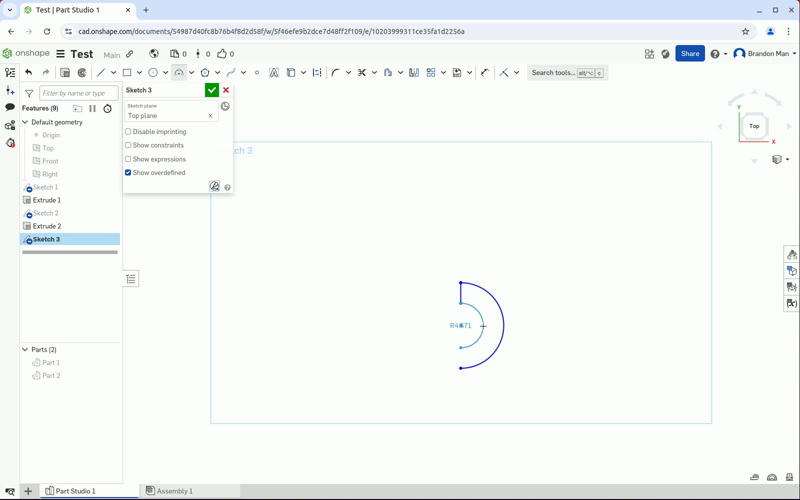
click(483, 325)
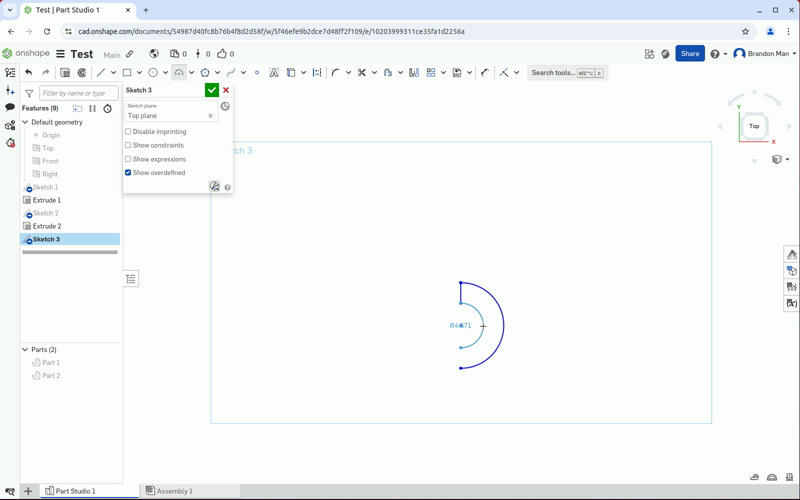
key_up(shift)
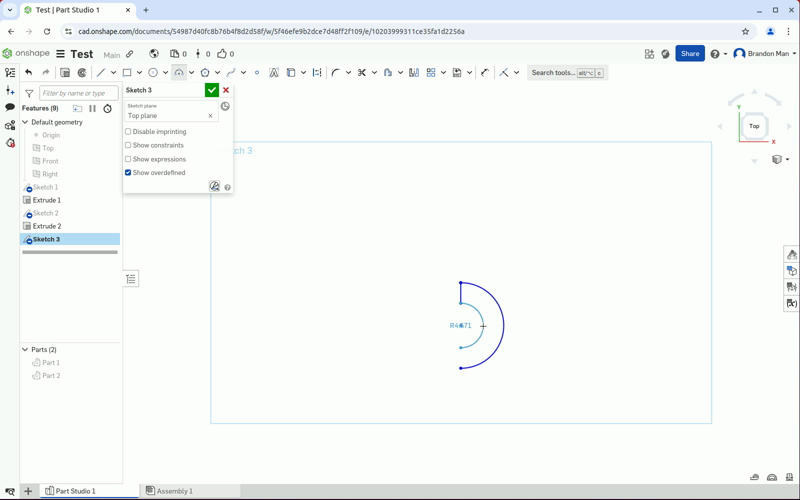
key(esc)
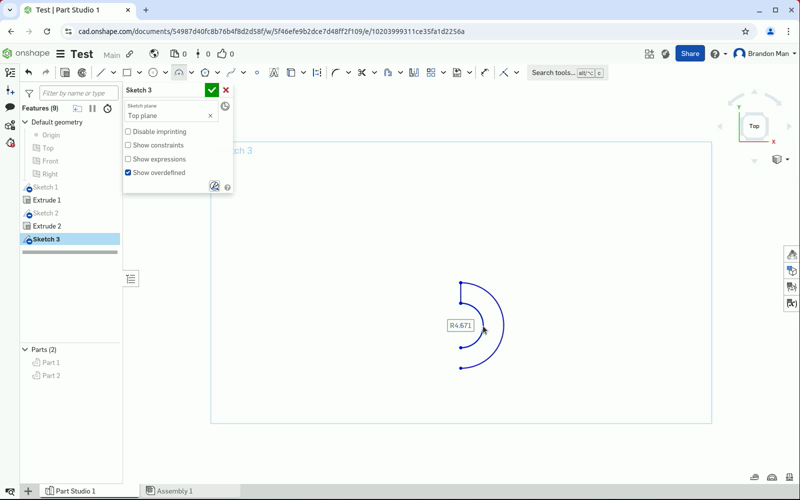
key(l)
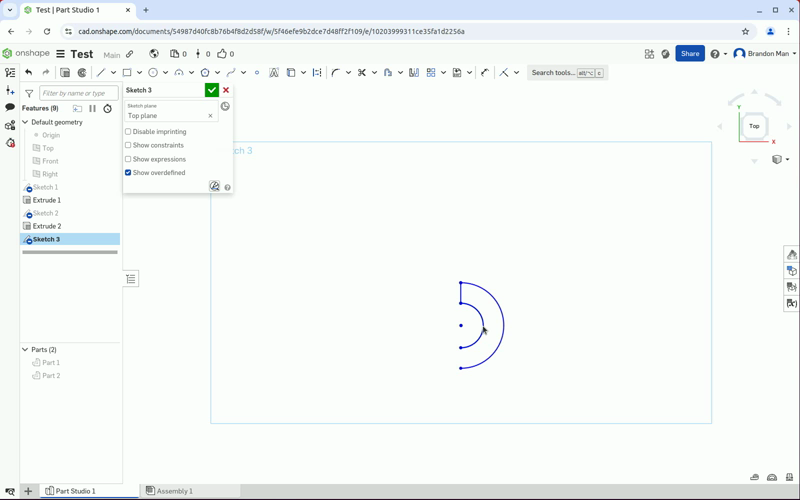
mouse_move(460, 347)
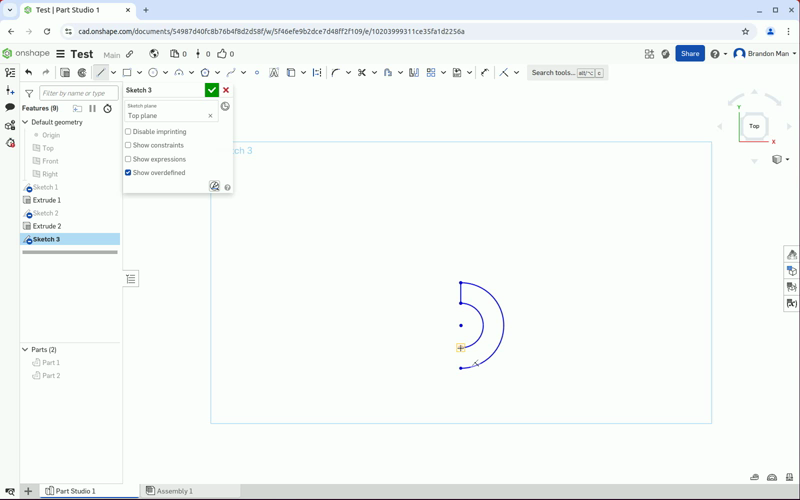
click(460, 347)
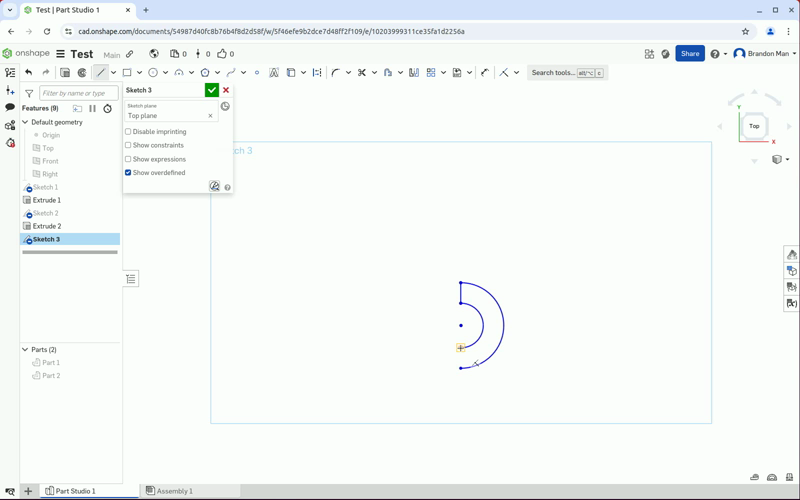
mouse_move(490, 347)
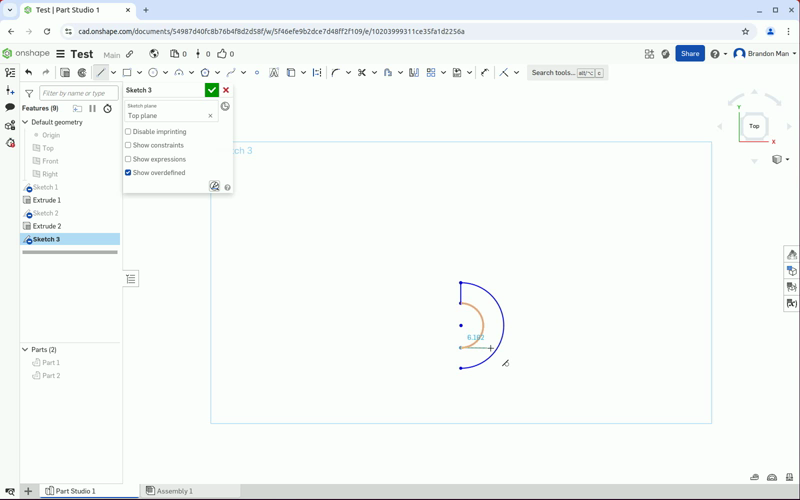
key_down(shift)
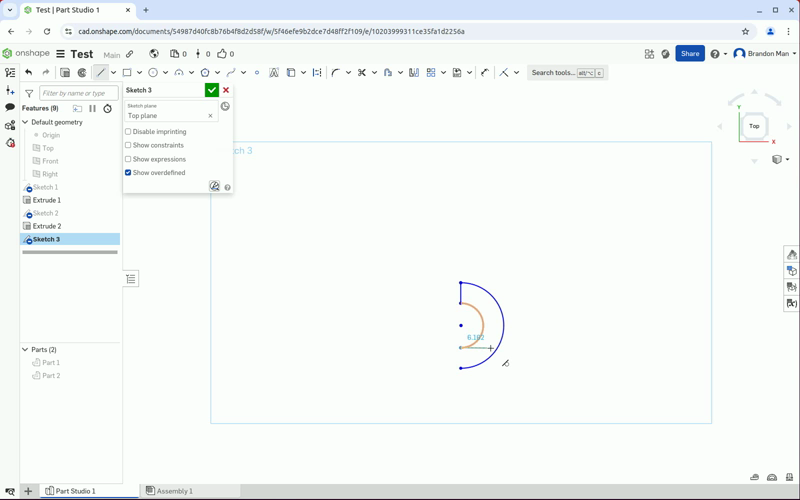
mouse_move(460, 368)
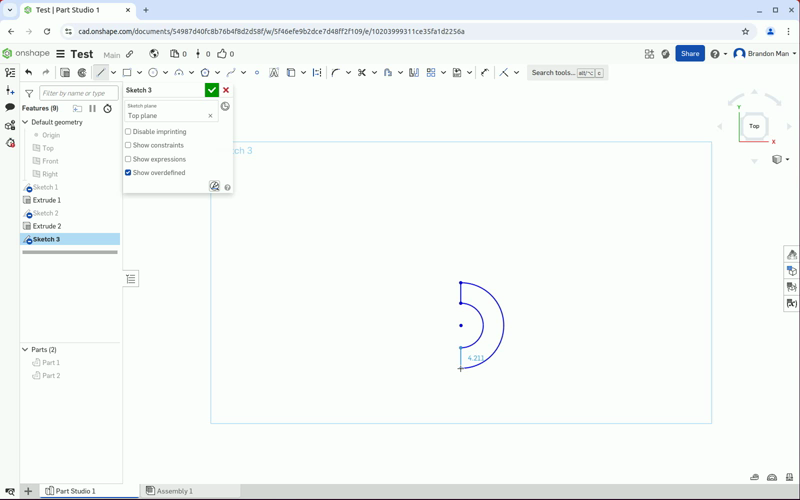
key_up(shift)
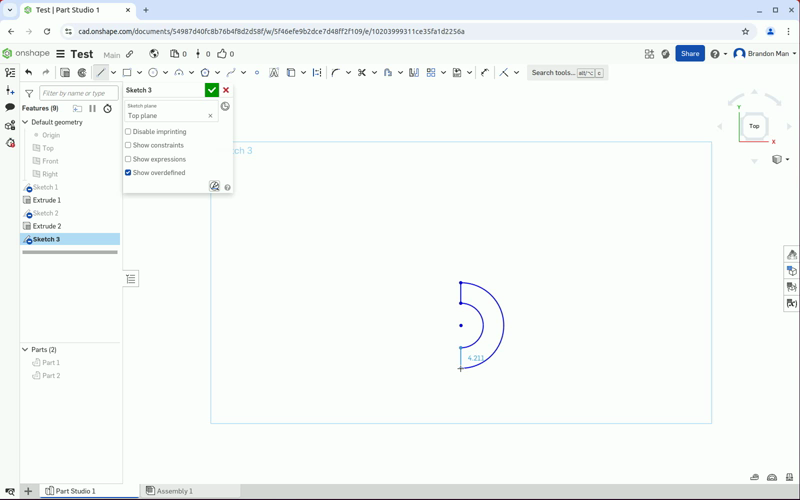
click(460, 368)
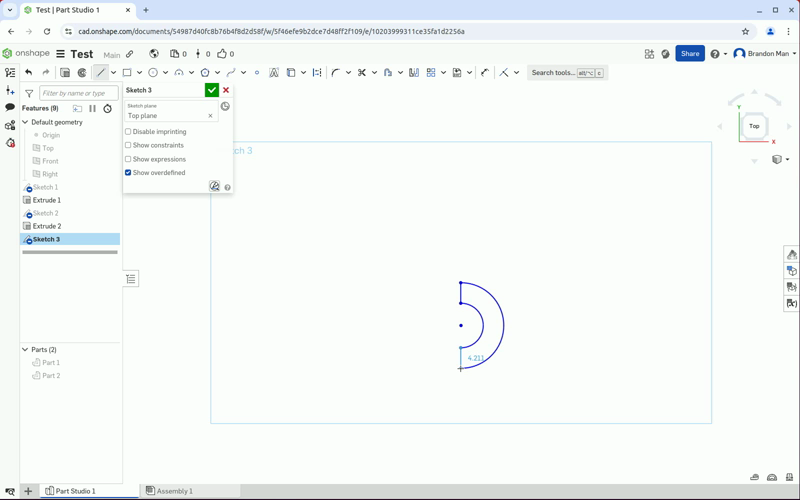
key(esc)
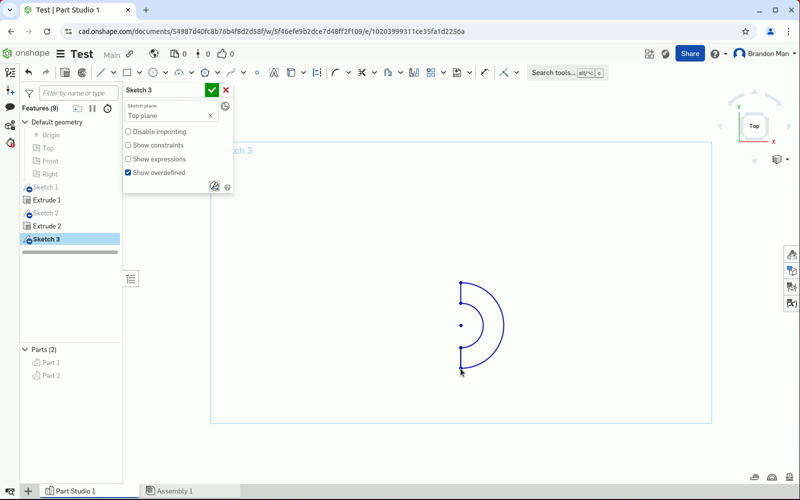
mouse_move(500, 317)
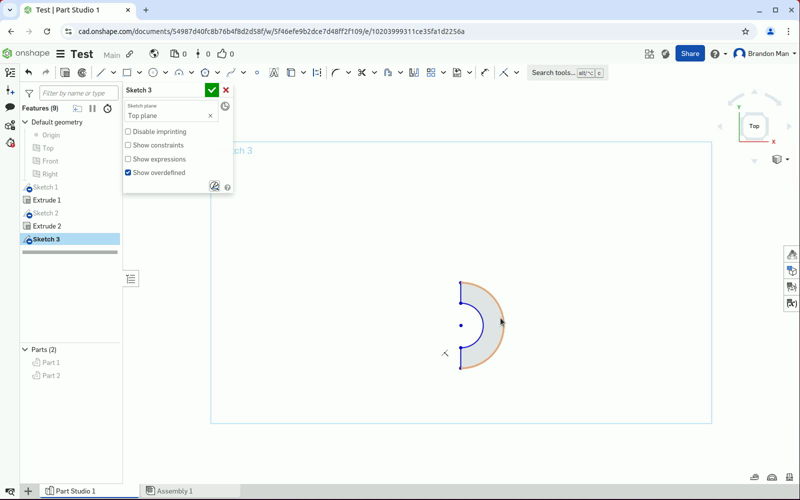
scroll(6)
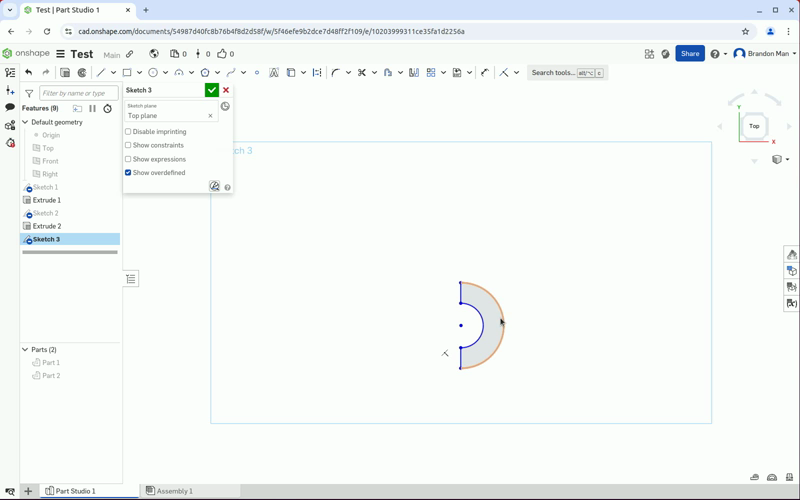
scroll(6)
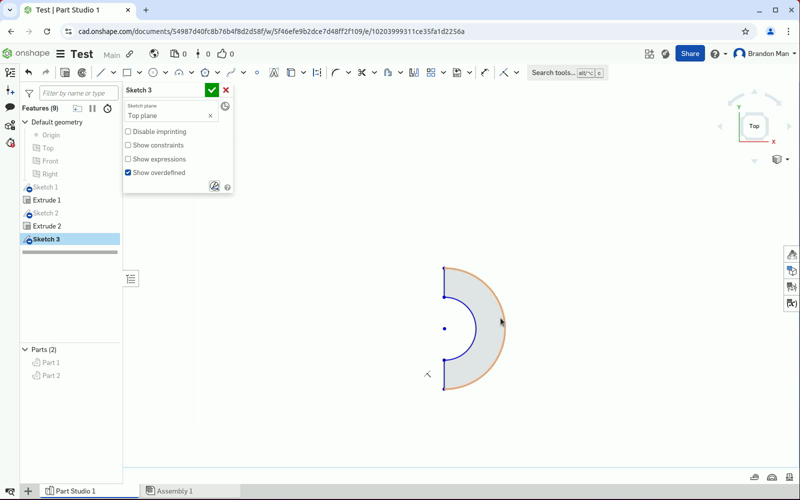
scroll(6)
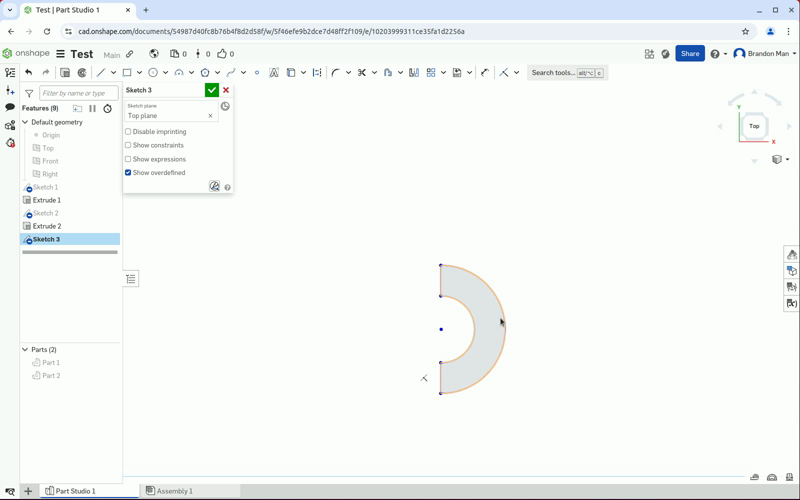
scroll(6)
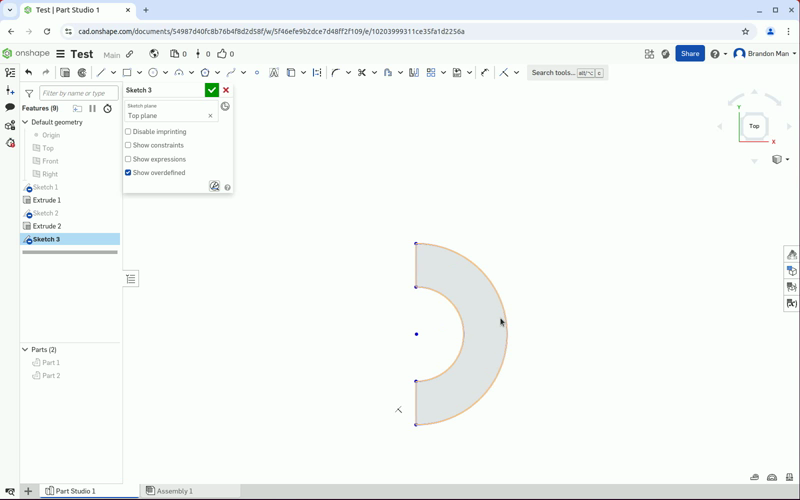
scroll(6)
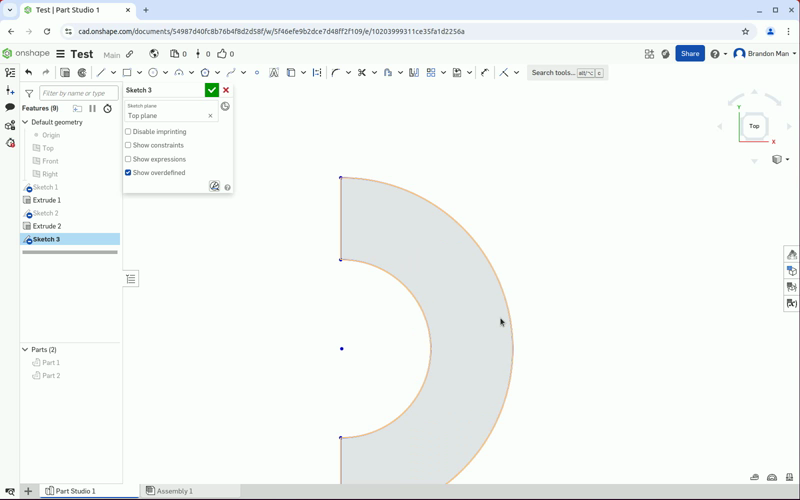
scroll(6)
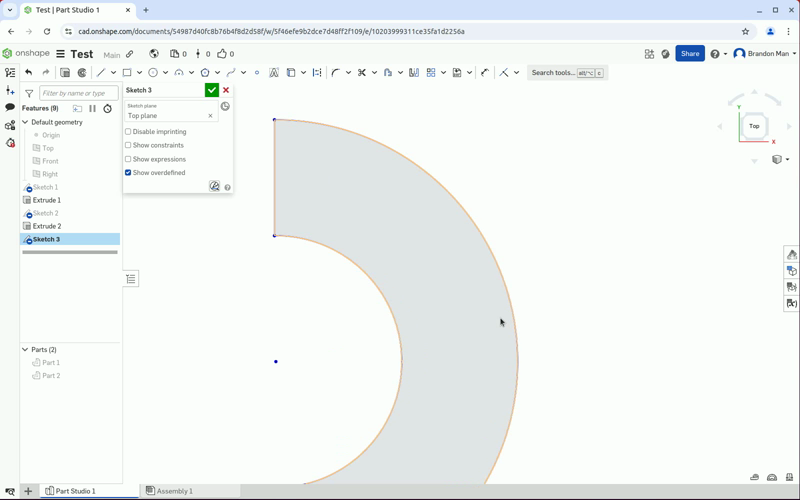
scroll(6)
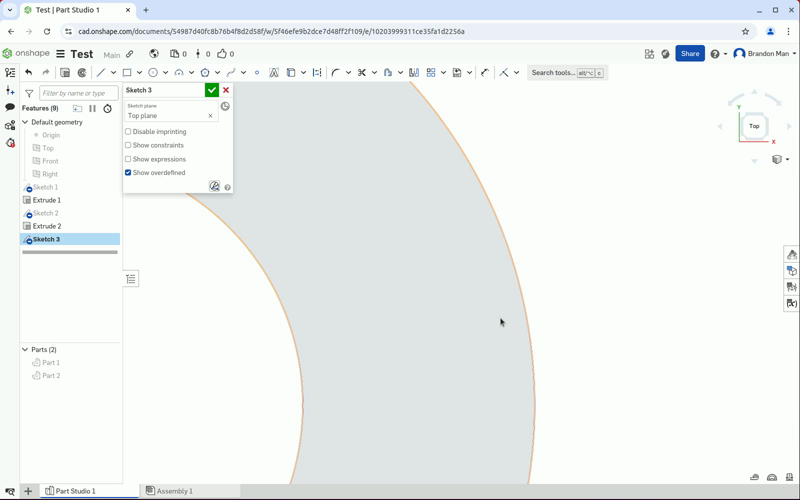
click(500, 317)
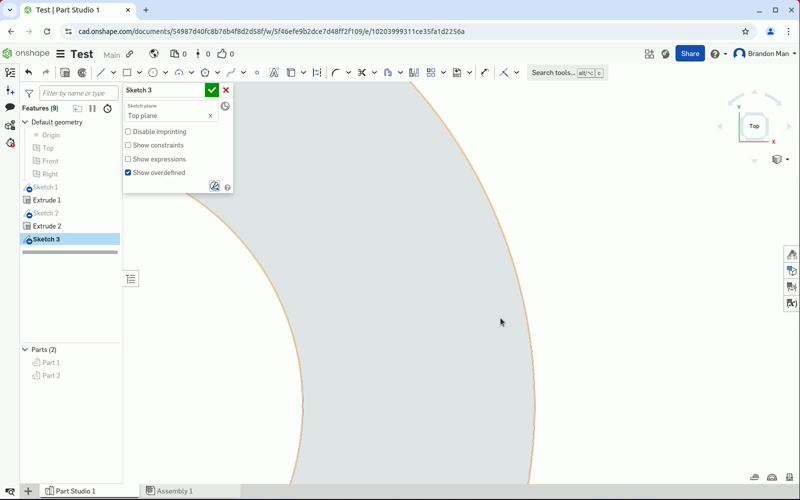
scroll(-6)
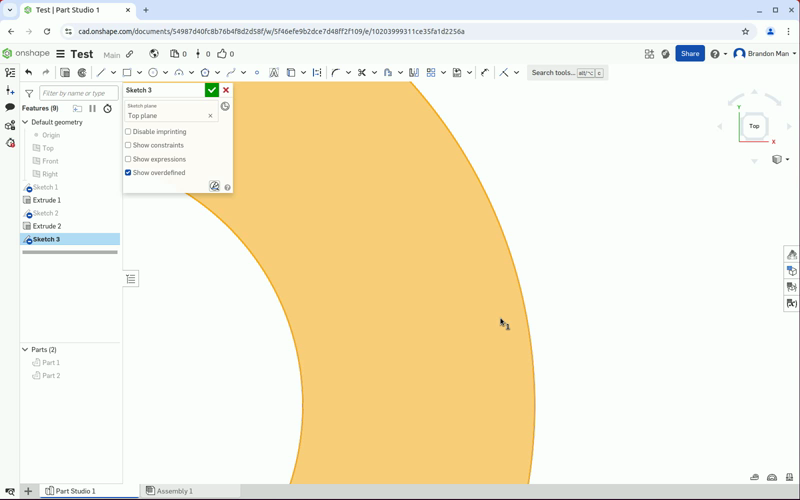
scroll(-6)
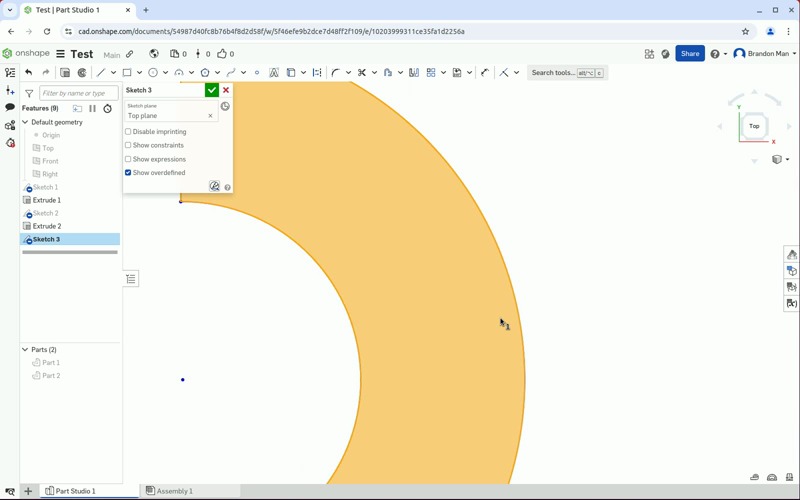
scroll(-6)
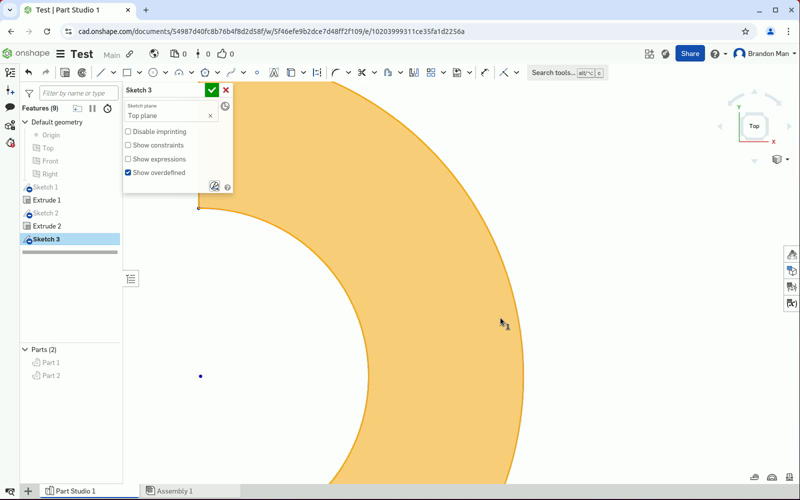
scroll(-6)
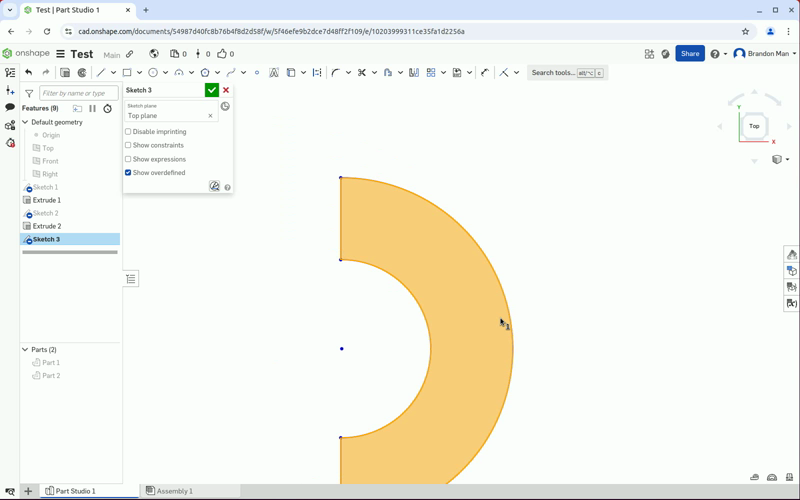
scroll(-6)
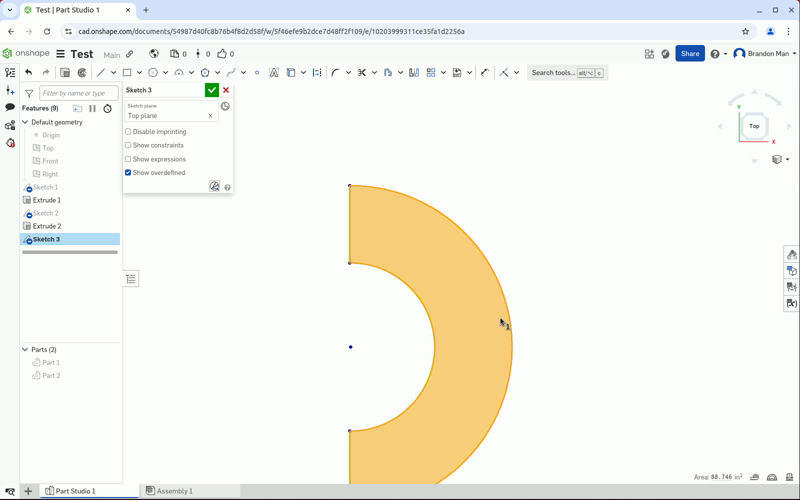
scroll(-6)
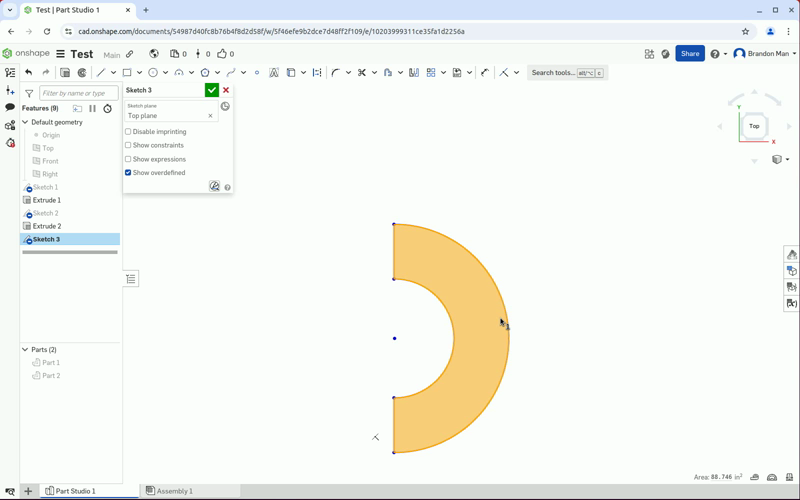
scroll(-6)
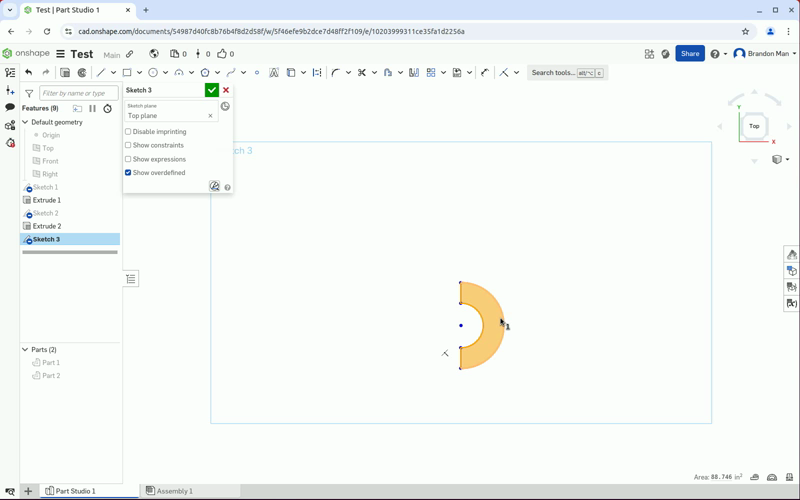
mouse_move(73, 352)
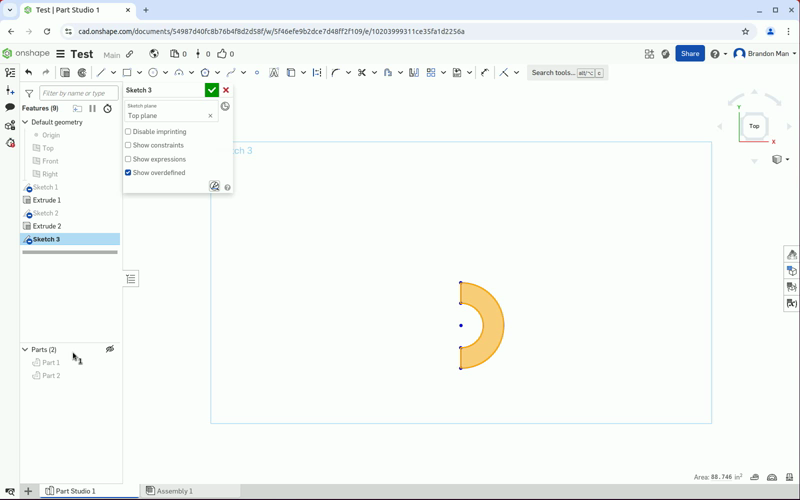
key(shift+y)
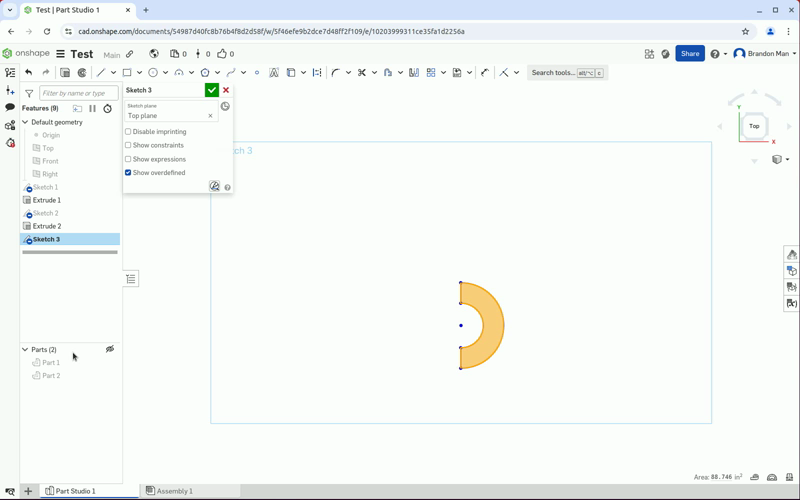
key(shift+e)
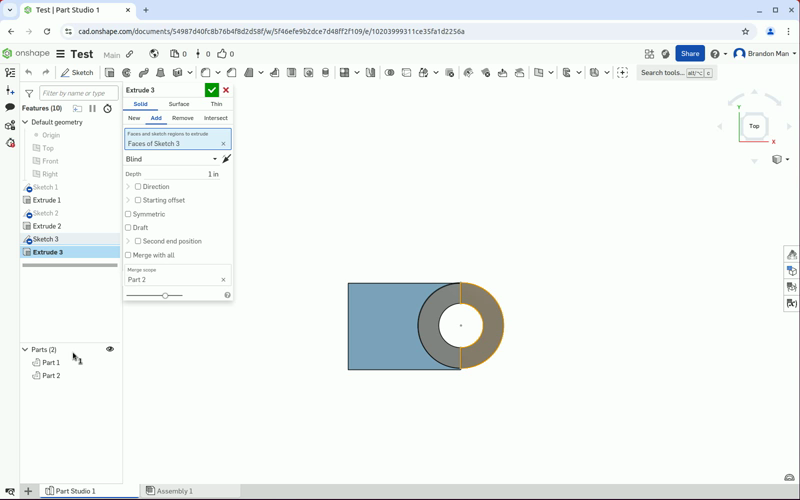
mouse_move(143, 106)
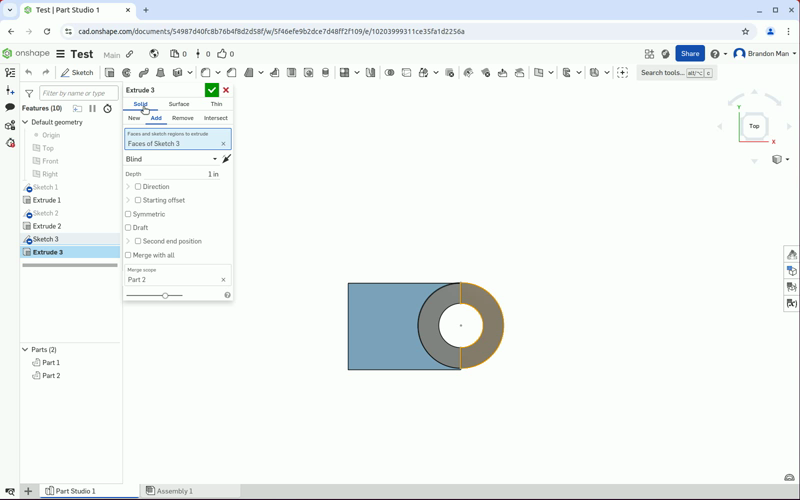
click(143, 106)
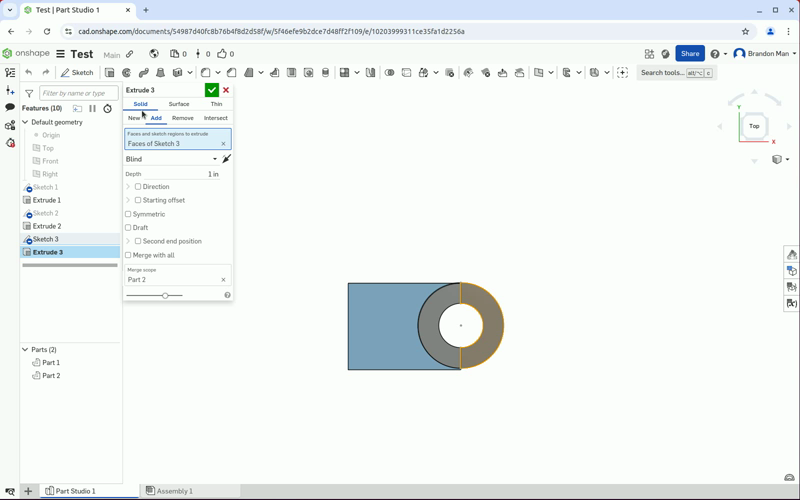
mouse_move(137, 120)
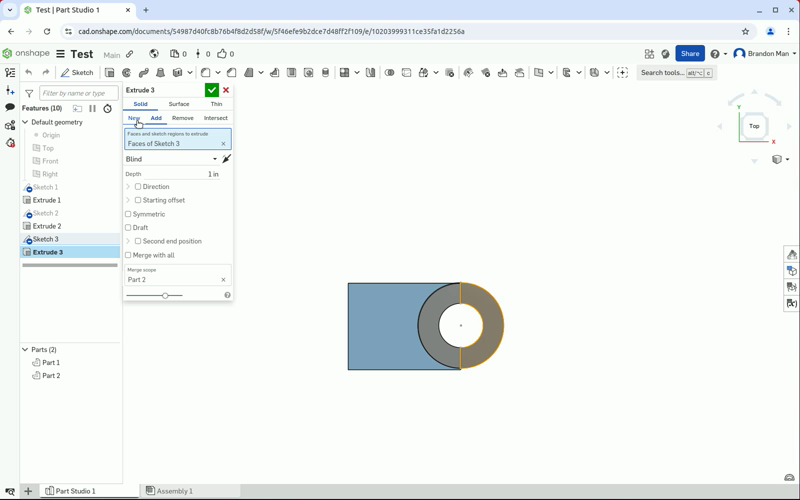
click(137, 120)
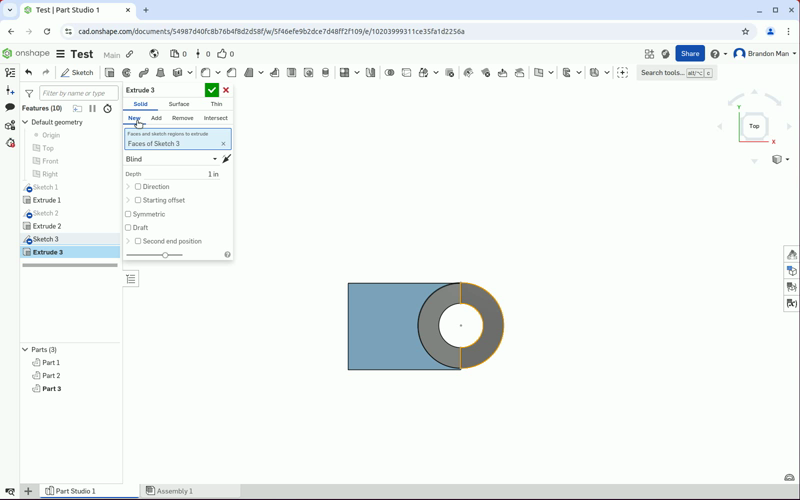
key(tab, 4)
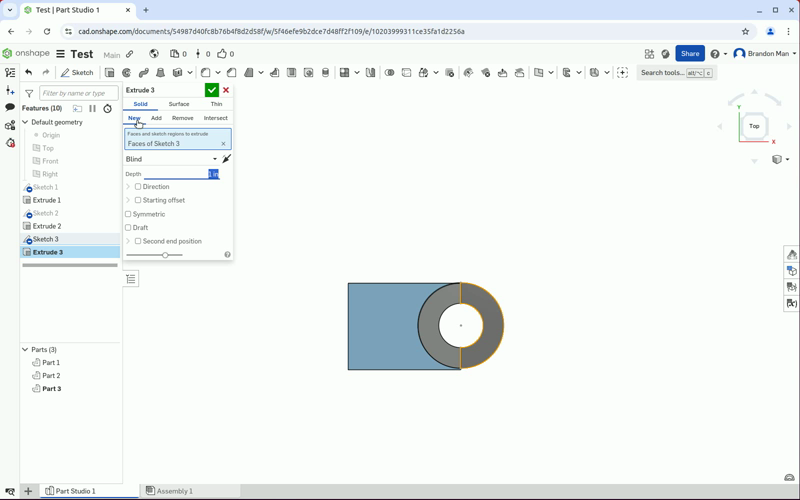
text(3.851)
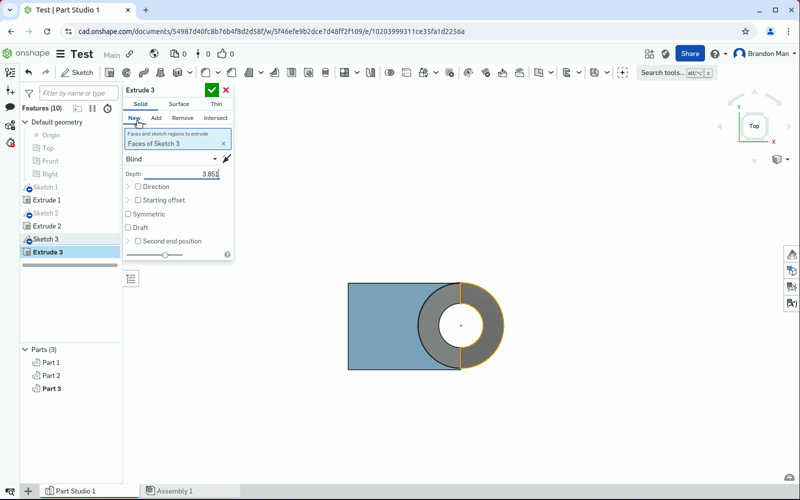
key(enter)
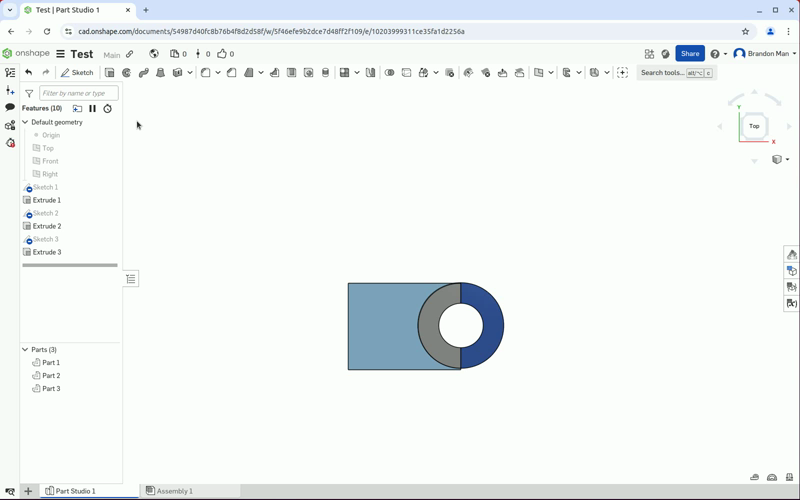
key(shift+h)
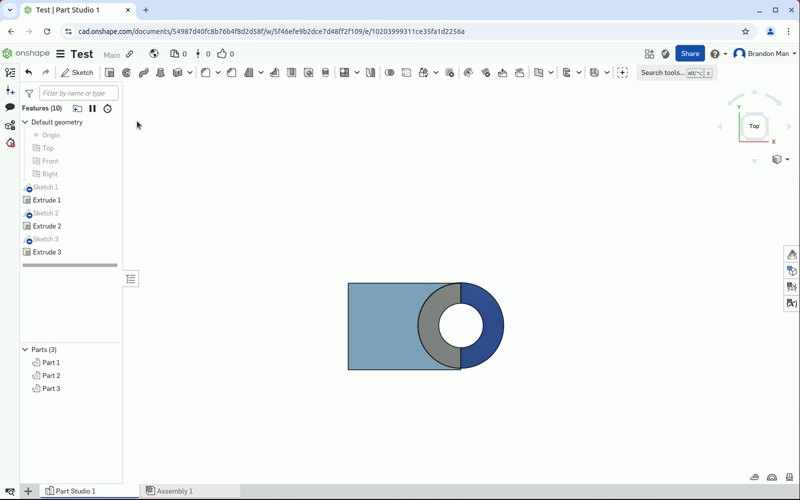
key(shift+h)
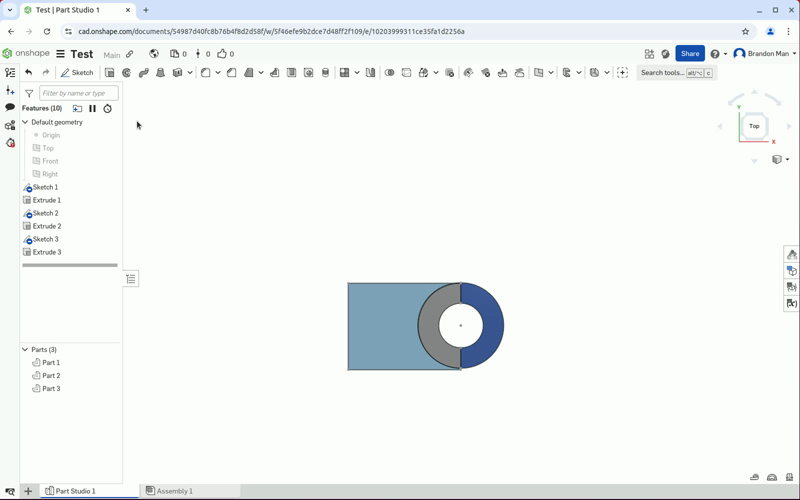
key(shift+7)
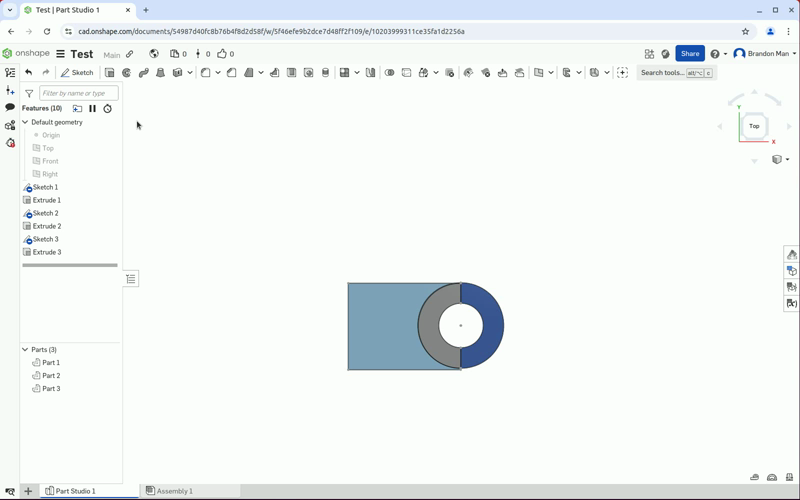
key(up, 3)
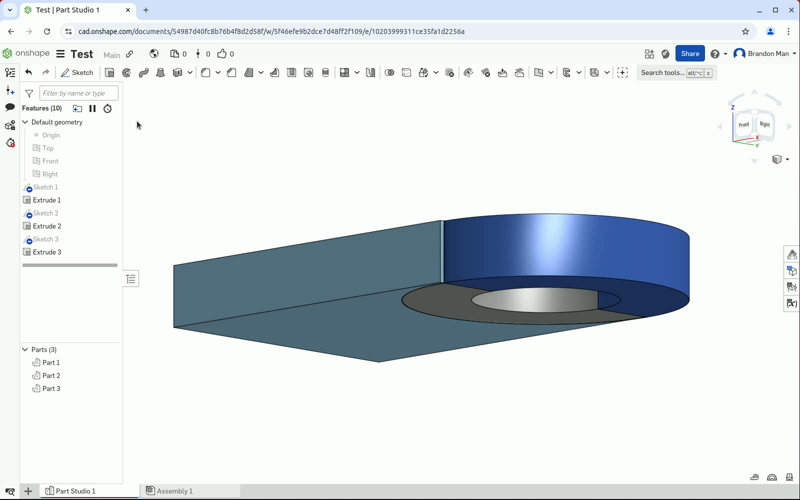
key(left, 3)
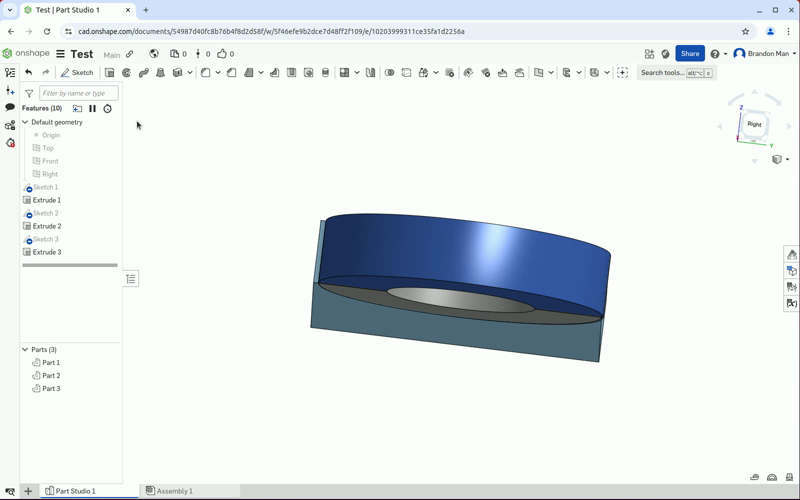
key(right, 3)
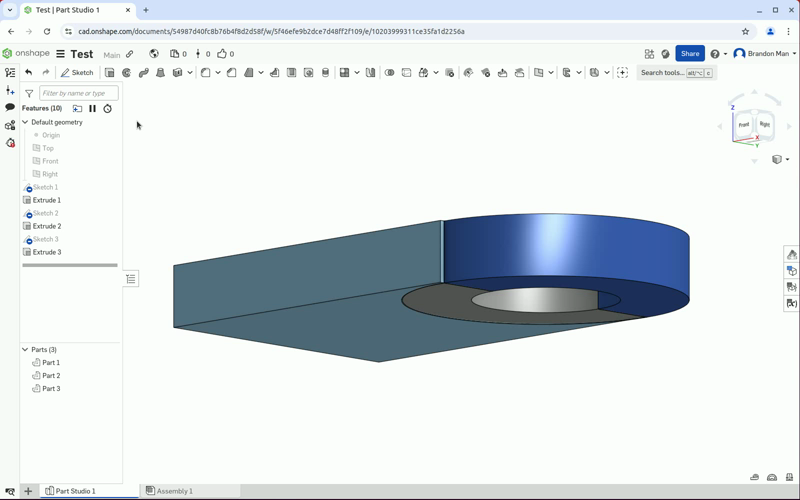
key(down, 3)
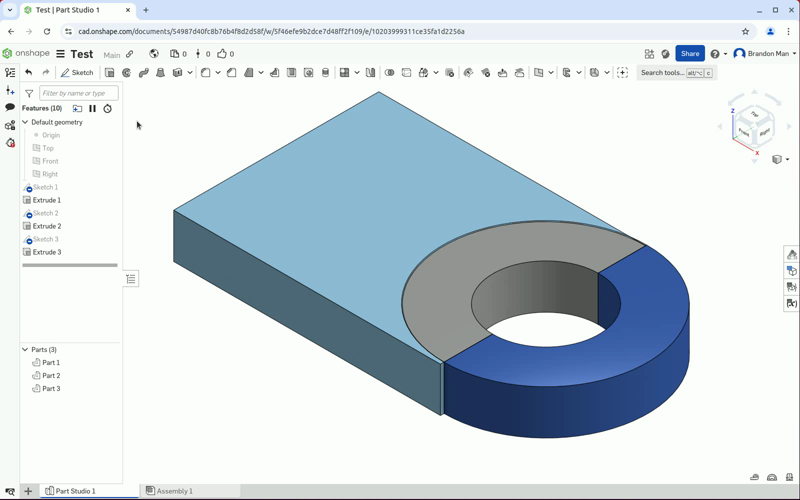
mouse_move(73, 189)
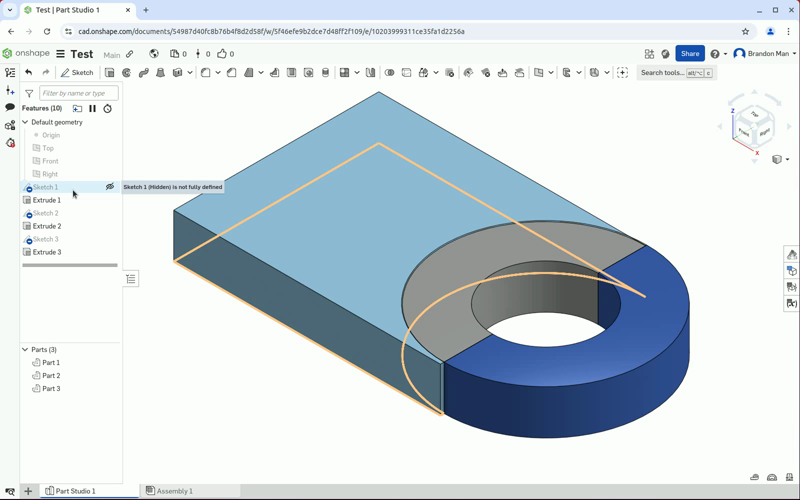
click(73, 189)